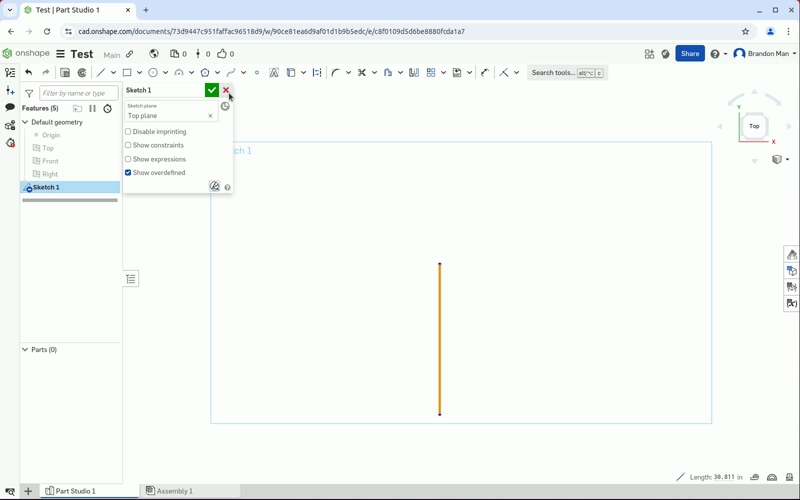
key(shift+h)
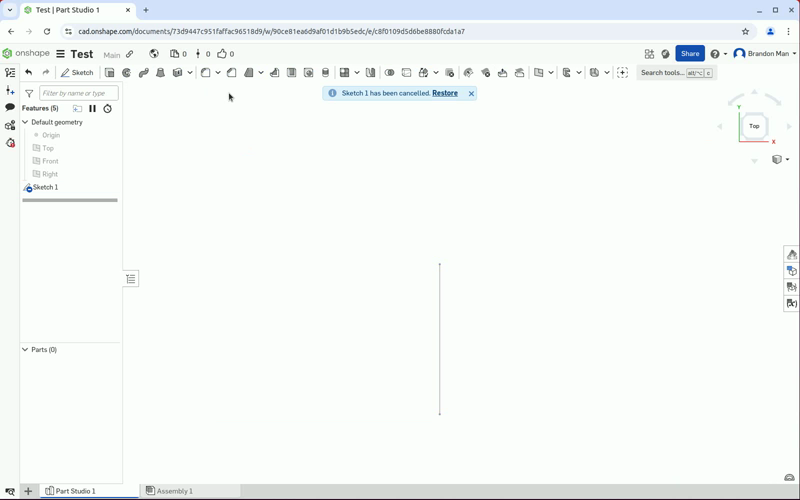
key(shift+s)
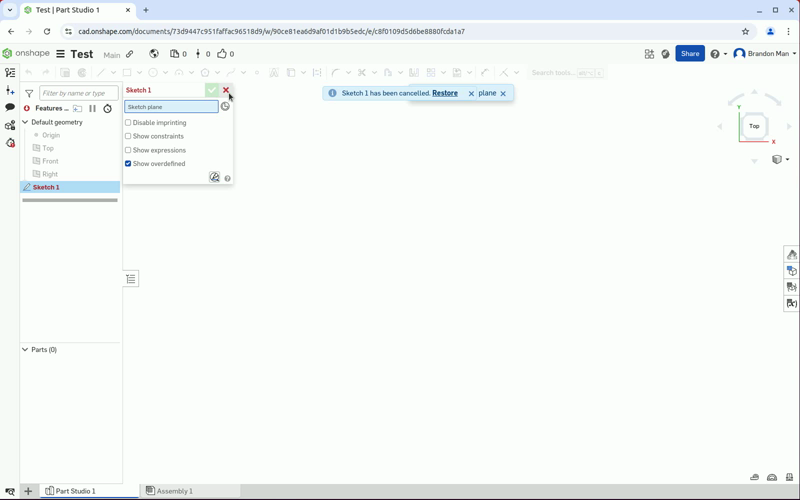
mouse_move(73, 150)
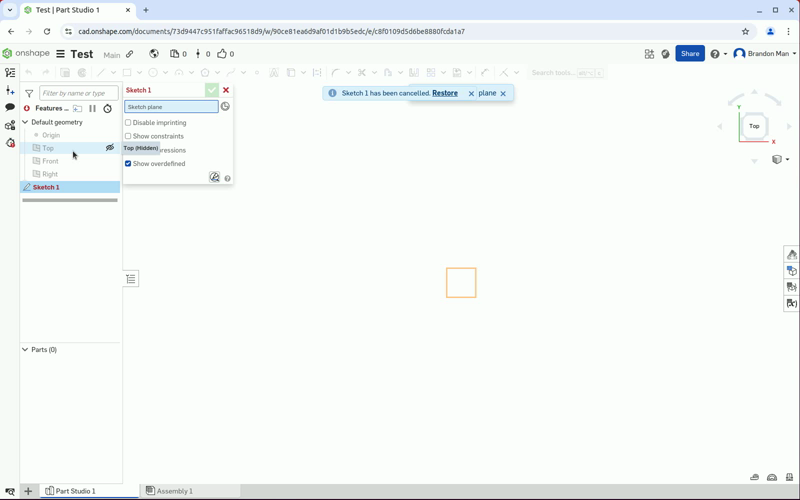
click(73, 150)
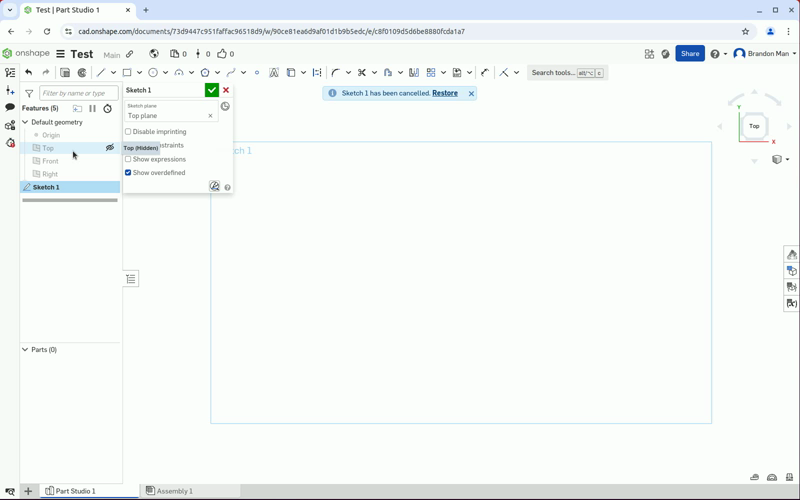
mouse_move(73, 352)
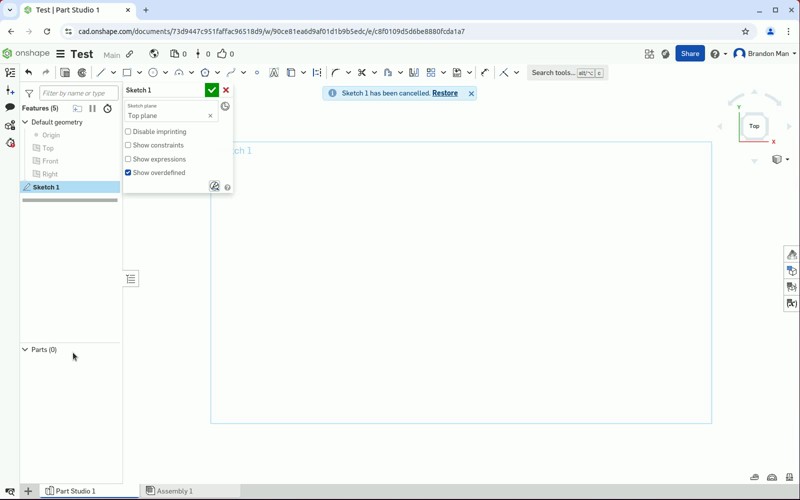
key(y)
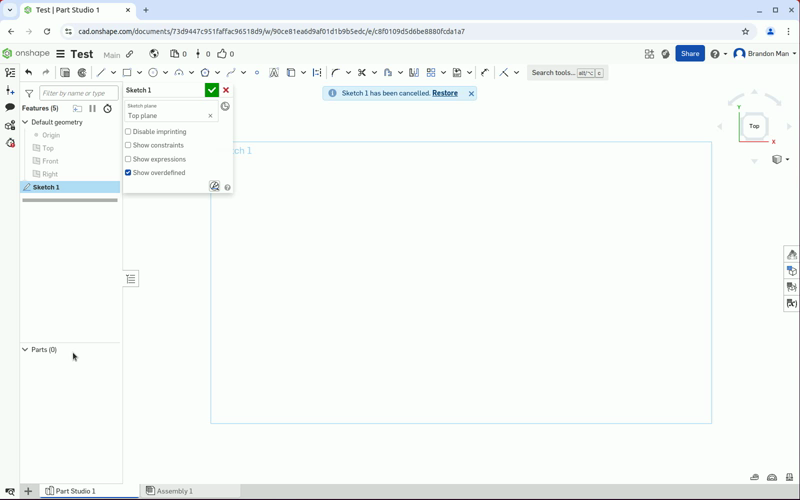
key(c)
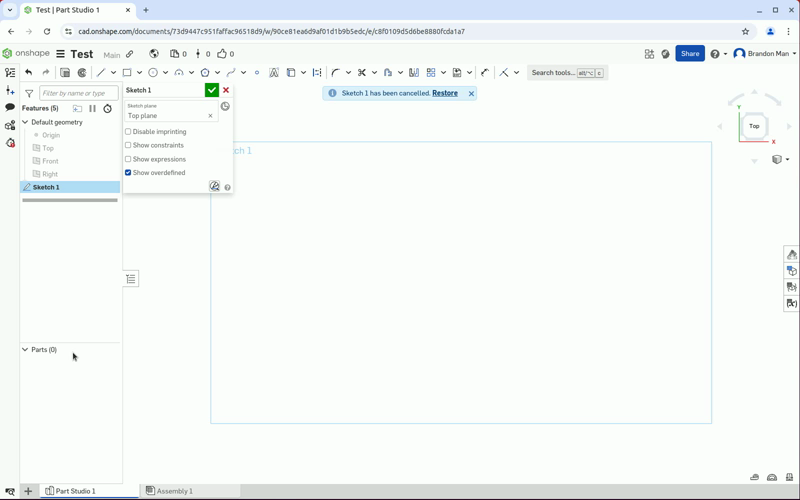
key_down(shift)
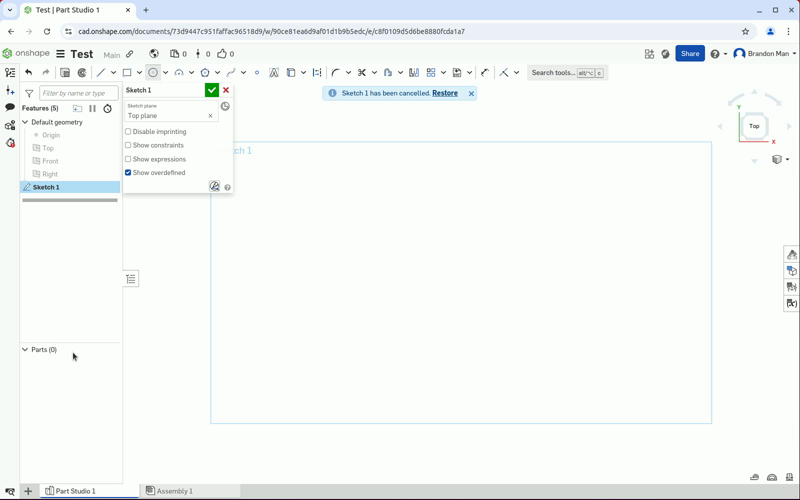
mouse_move(461, 282)
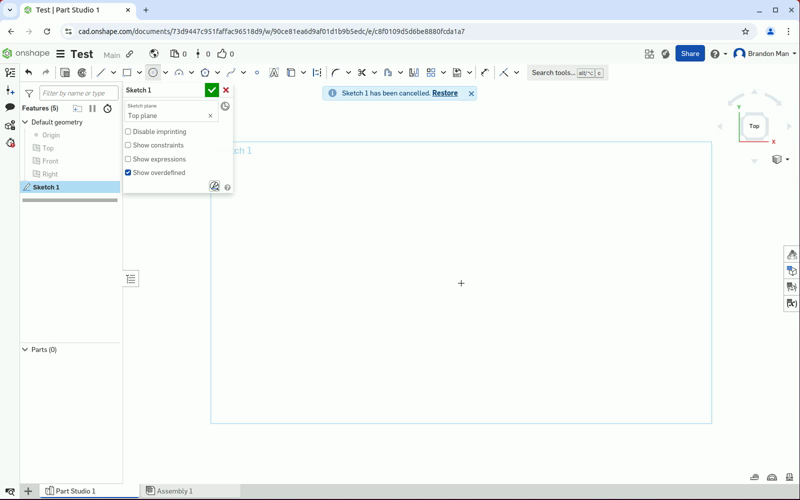
click(461, 282)
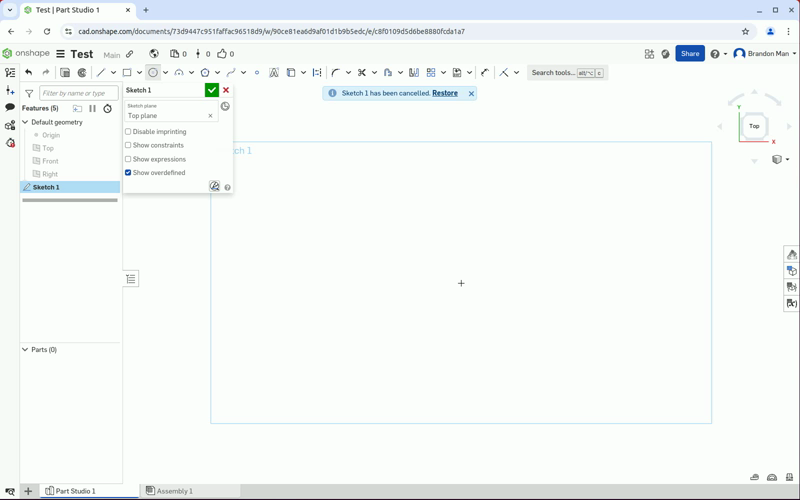
key_up(shift)
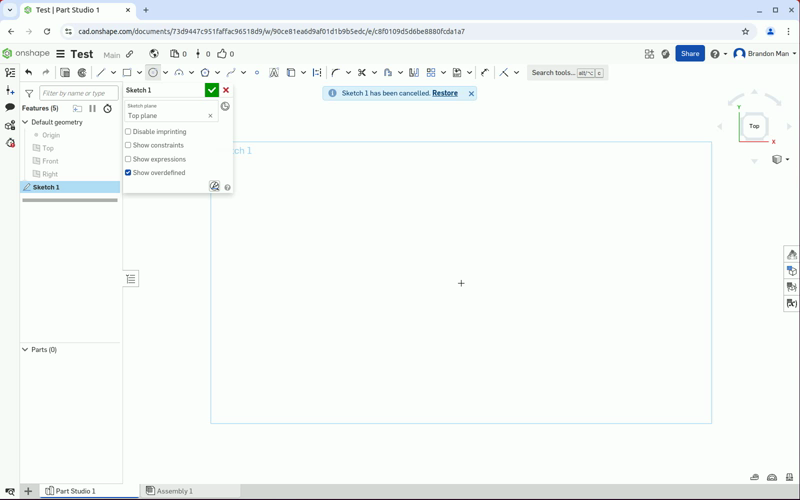
mouse_move(491, 282)
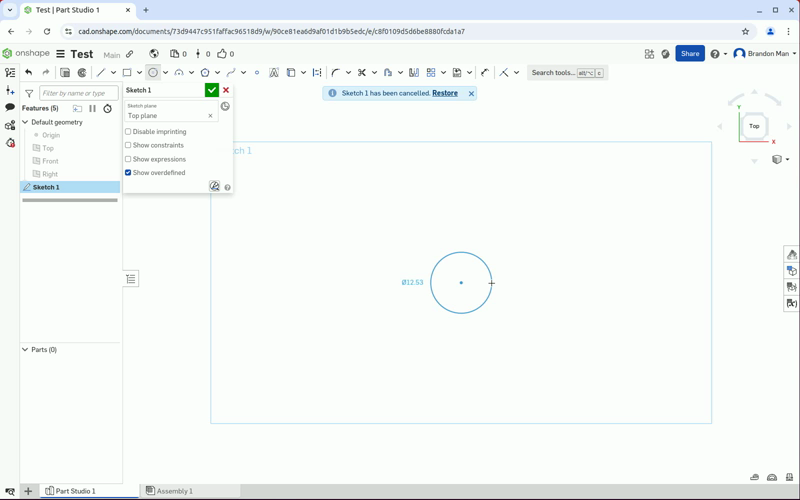
click(491, 282)
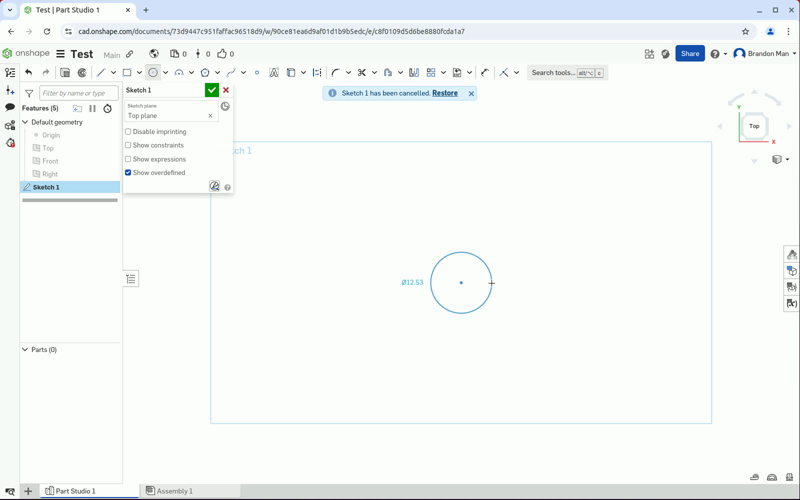
key(esc)
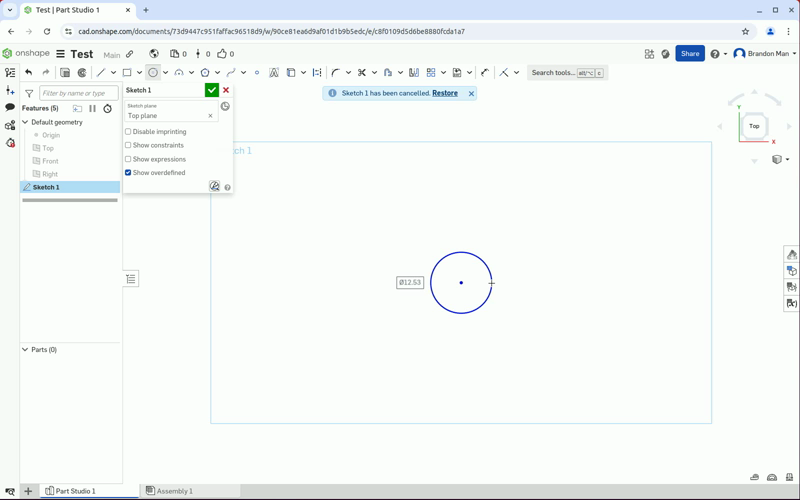
mouse_move(480, 280)
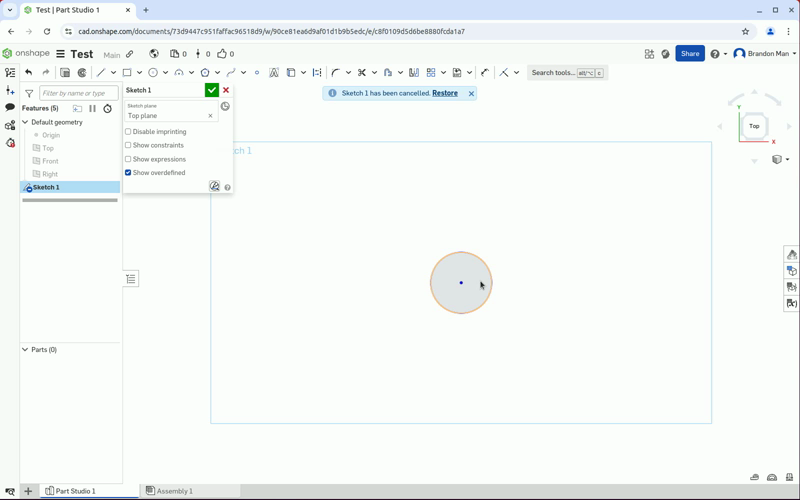
click(480, 280)
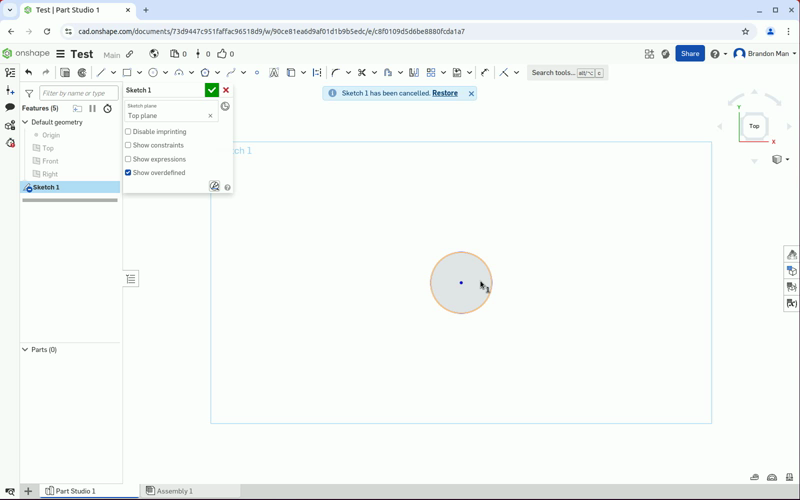
mouse_move(73, 352)
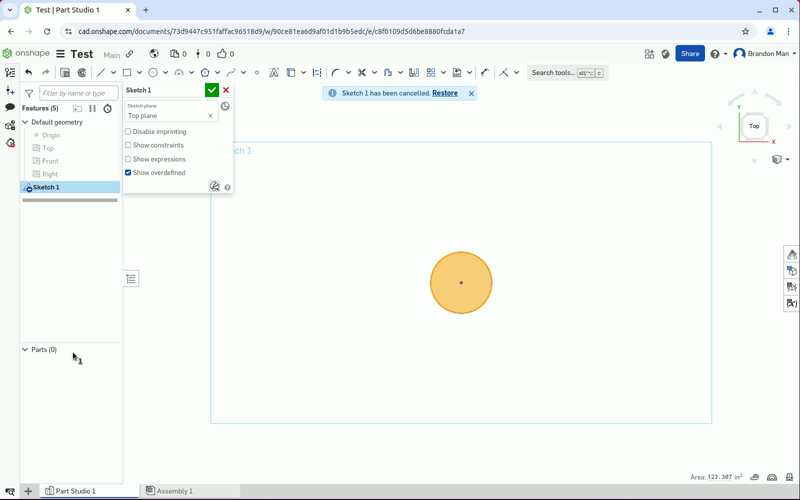
key(shift+y)
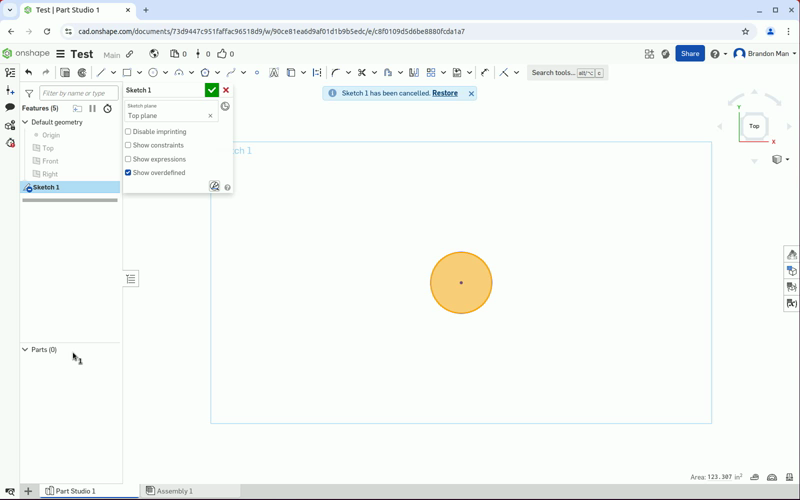
key(shift+e)
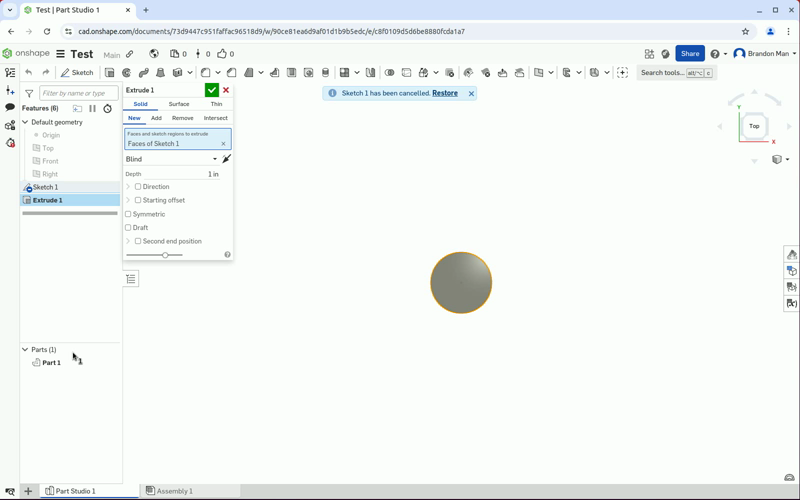
mouse_move(143, 106)
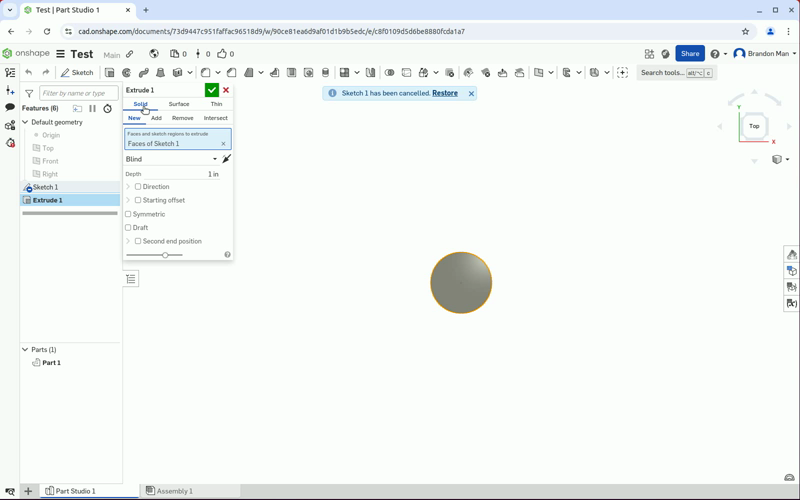
click(143, 106)
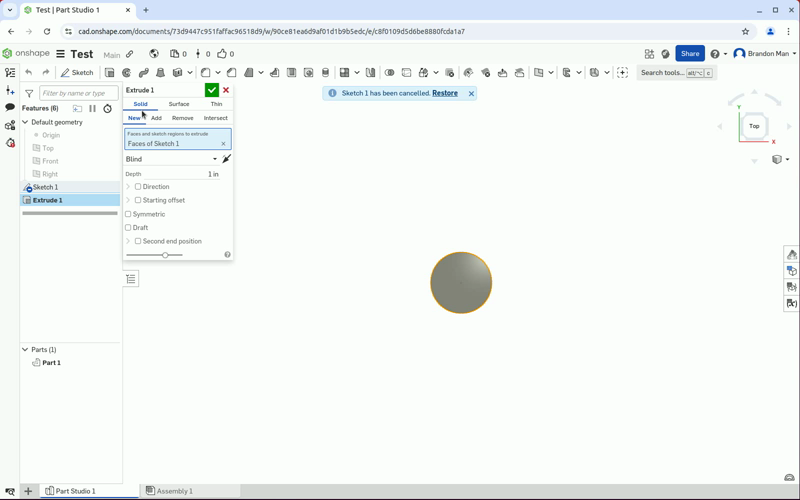
mouse_move(137, 120)
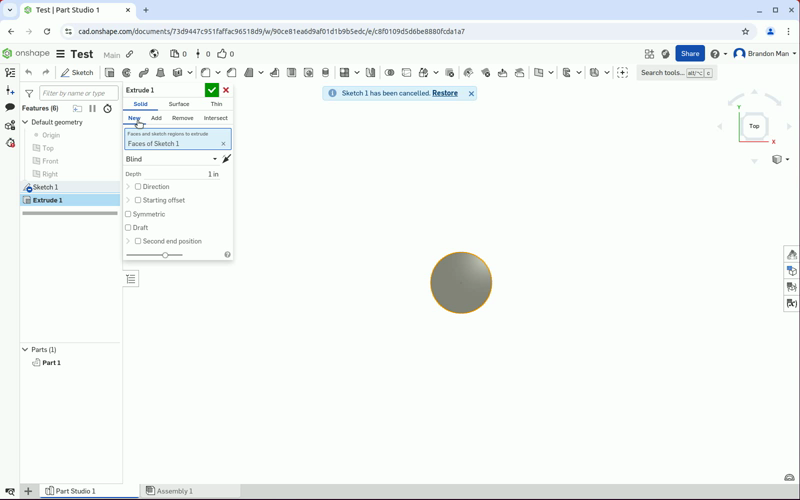
click(137, 120)
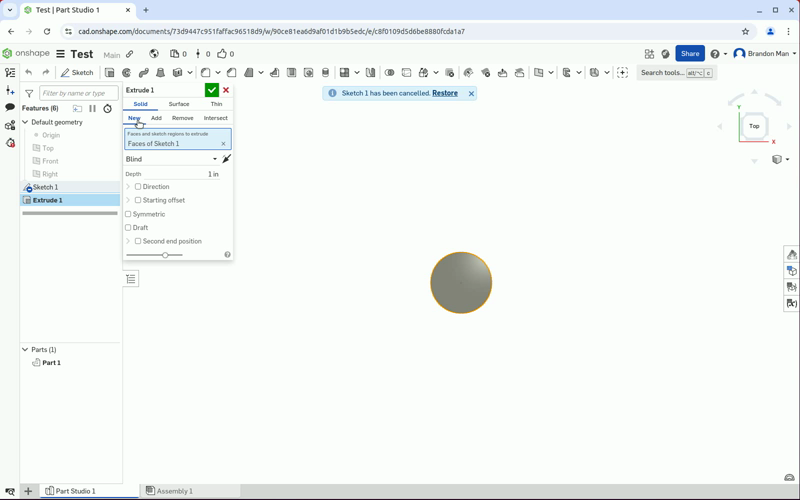
key(tab, 4)
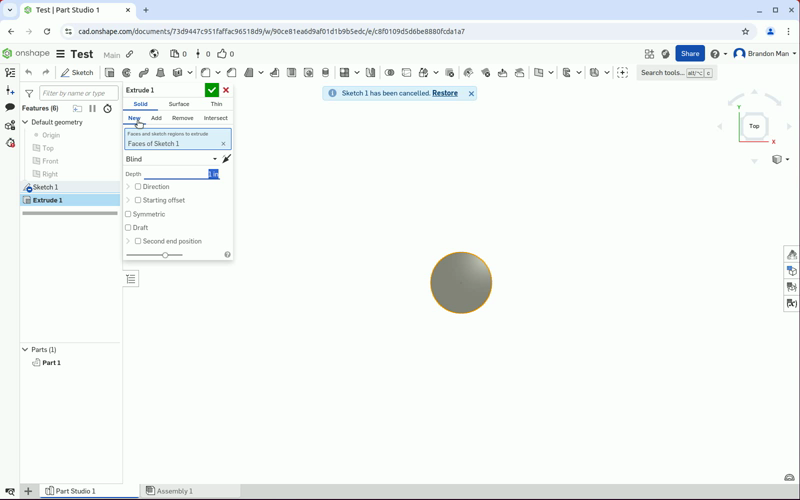
text(23.108)
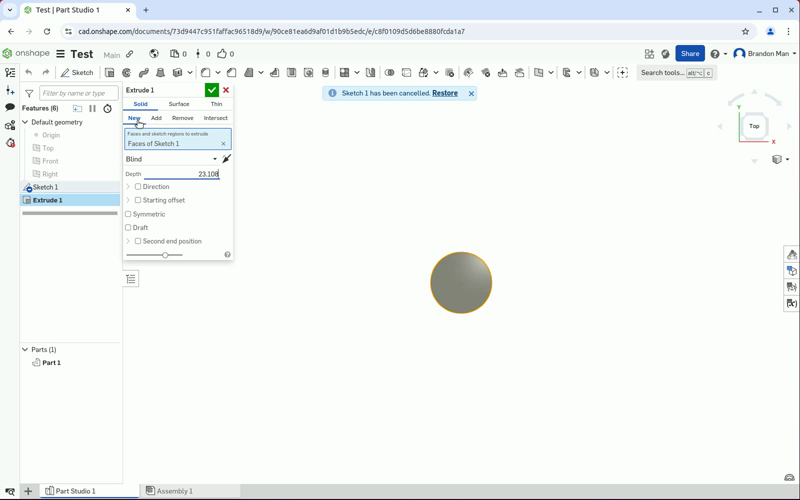
key(enter)
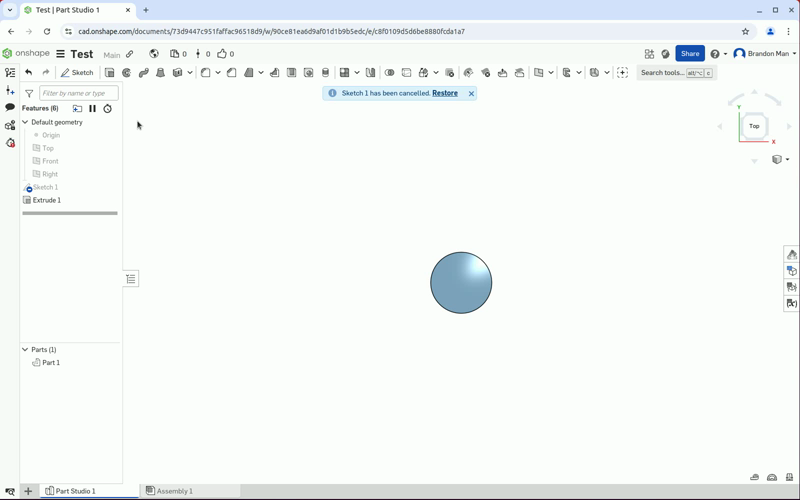
key(shift+h)
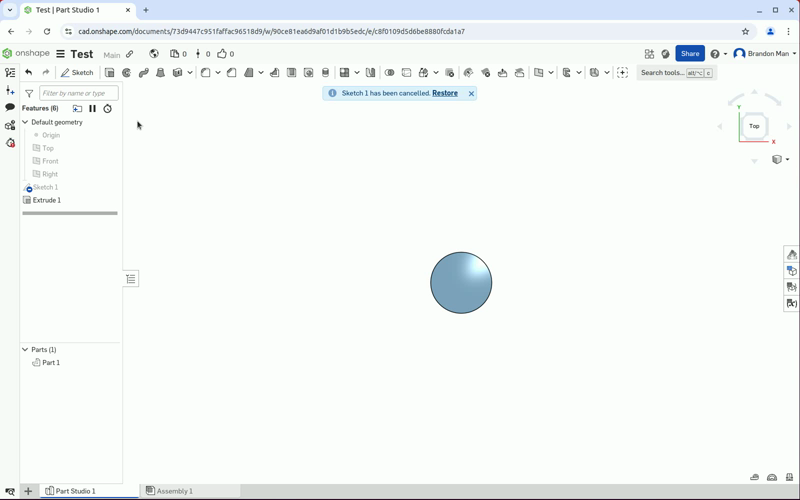
key(shift+h)
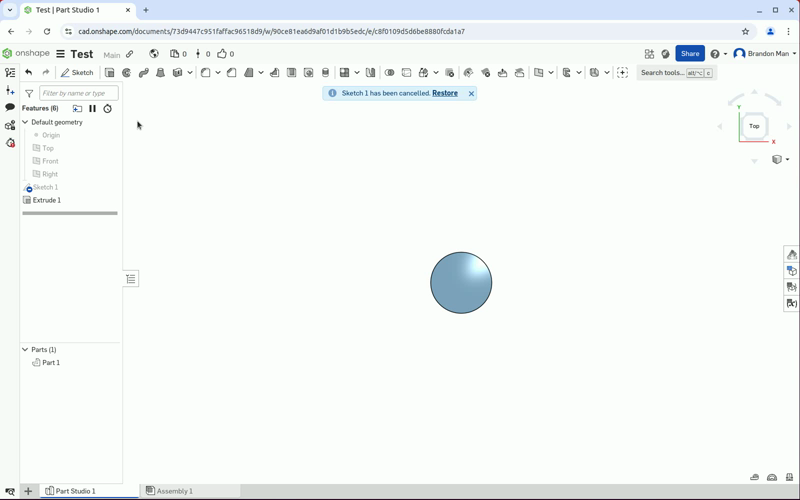
mouse_move(73, 189)
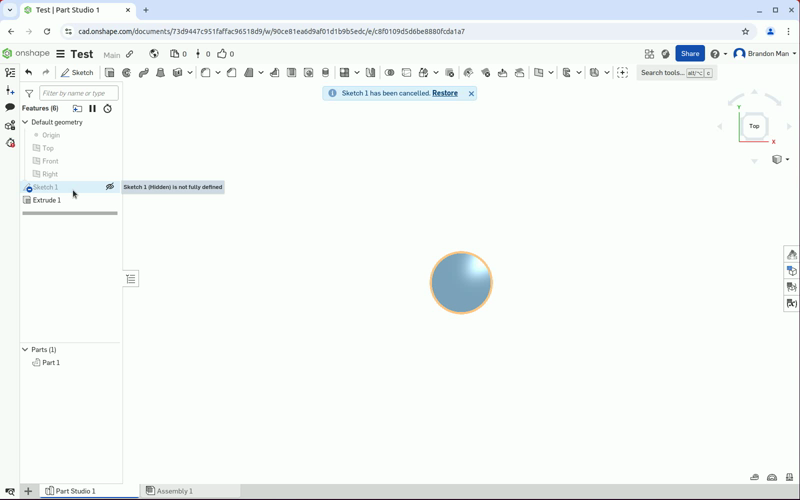
click(73, 189)
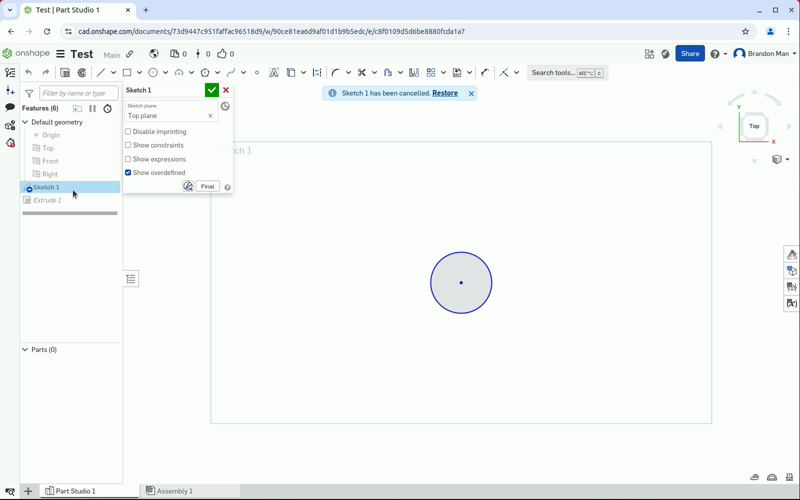
mouse_move(229, 92)
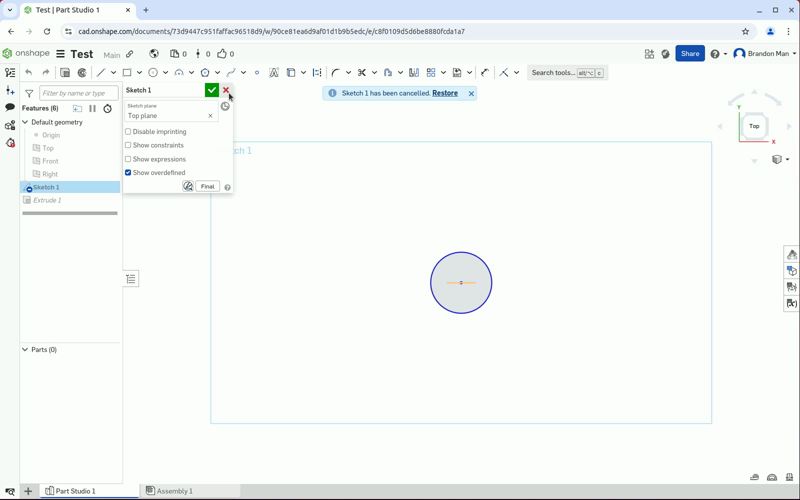
click(229, 92)
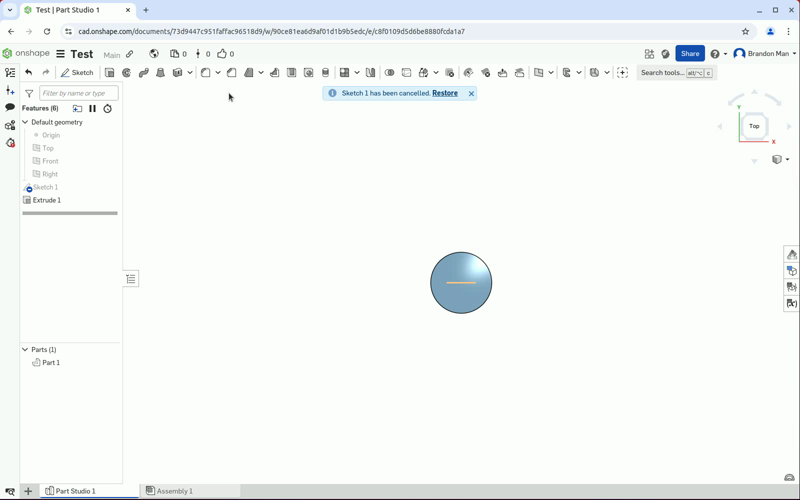
mouse_move(541, 75)
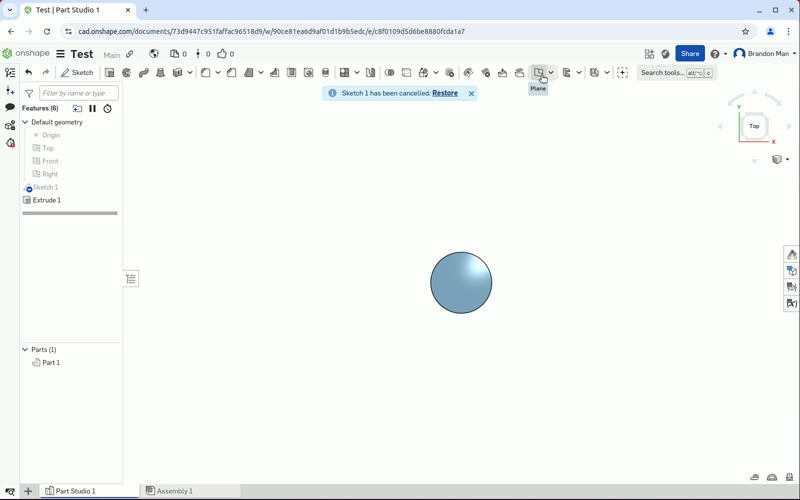
click(541, 75)
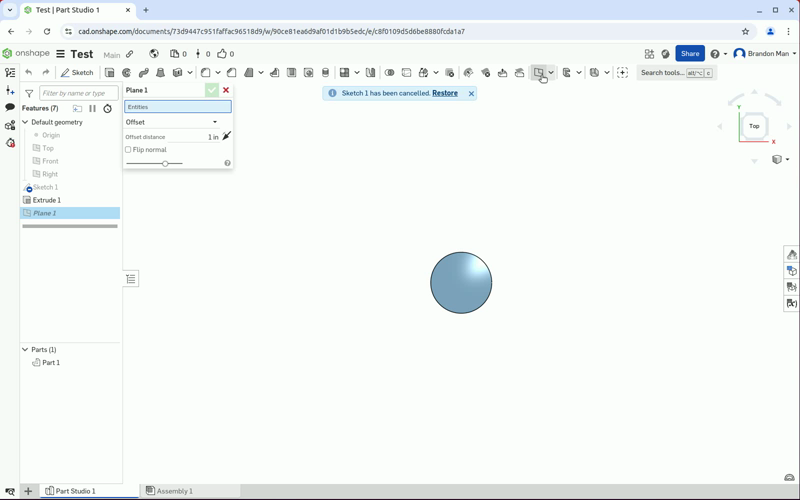
mouse_move(73, 150)
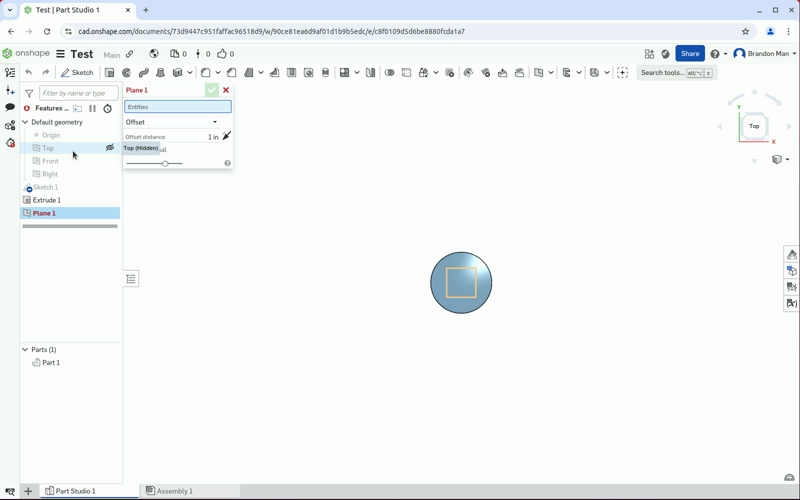
click(73, 150)
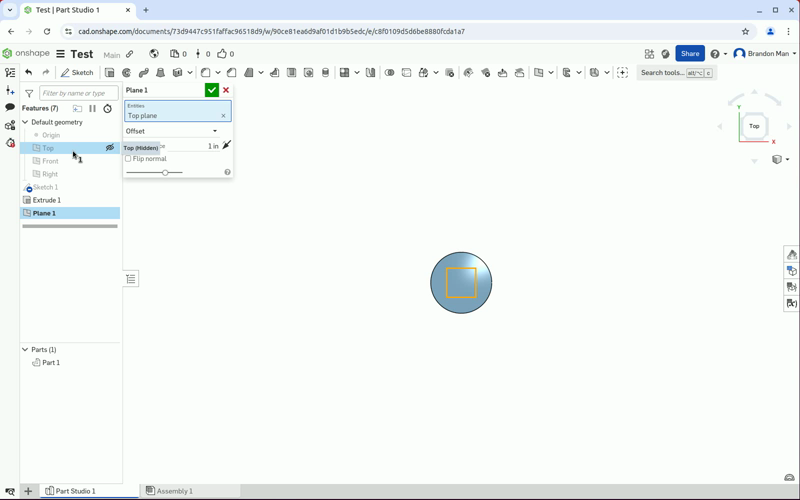
key(tab, 2)
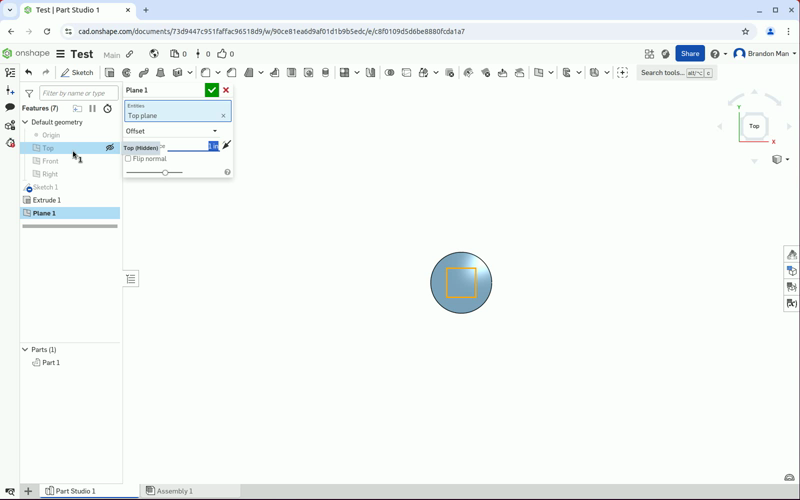
text(23.108)
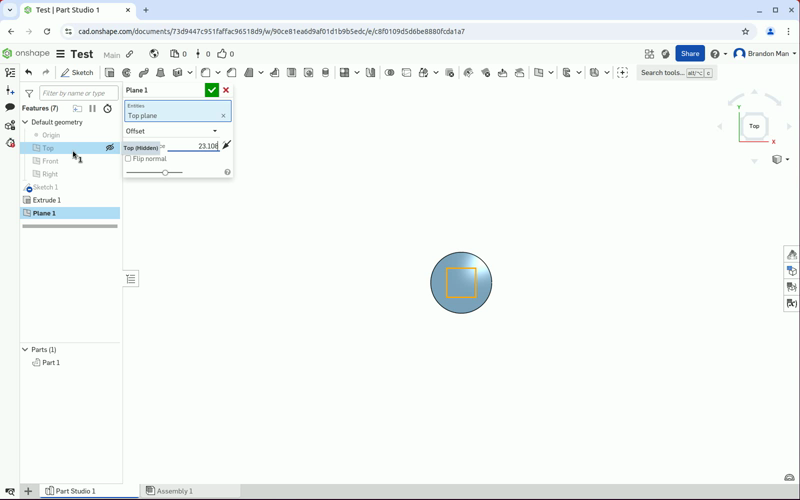
key(enter, 2)
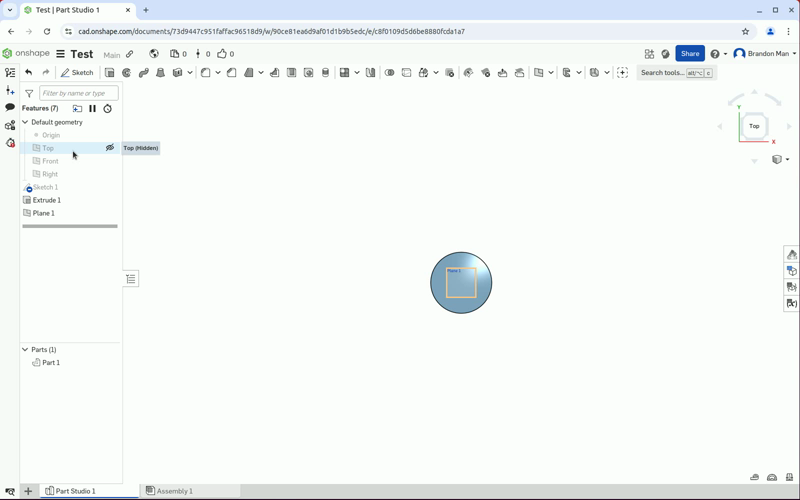
key(shift+s)
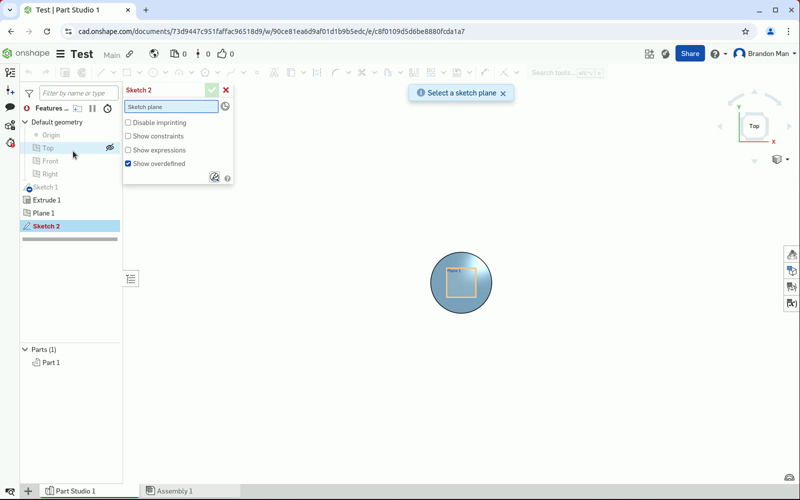
mouse_move(73, 215)
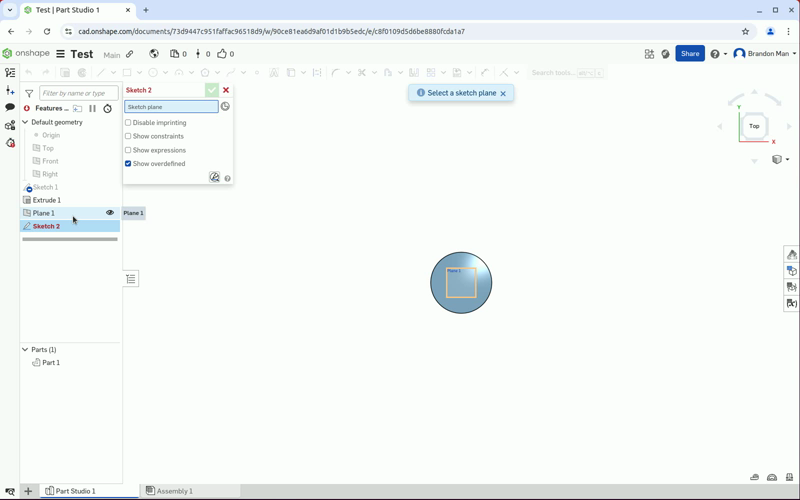
click(73, 215)
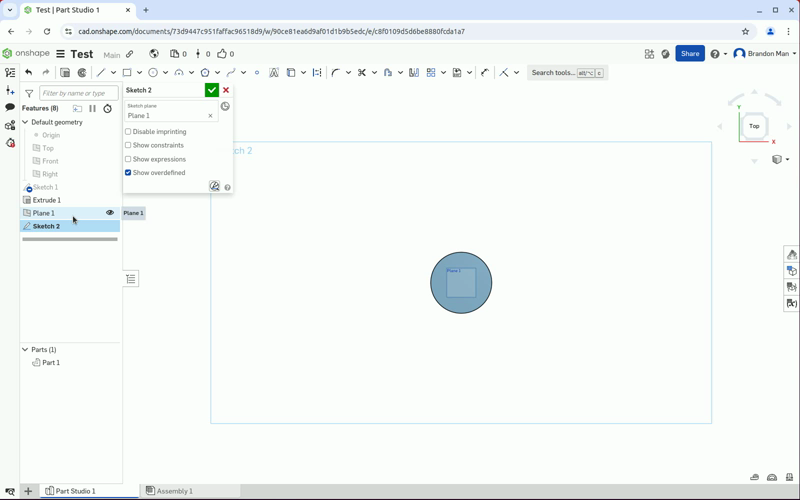
mouse_move(73, 352)
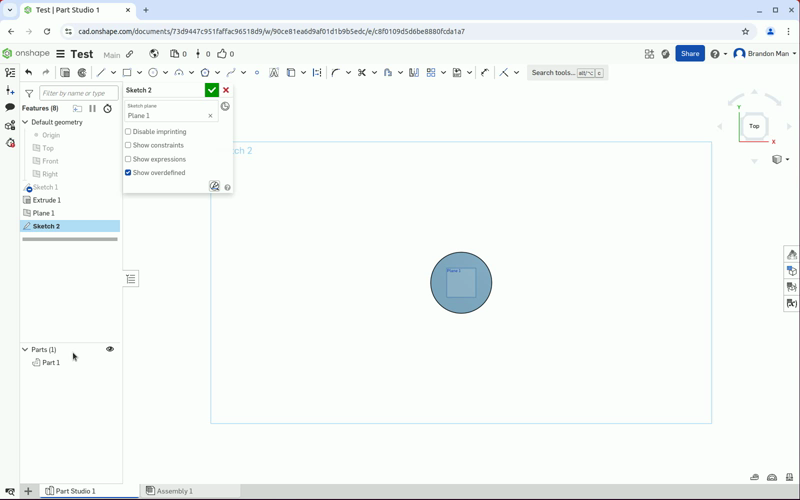
key(y)
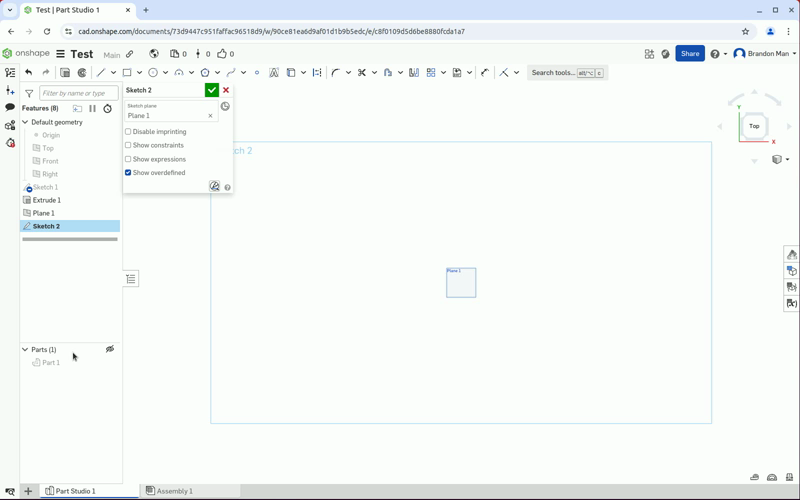
key(c)
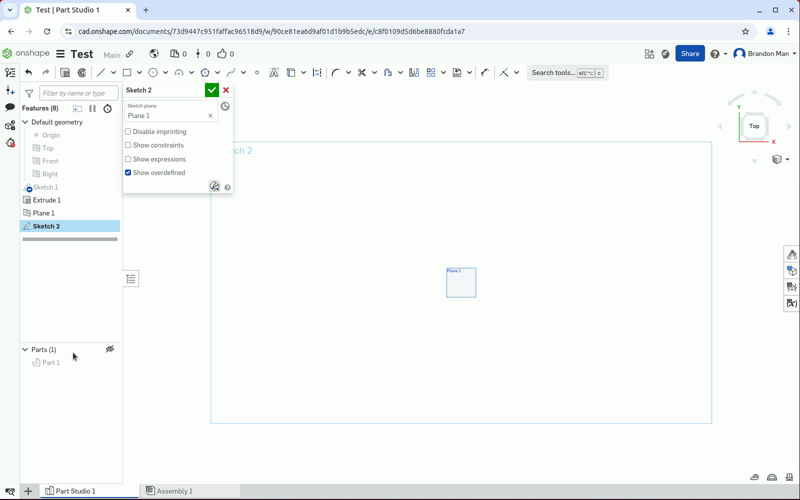
key_down(shift)
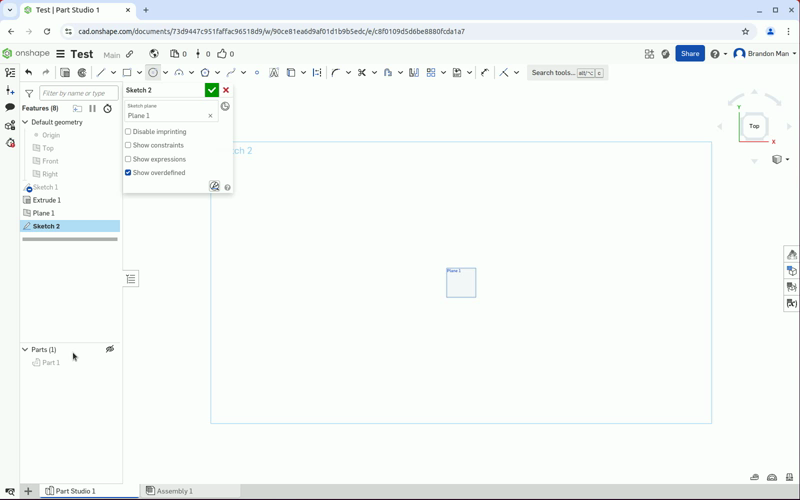
mouse_move(461, 282)
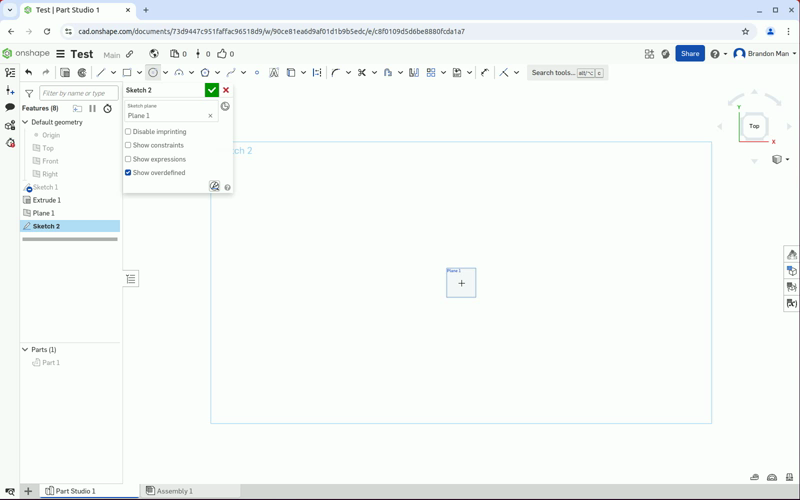
click(461, 282)
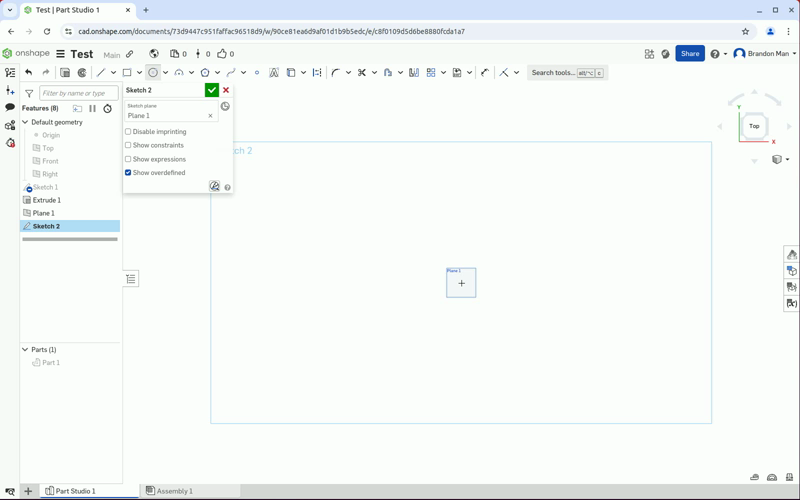
key_up(shift)
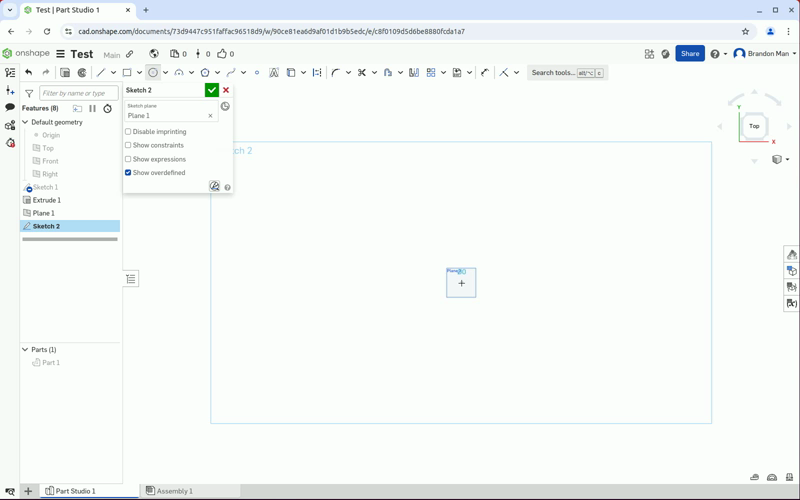
mouse_move(482, 282)
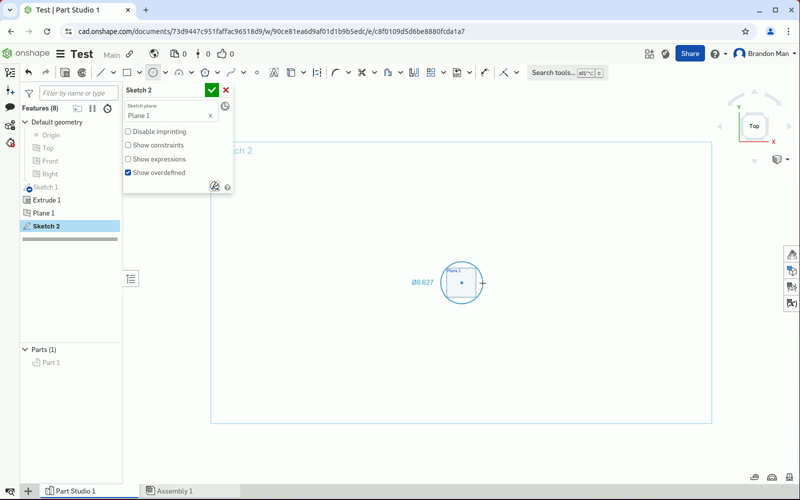
click(482, 282)
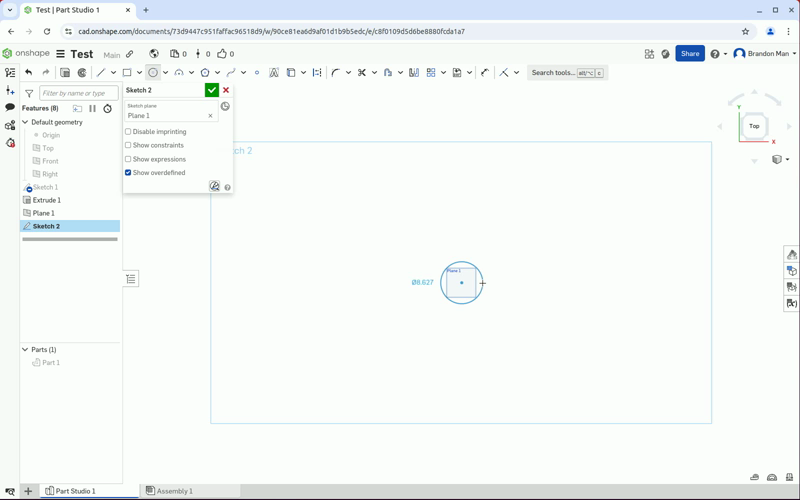
key(esc)
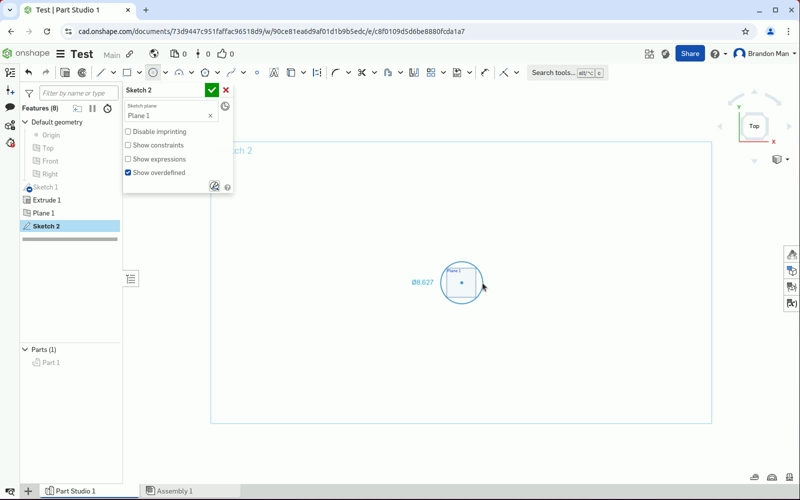
mouse_move(462, 267)
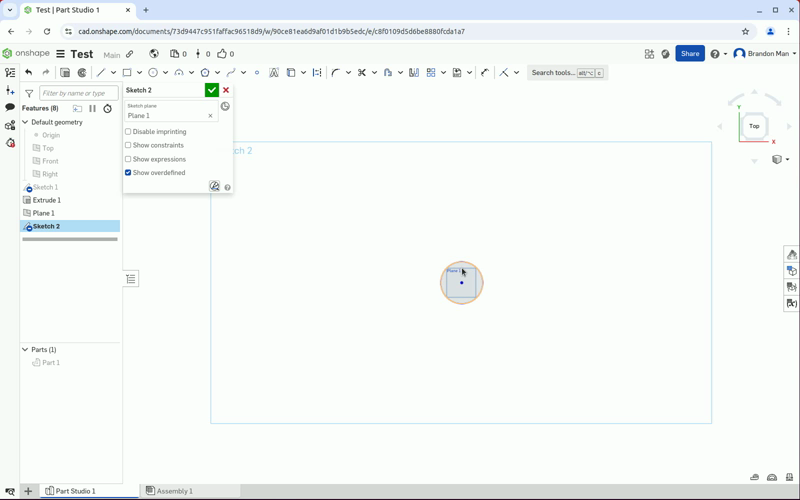
scroll(6)
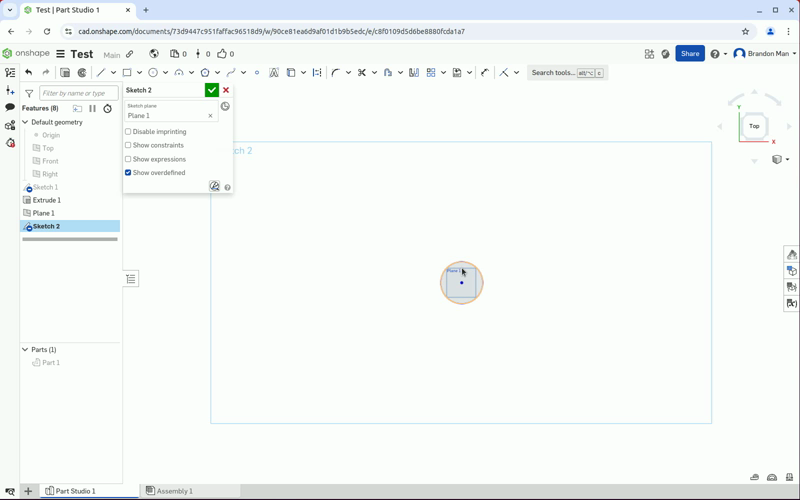
scroll(6)
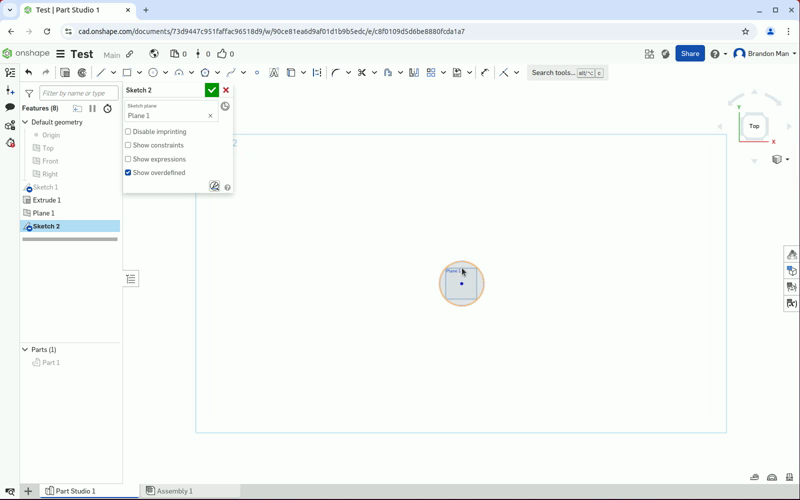
scroll(6)
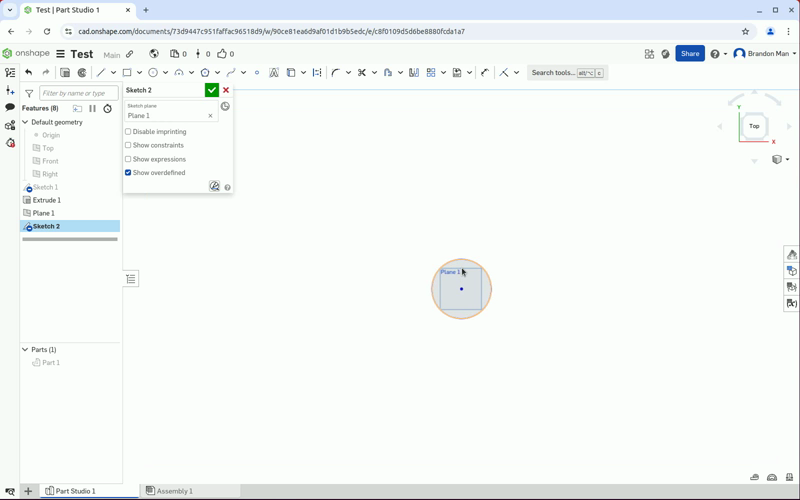
scroll(6)
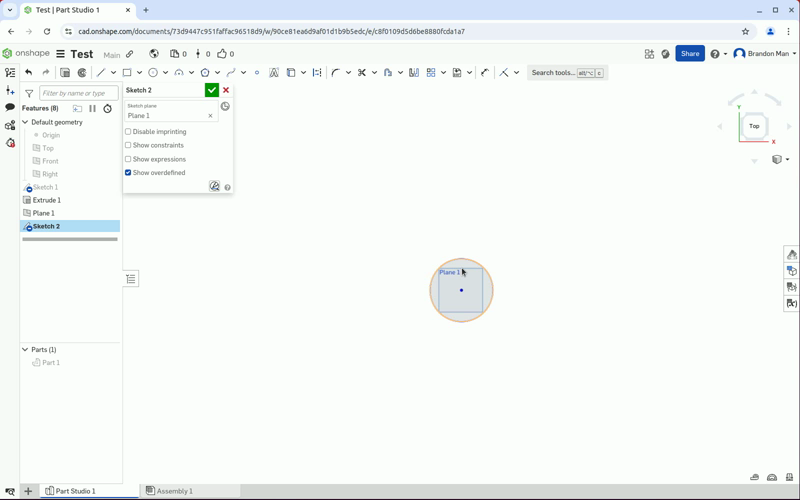
scroll(6)
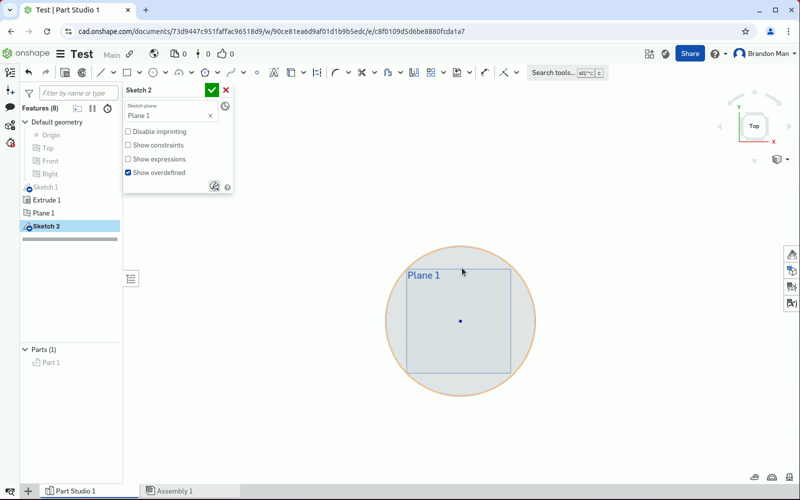
scroll(6)
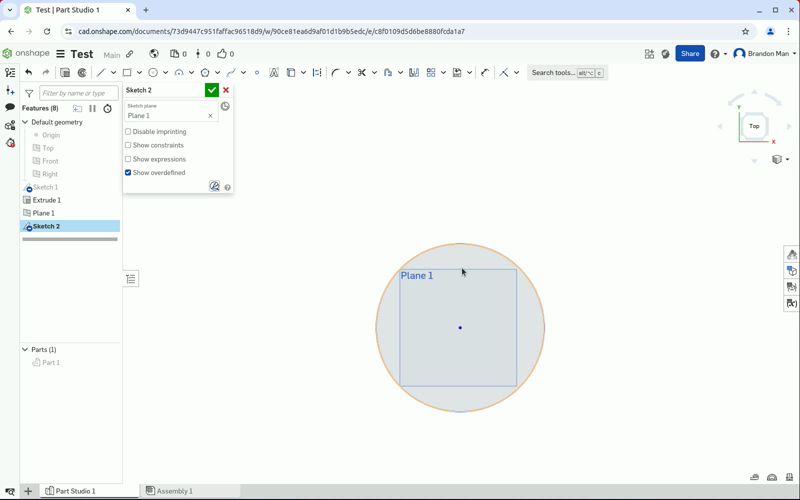
scroll(6)
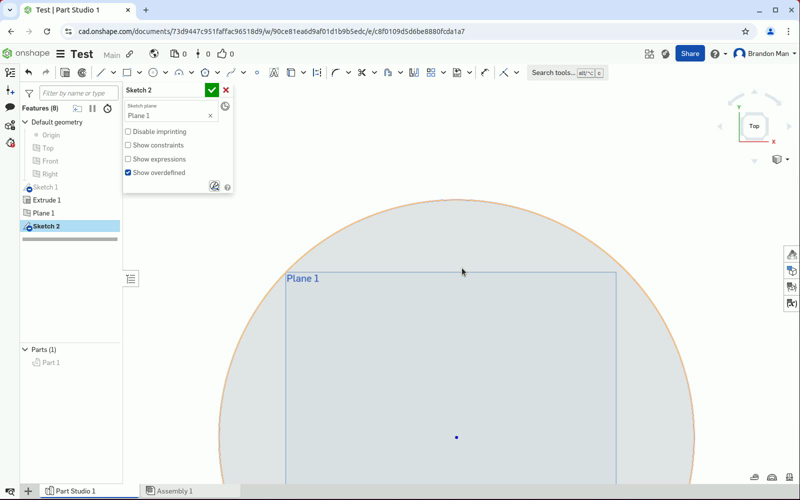
click(462, 267)
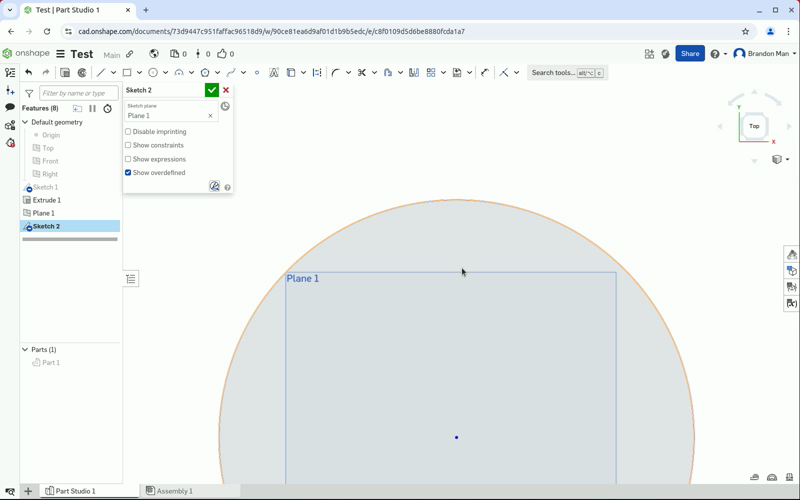
scroll(-6)
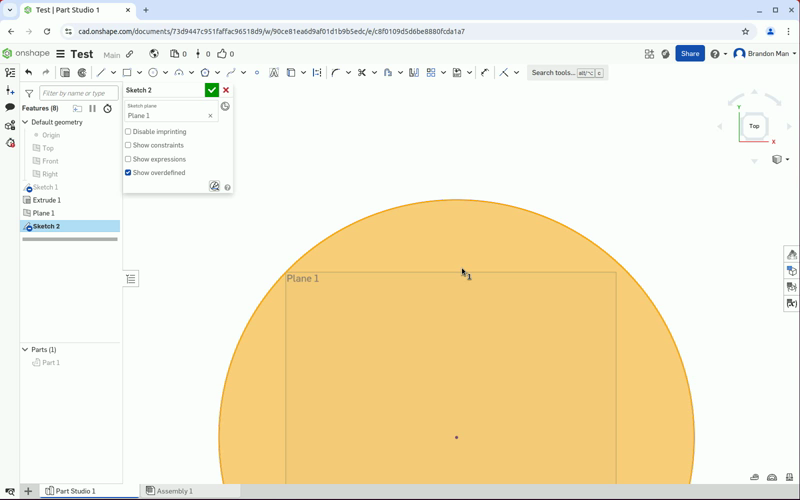
scroll(-6)
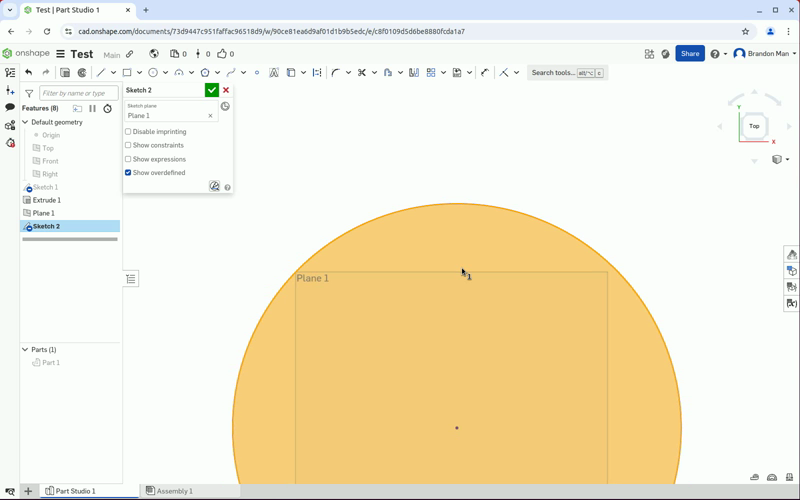
scroll(-6)
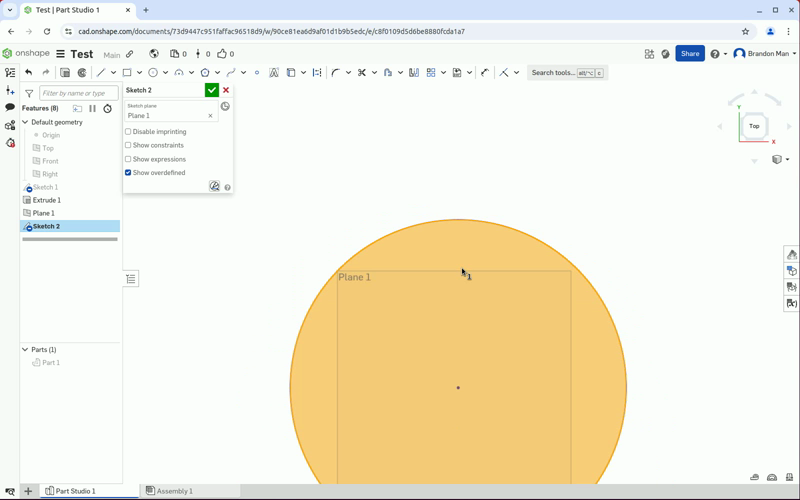
scroll(-6)
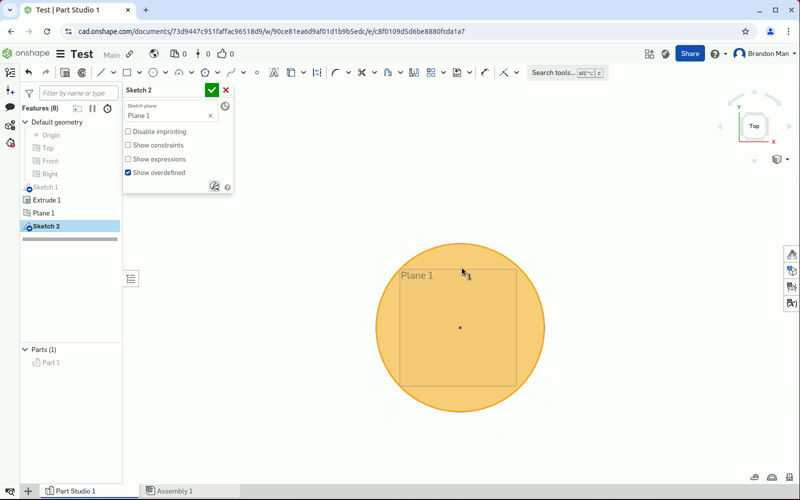
scroll(-6)
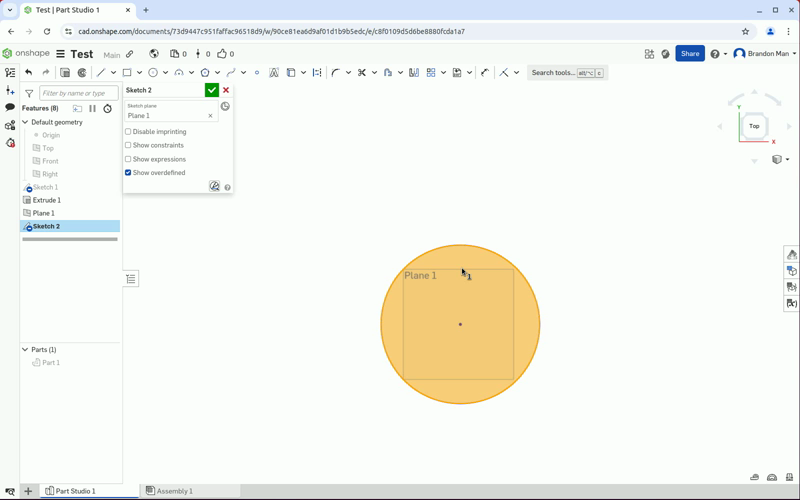
scroll(-6)
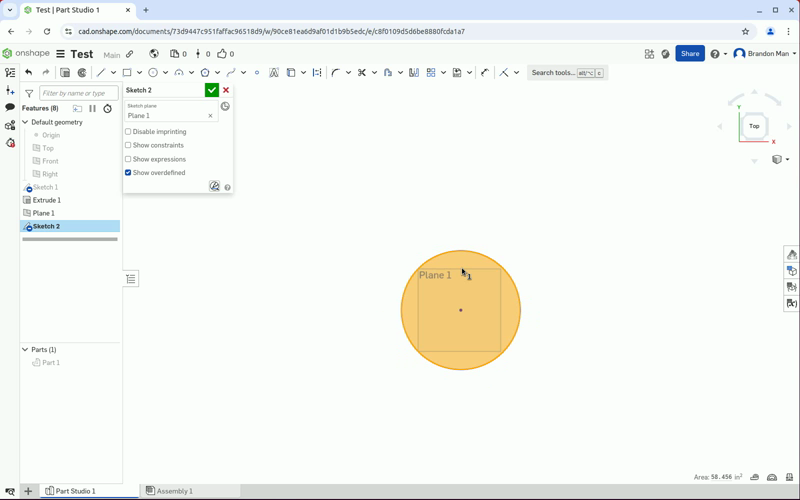
scroll(-6)
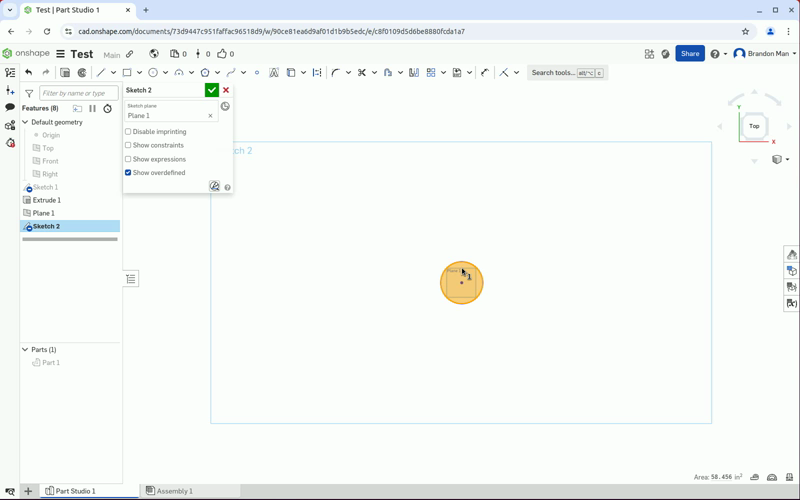
mouse_move(73, 352)
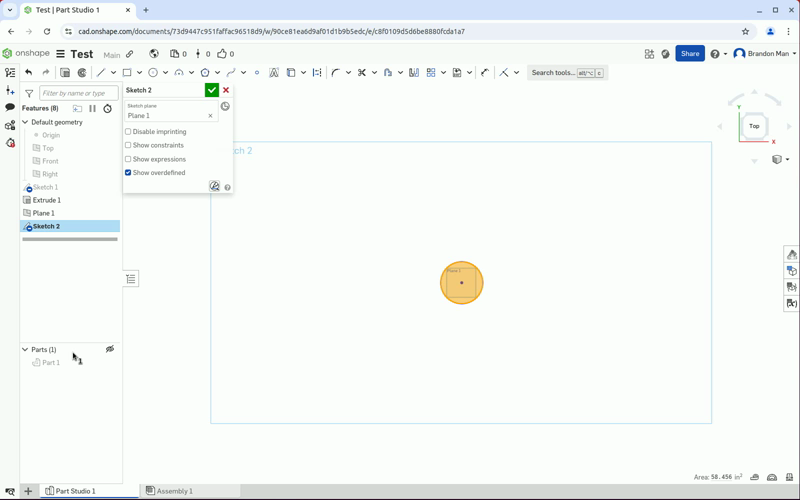
key(shift+y)
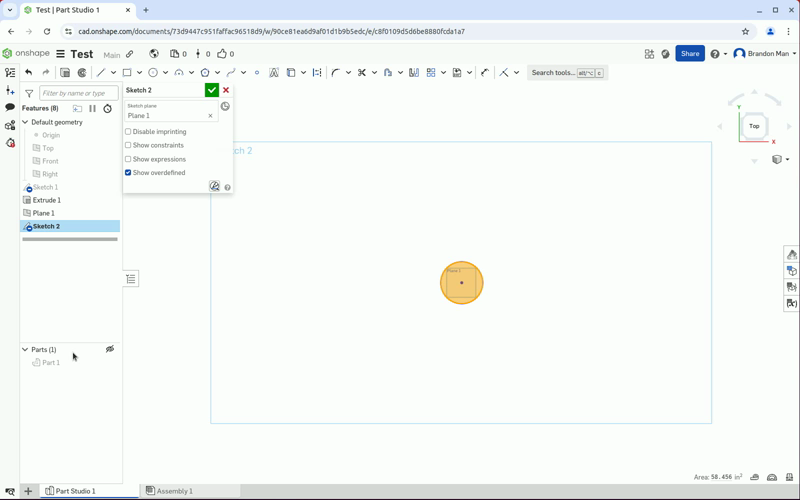
key(shift+e)
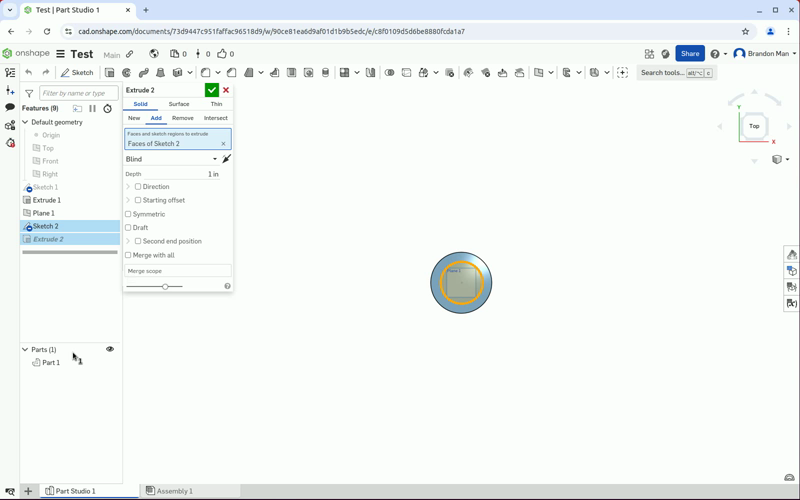
mouse_move(143, 106)
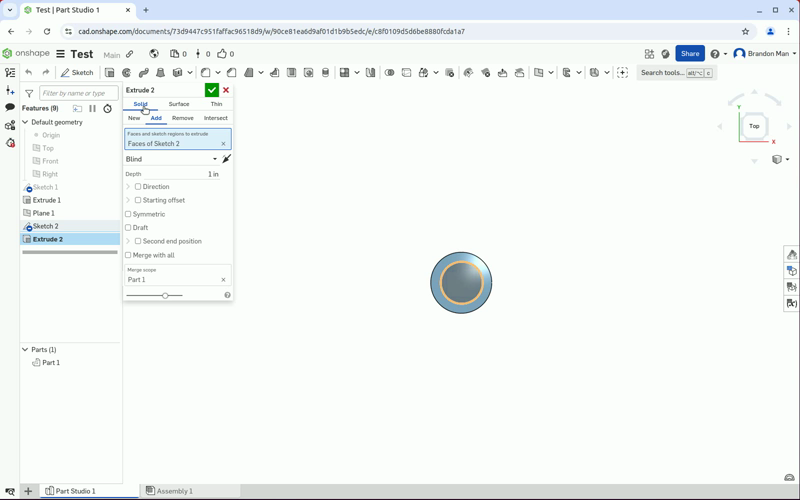
click(143, 106)
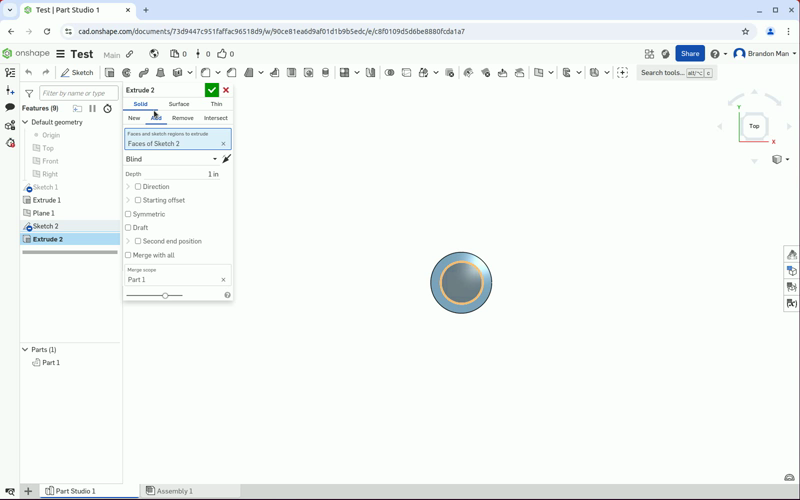
mouse_move(186, 120)
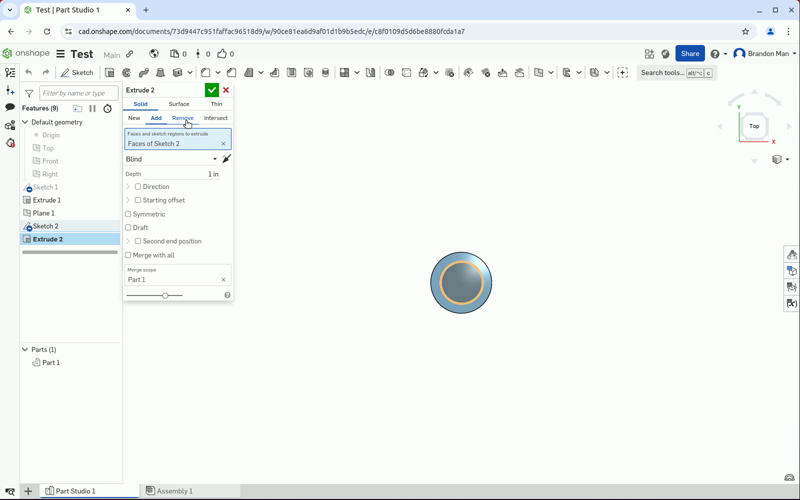
click(186, 120)
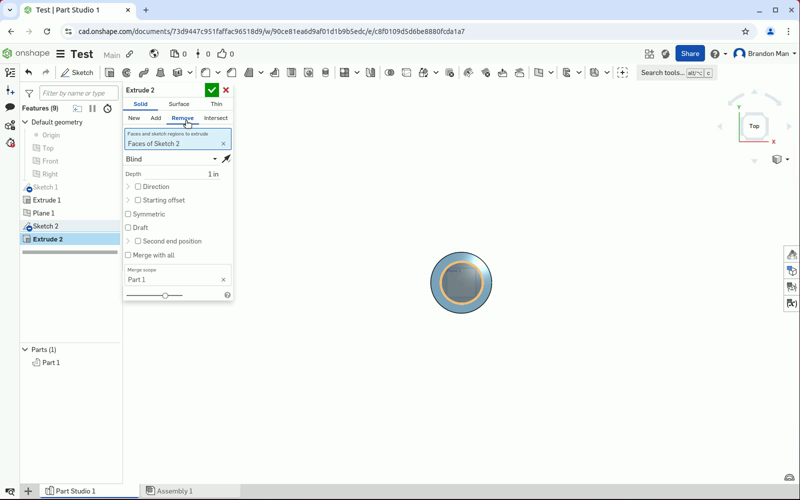
key(tab, 4)
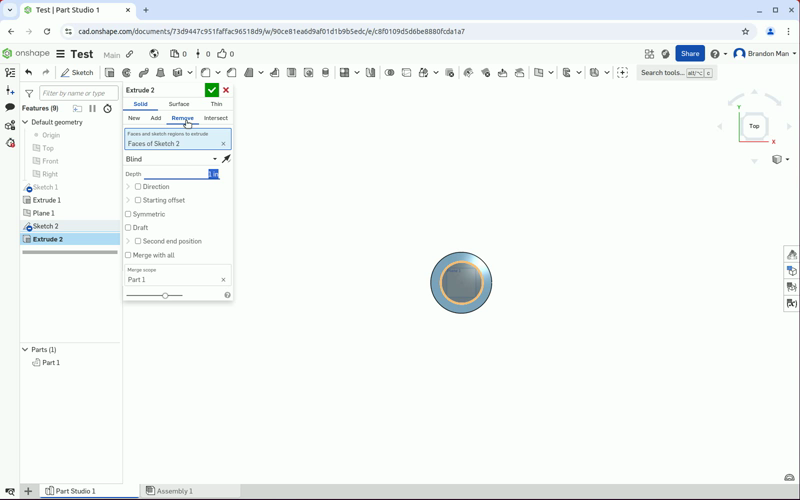
text(20.942)
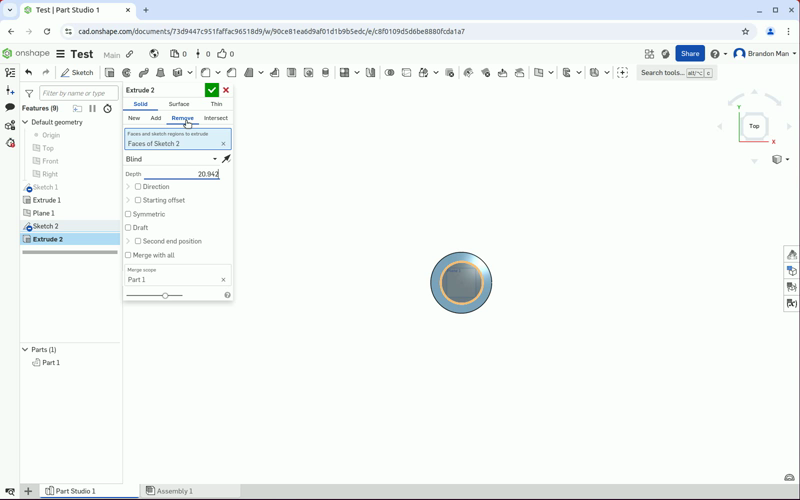
key(tab, 6)
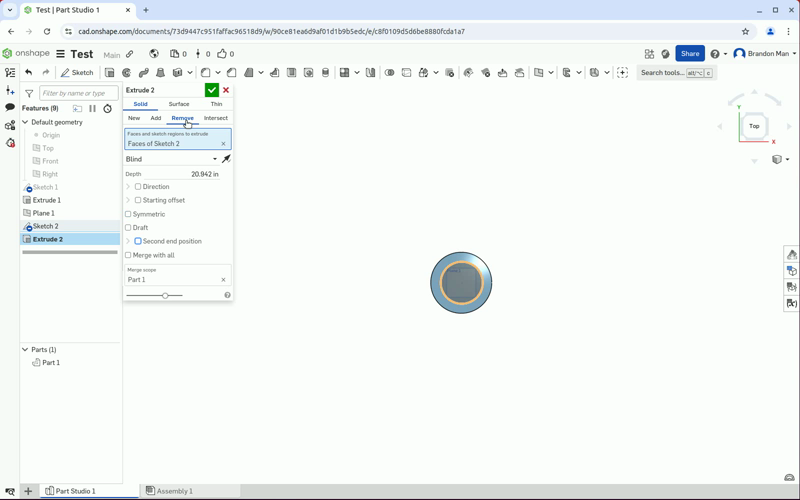
key(space)
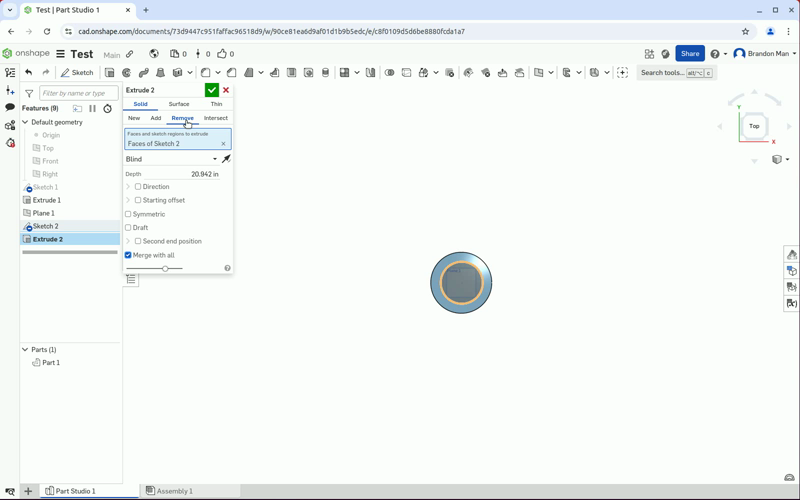
key(enter)
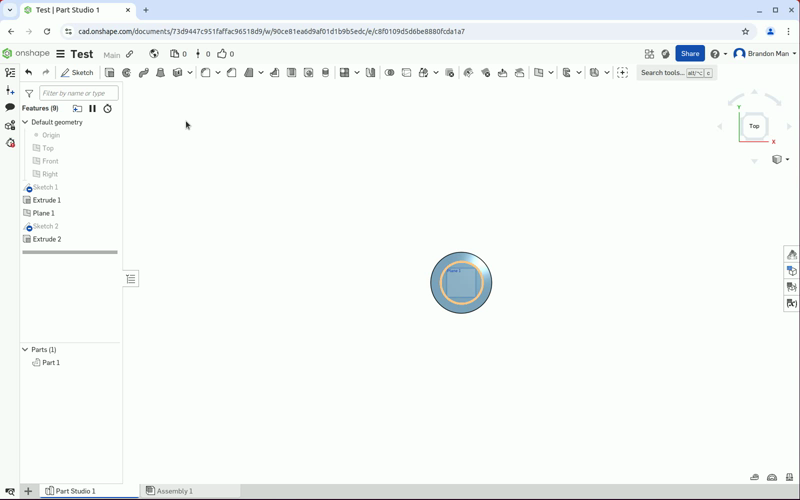
key(shift+h)
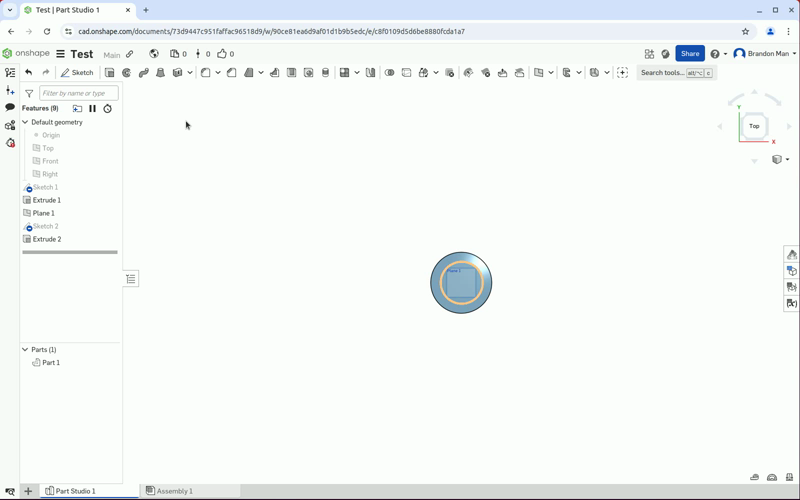
key(shift+h)
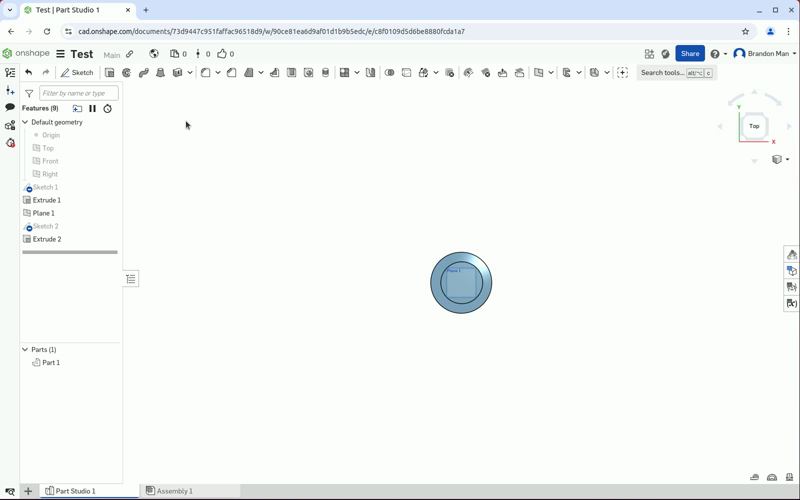
mouse_move(73, 189)
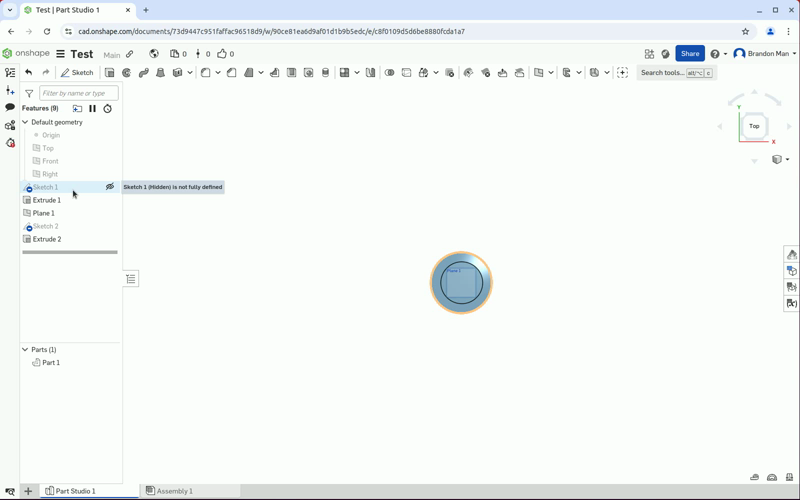
click(73, 189)
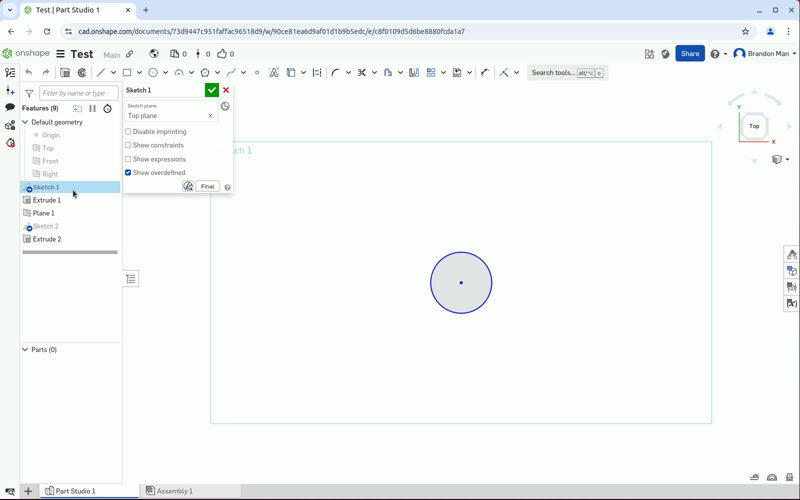
mouse_move(229, 92)
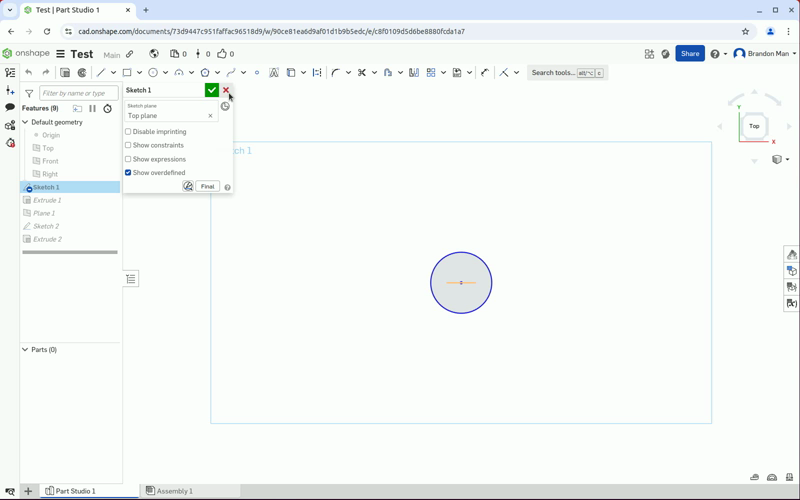
click(229, 92)
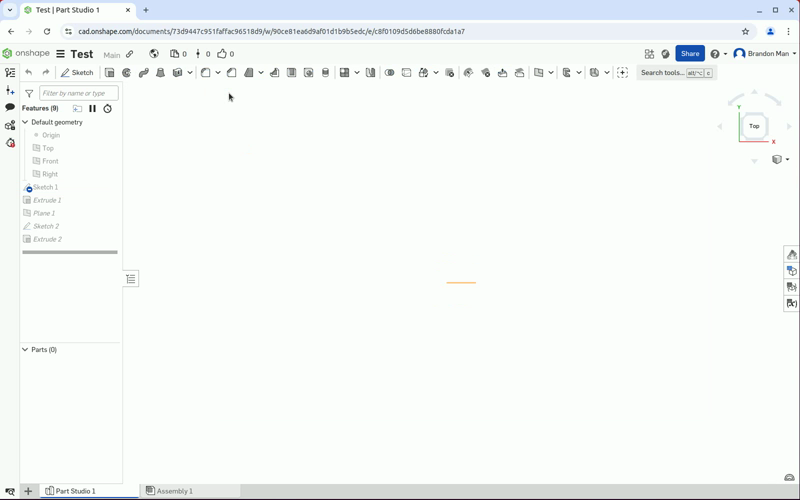
key(shift+s)
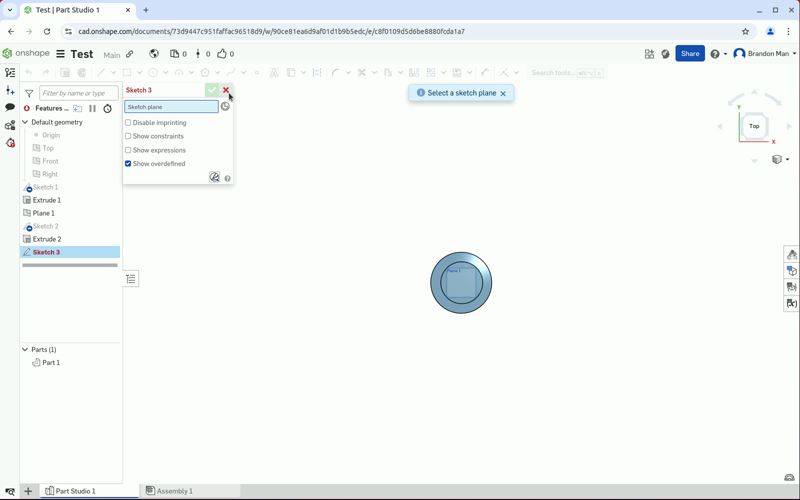
mouse_move(73, 215)
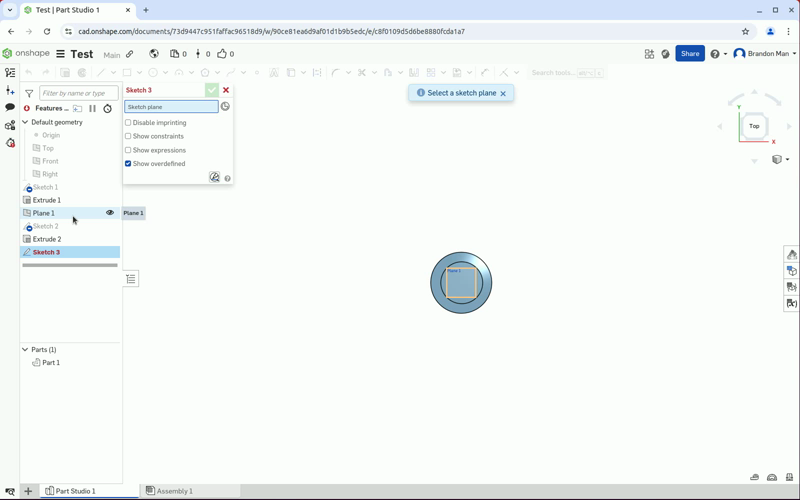
click(73, 215)
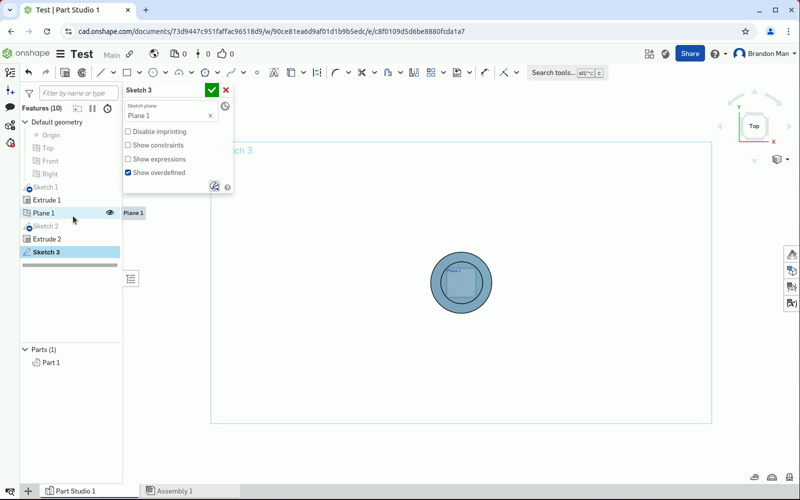
mouse_move(73, 352)
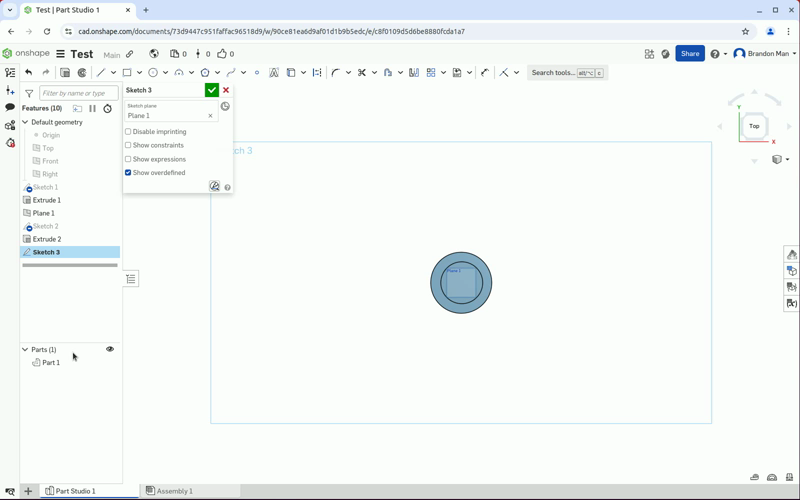
key(y)
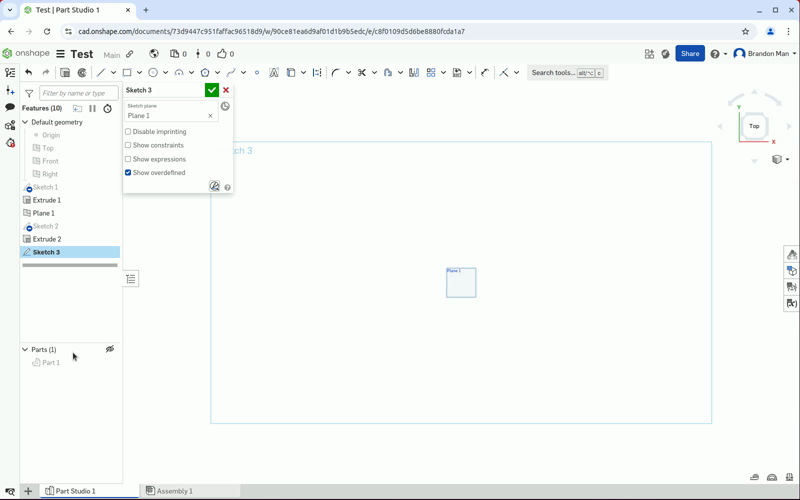
key(l)
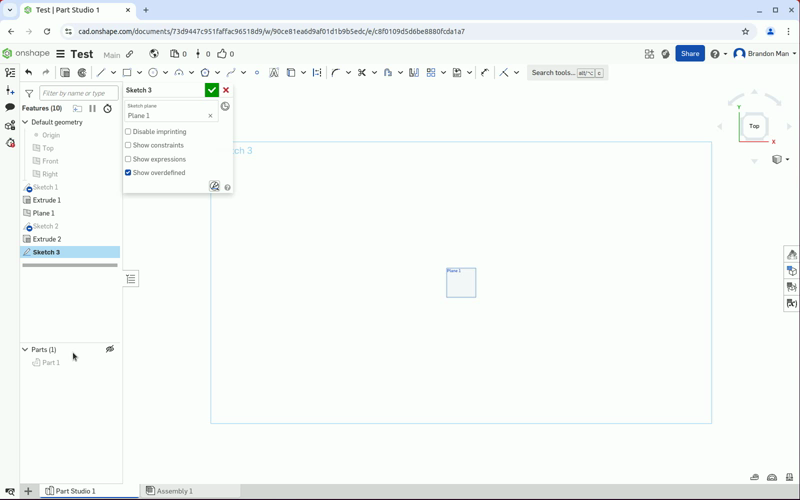
key_down(shift)
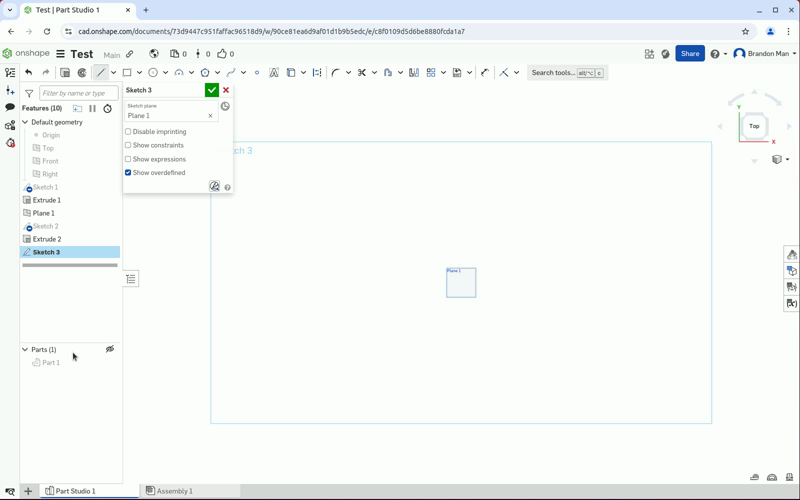
mouse_move(460, 313)
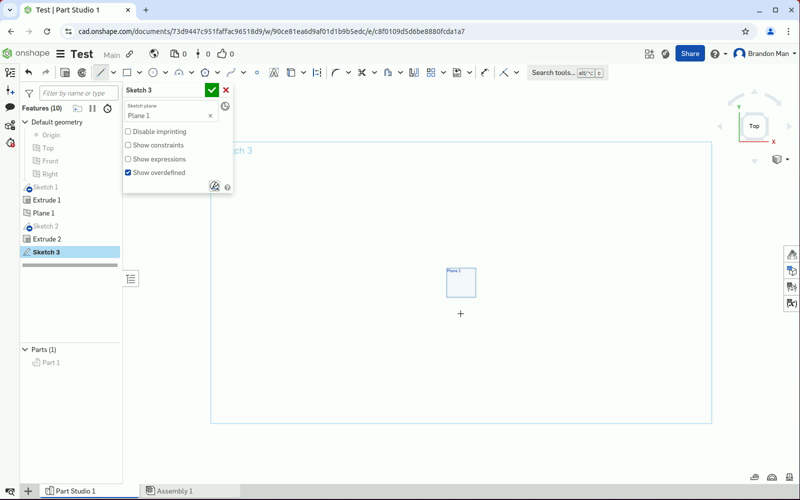
click(460, 313)
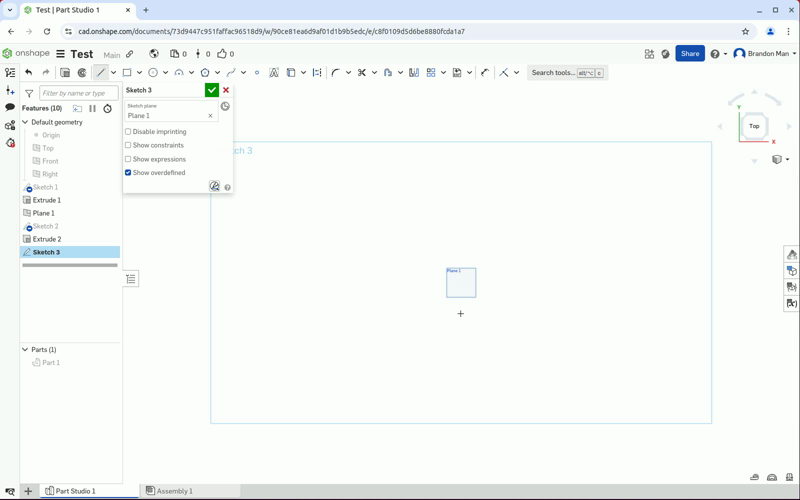
key_up(shift)
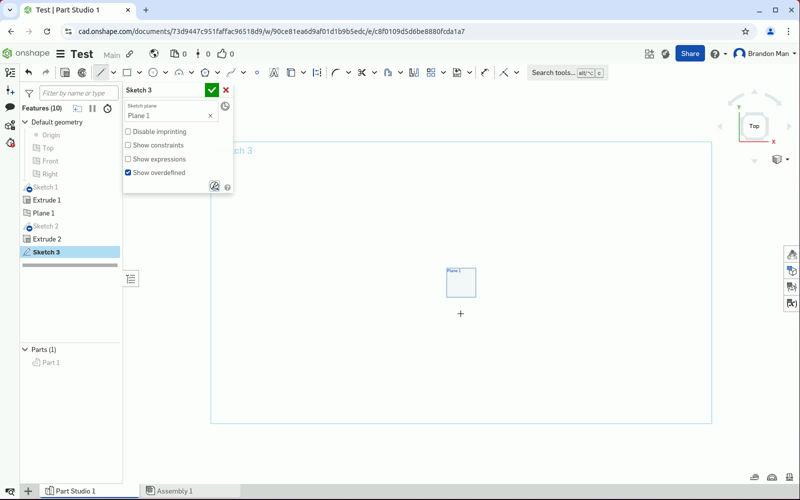
key_down(shift)
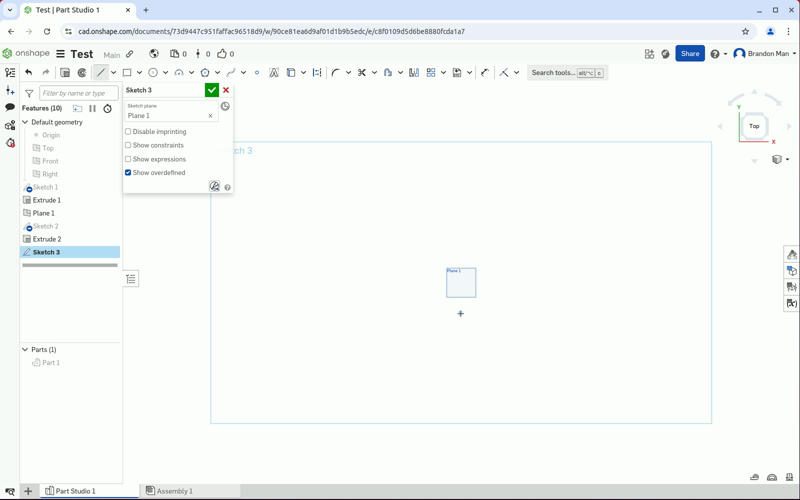
mouse_move(543, 313)
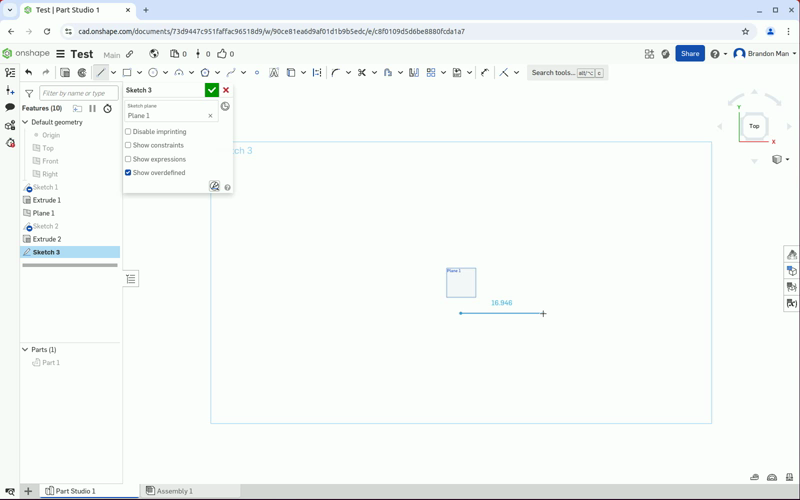
click(543, 313)
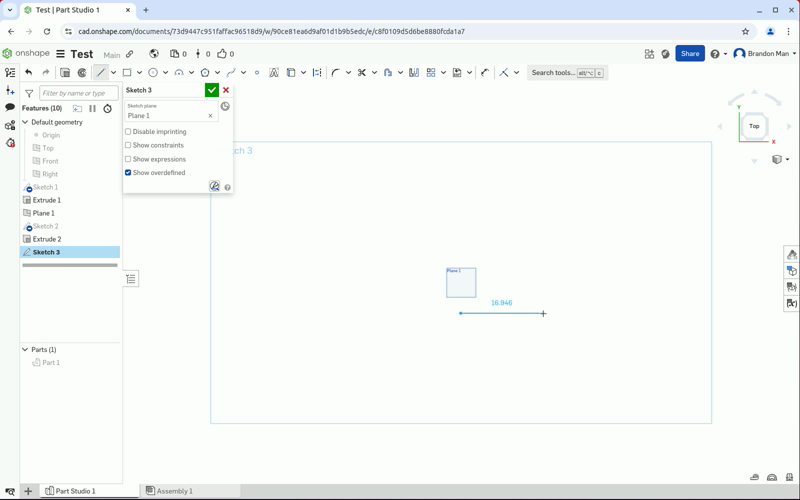
key_up(shift)
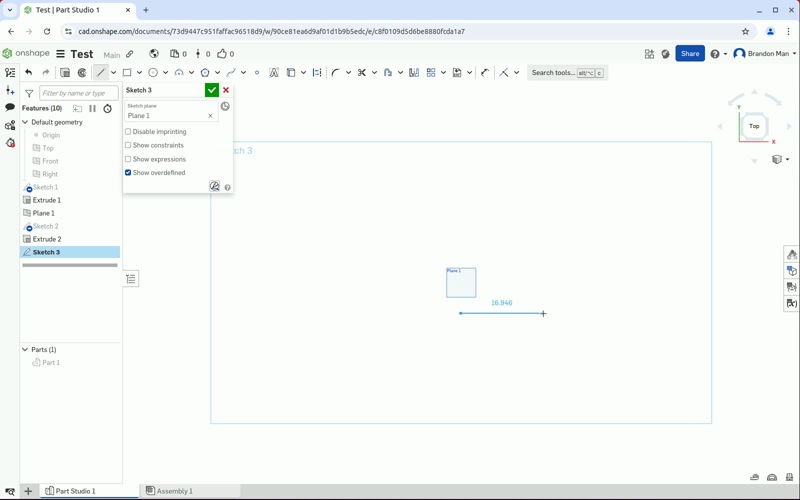
key_down(shift)
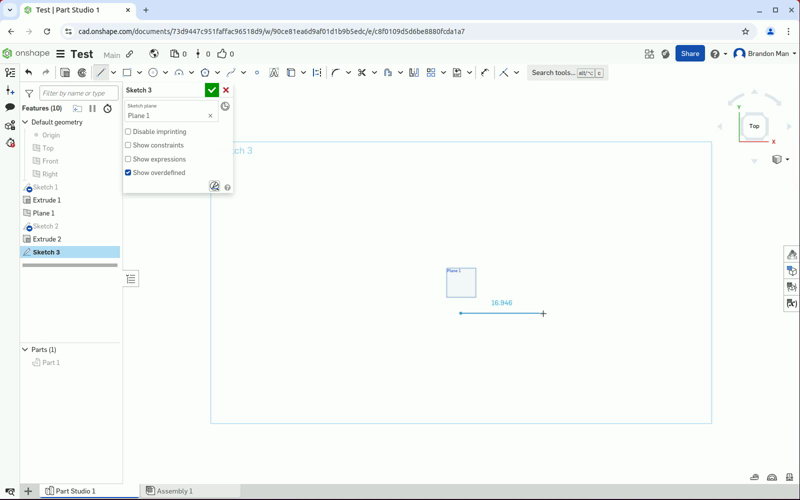
mouse_move(573, 313)
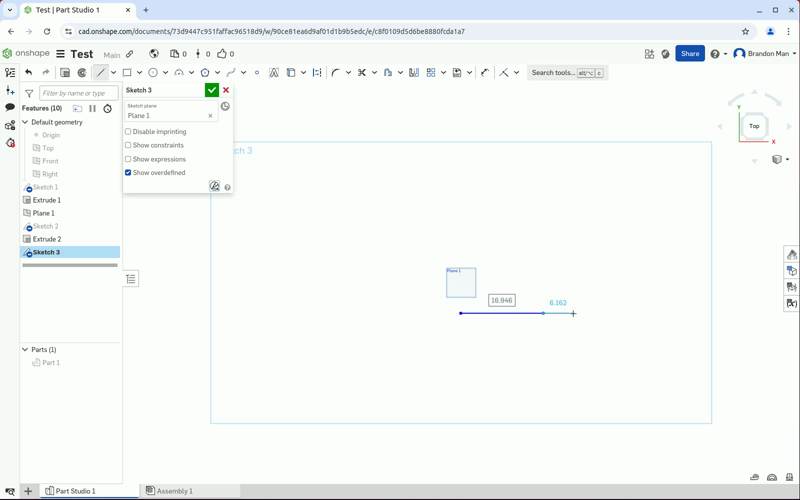
mouse_move(543, 297)
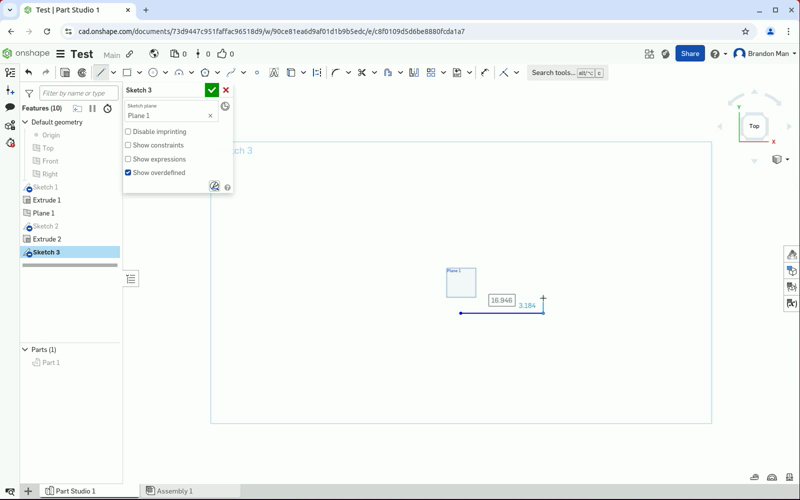
click(543, 297)
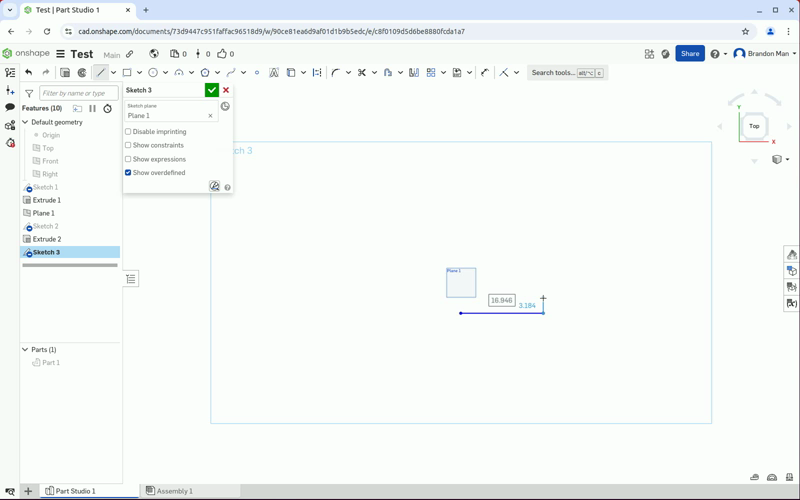
key_up(shift)
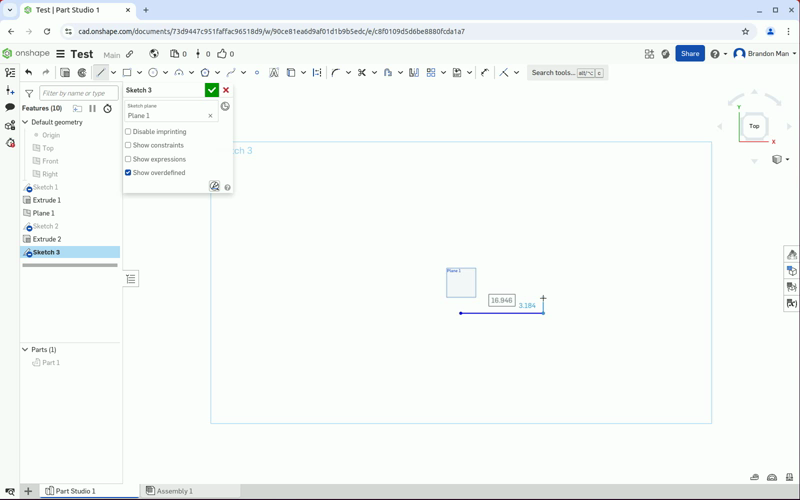
key_down(shift)
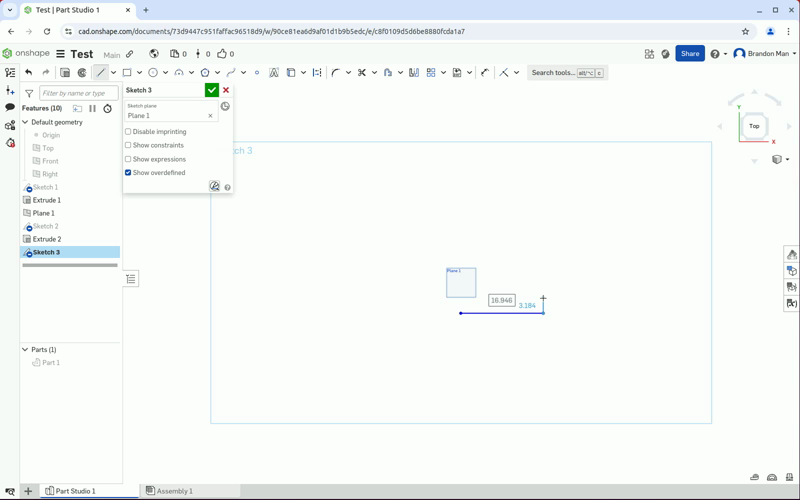
mouse_move(573, 297)
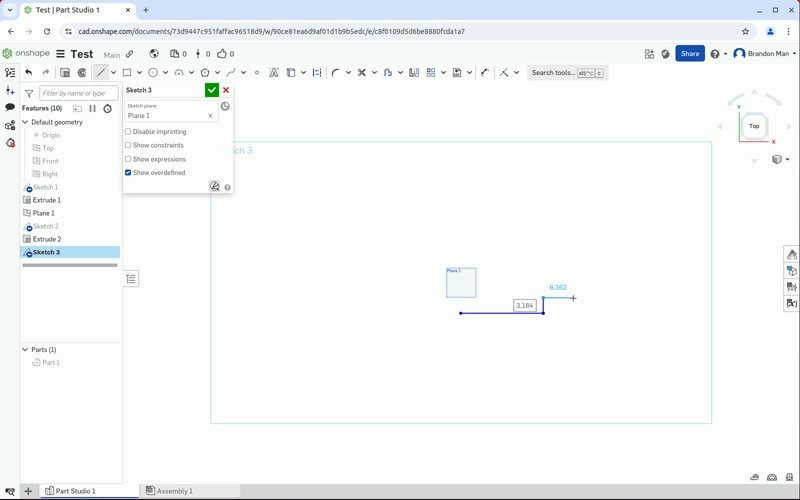
mouse_move(518, 297)
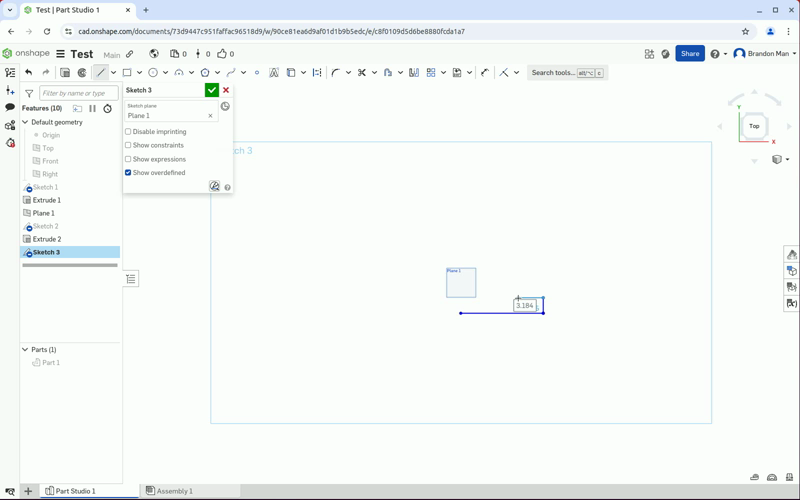
click(518, 297)
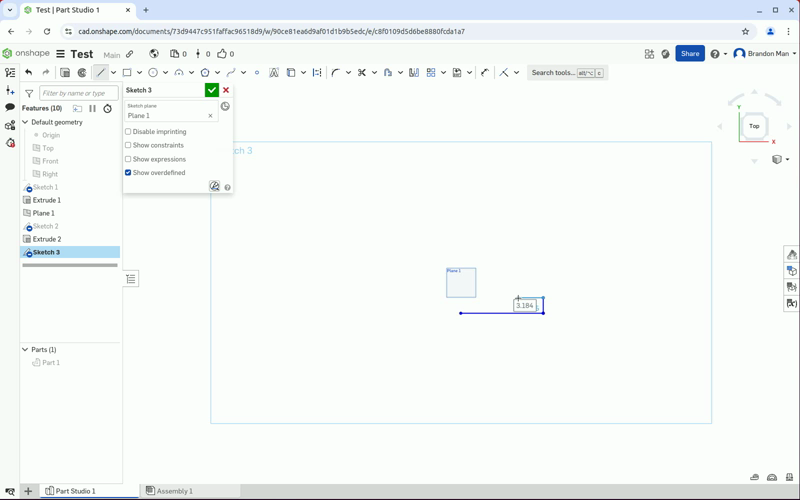
key_up(shift)
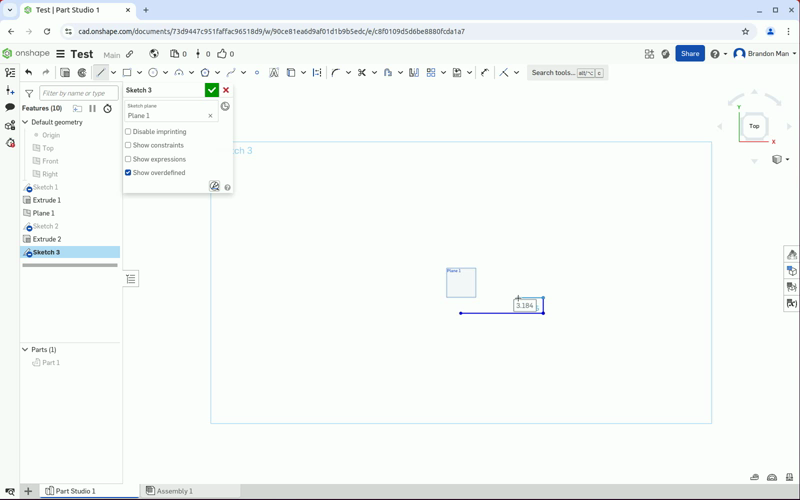
key(esc)
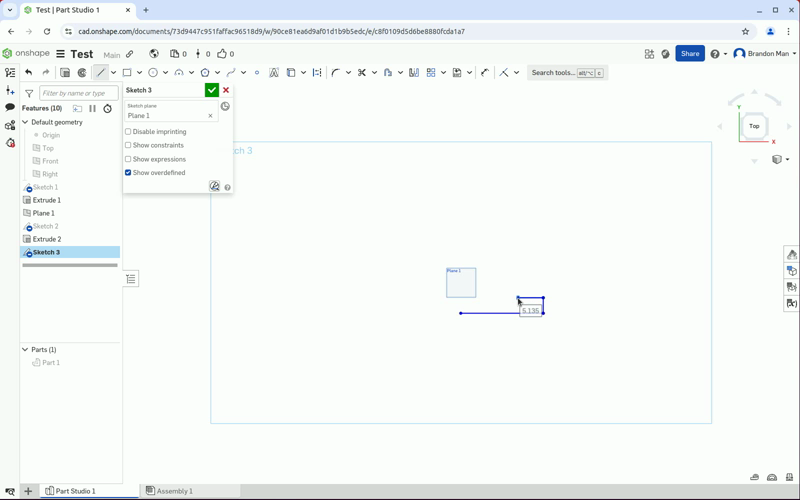
key(a)
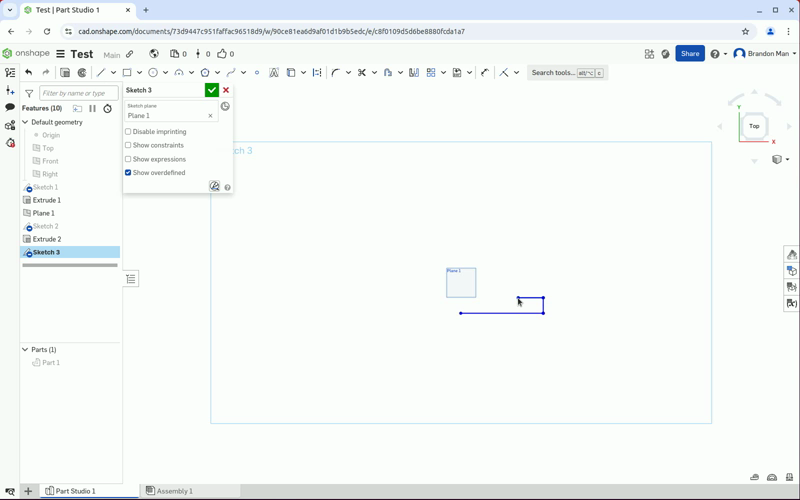
mouse_move(518, 297)
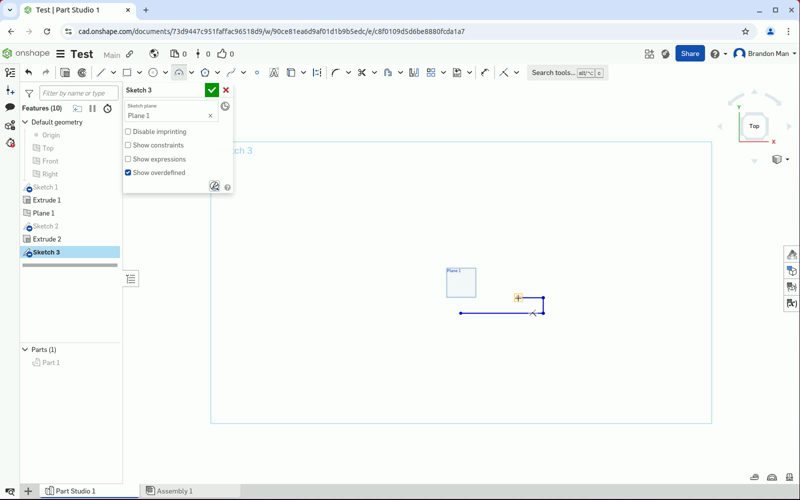
click(518, 297)
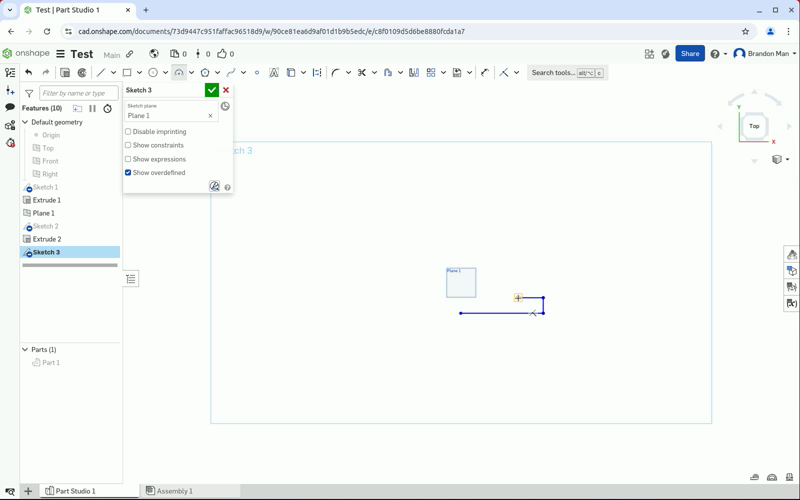
key_down(shift)
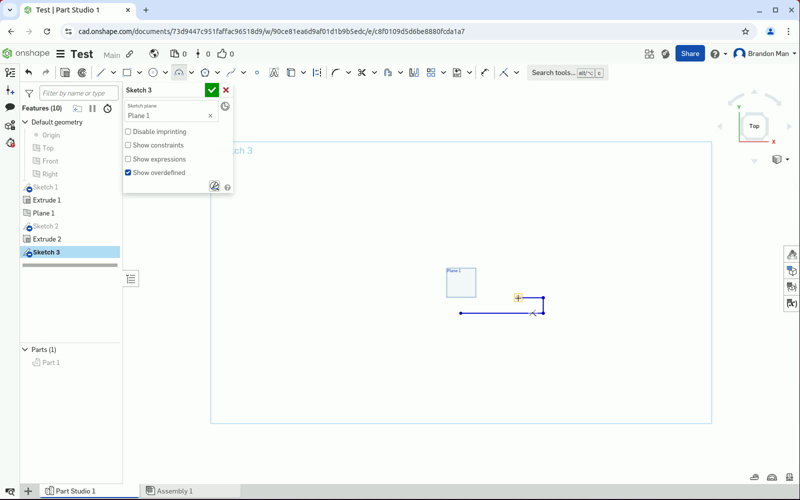
mouse_move(518, 266)
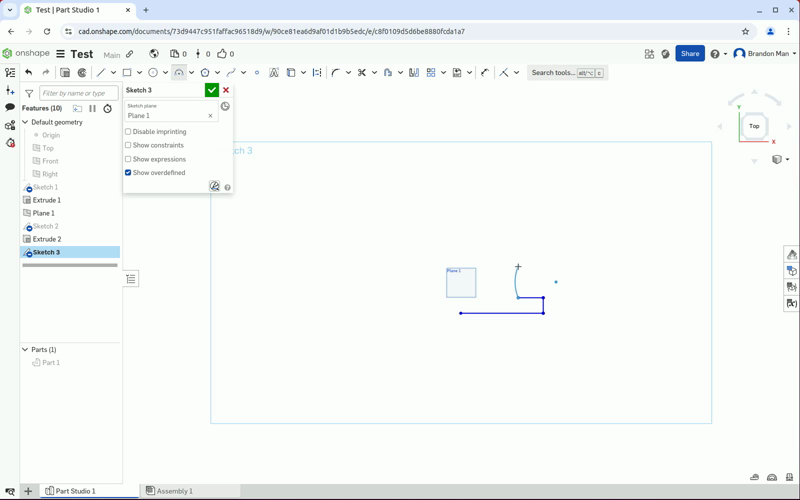
click(518, 266)
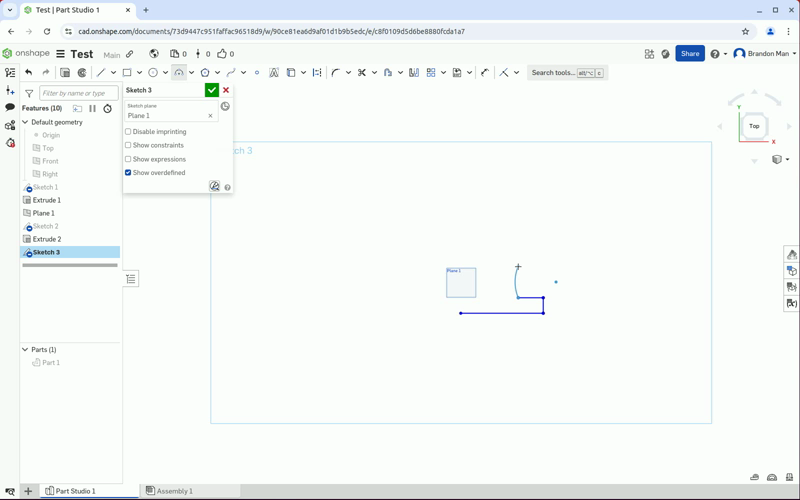
mouse_move(502, 282)
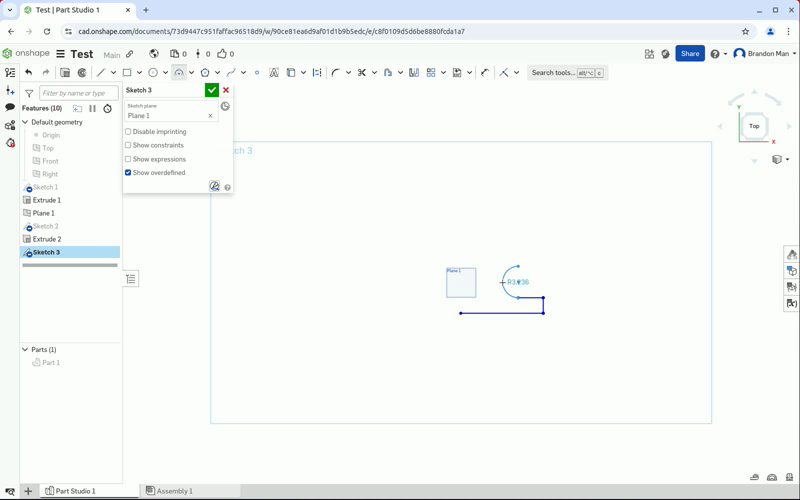
click(502, 282)
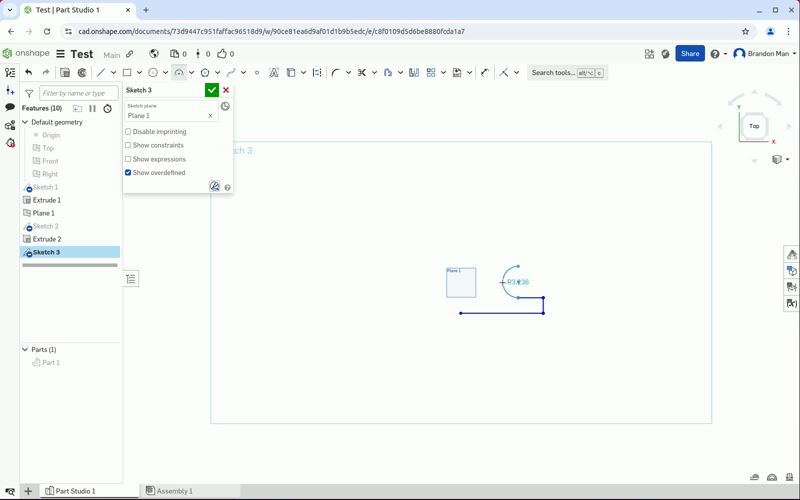
key_up(shift)
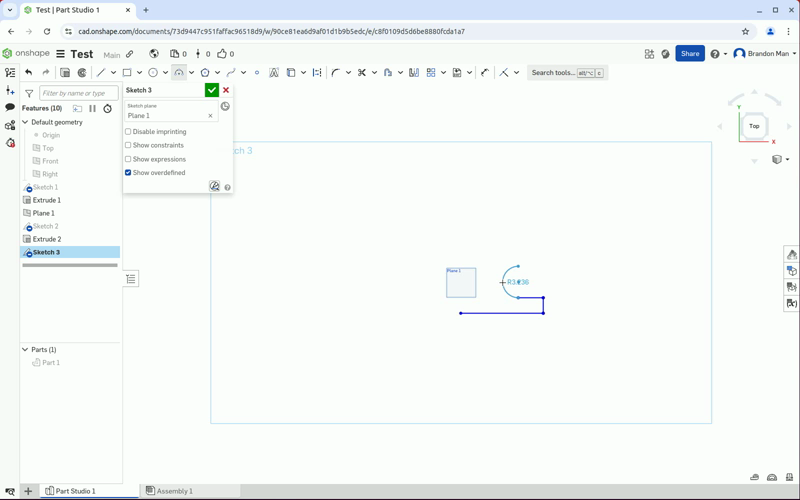
key(esc)
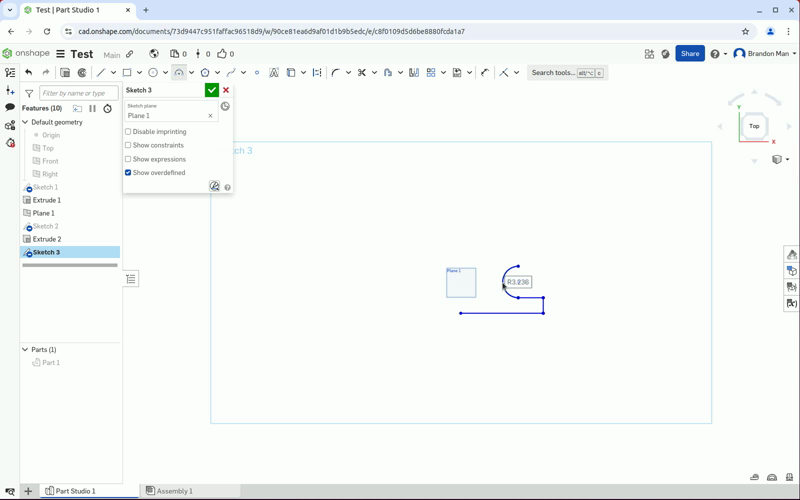
key(l)
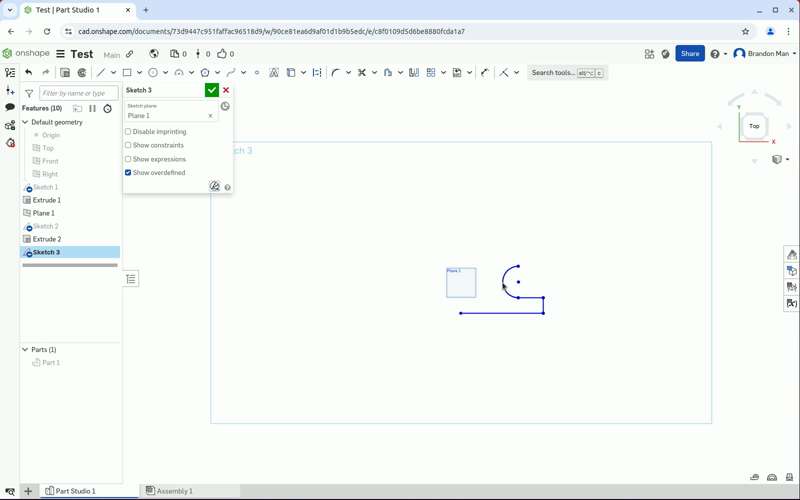
mouse_move(518, 266)
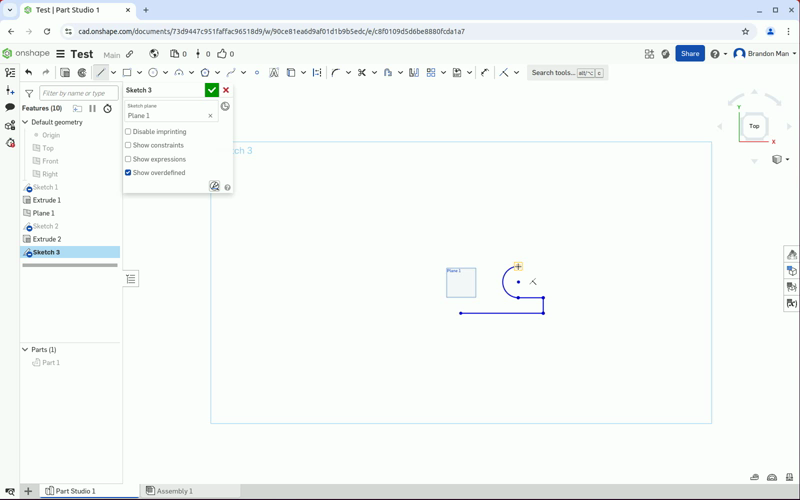
click(518, 266)
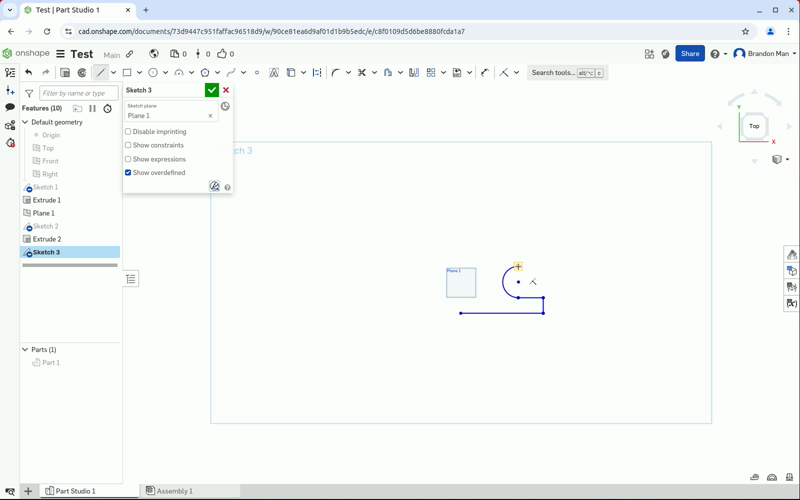
key_down(shift)
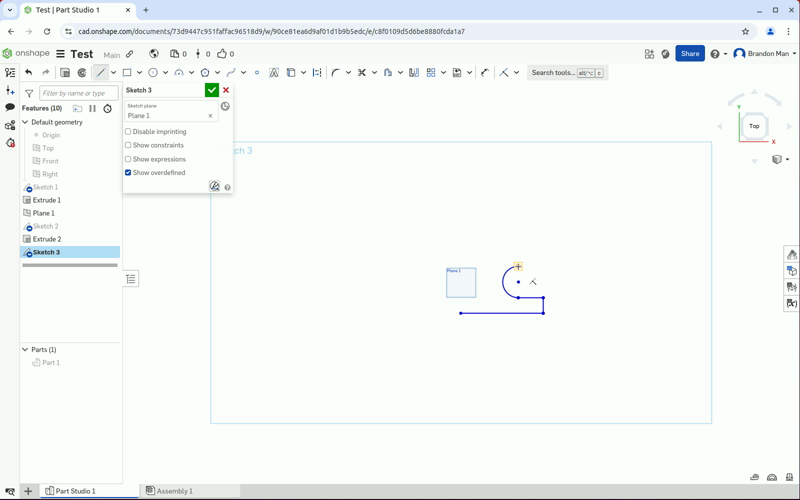
mouse_move(548, 266)
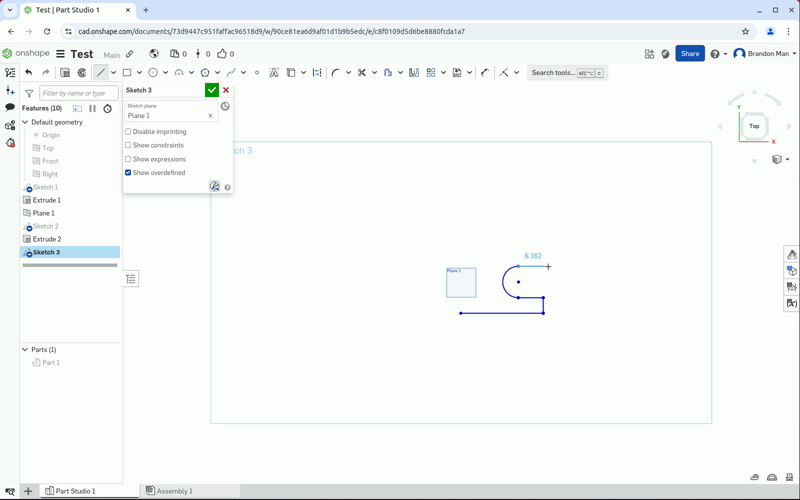
mouse_move(543, 266)
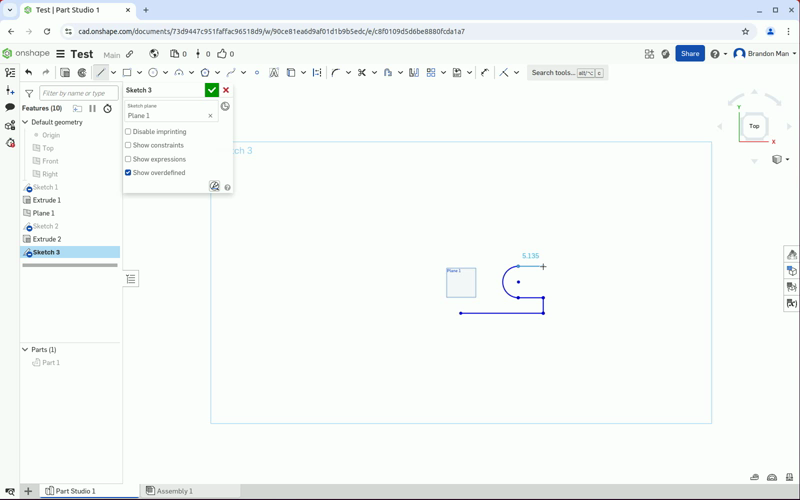
click(543, 266)
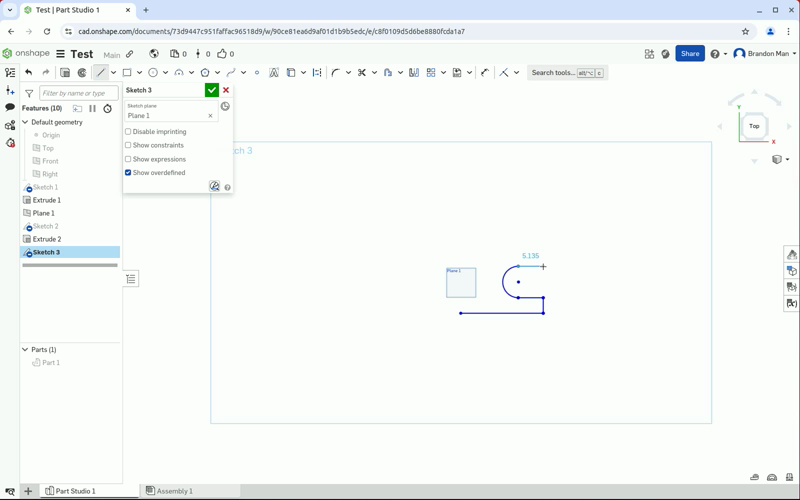
key_up(shift)
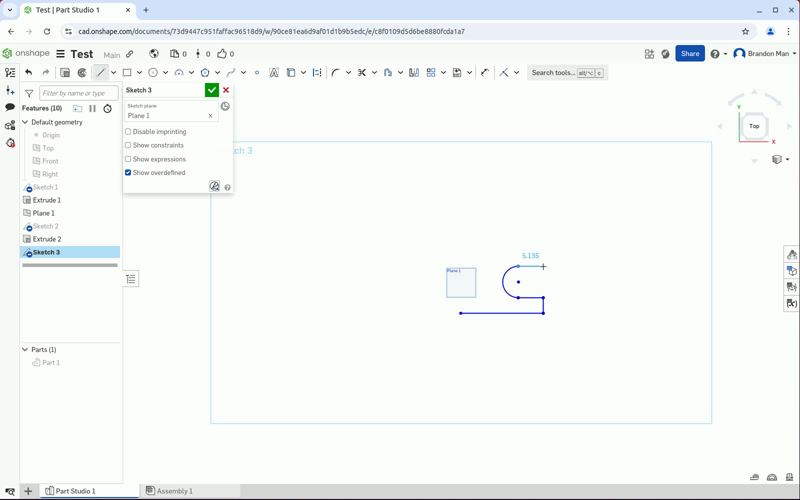
key_down(shift)
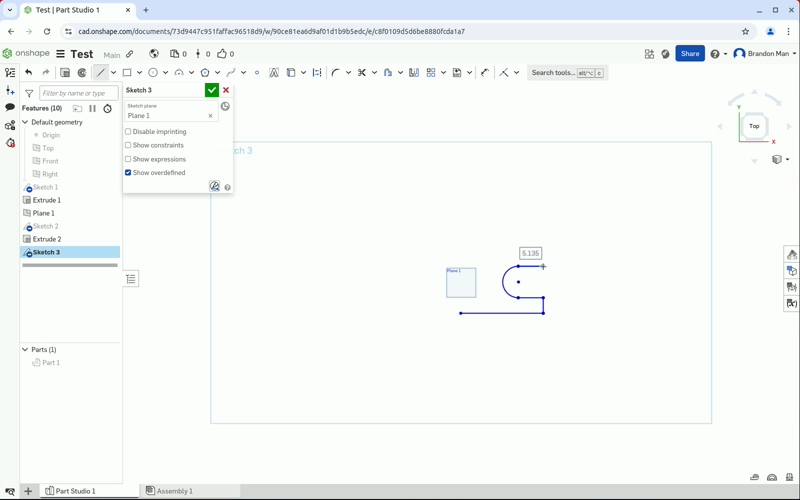
mouse_move(573, 266)
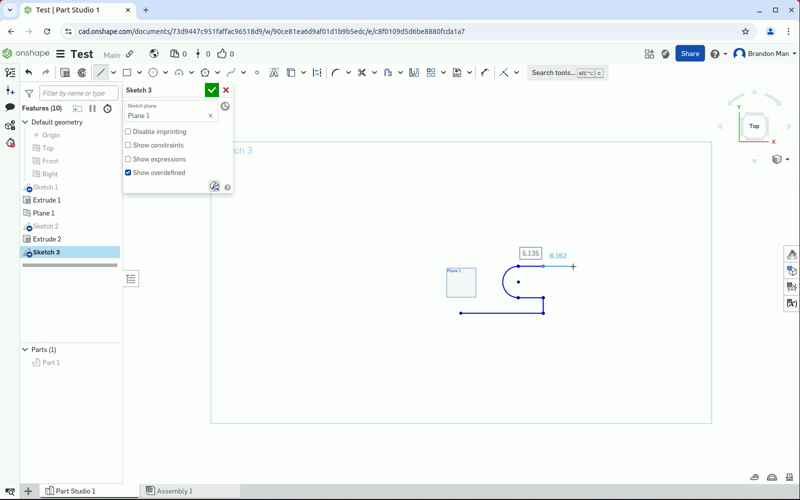
mouse_move(543, 251)
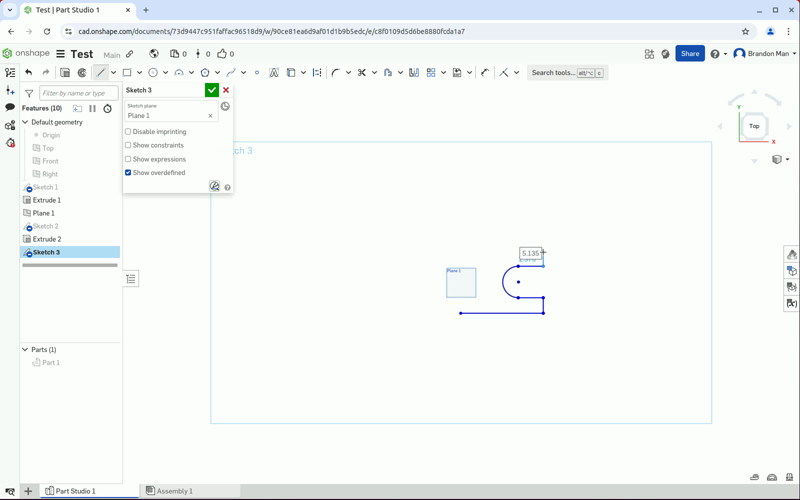
click(543, 251)
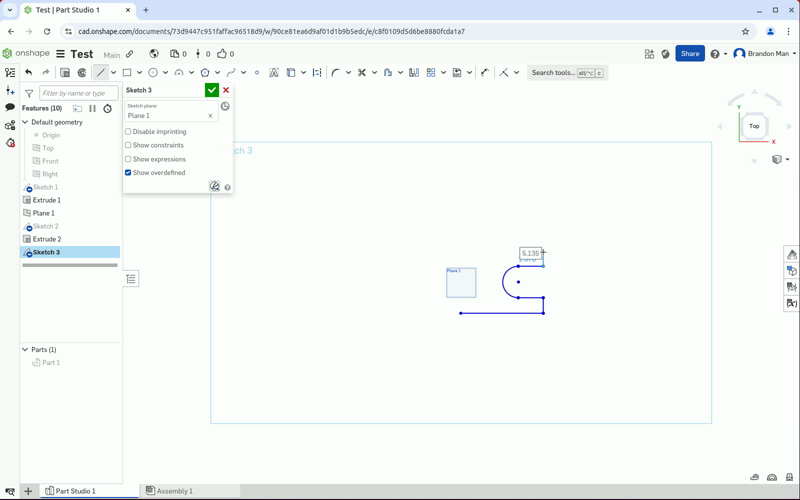
key_up(shift)
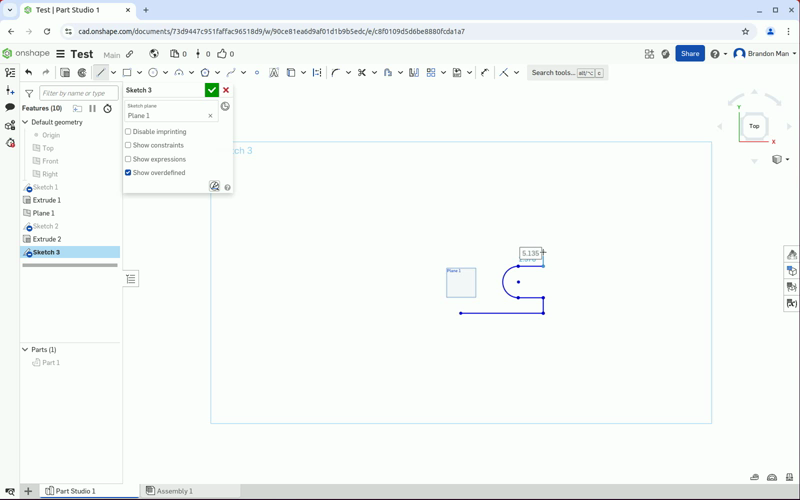
key_down(shift)
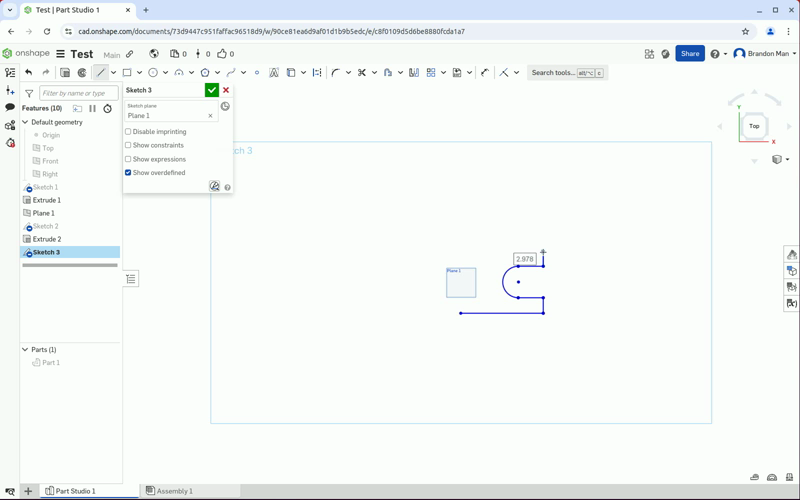
mouse_move(460, 251)
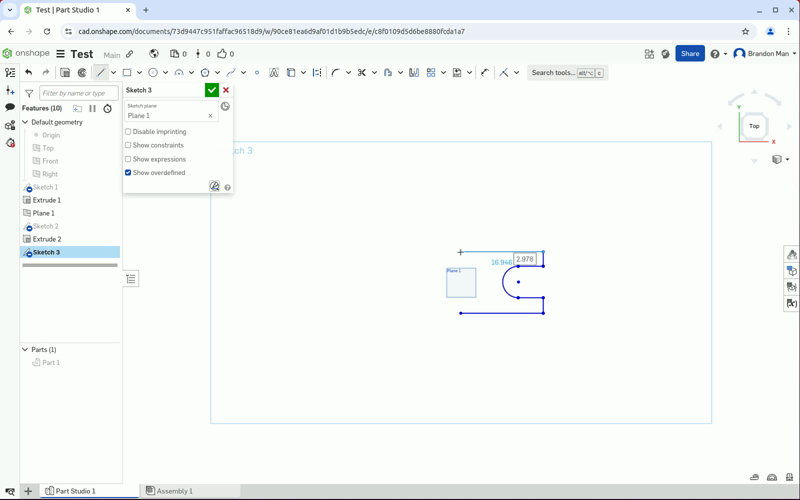
click(460, 251)
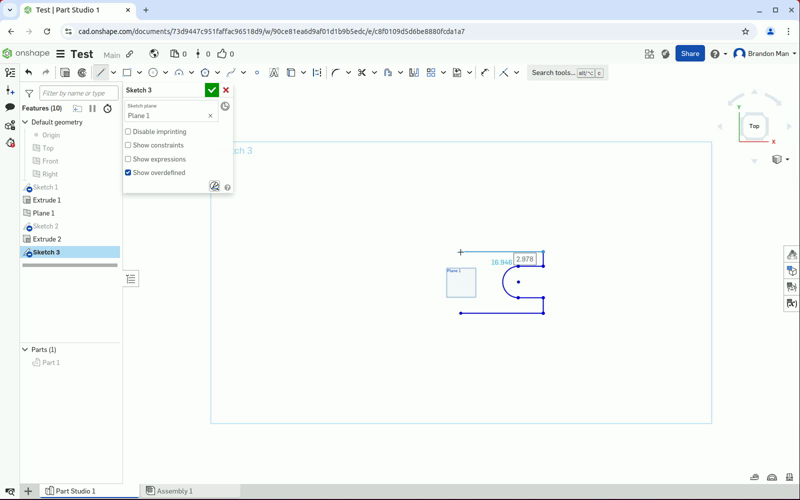
key_up(shift)
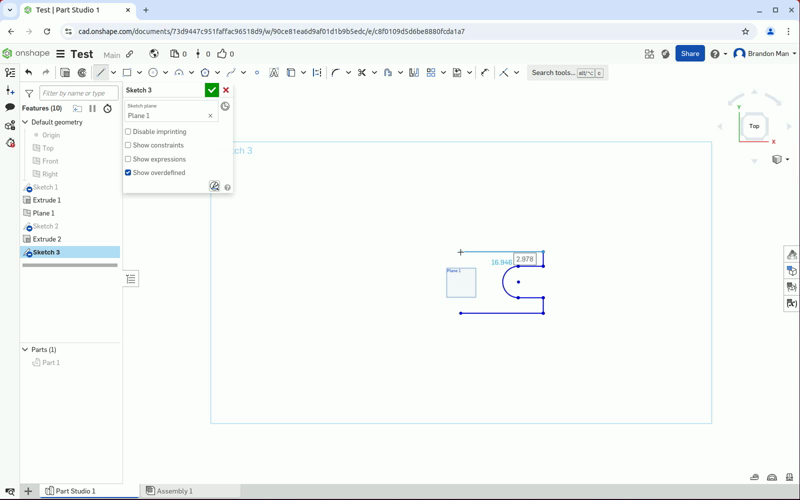
key(esc)
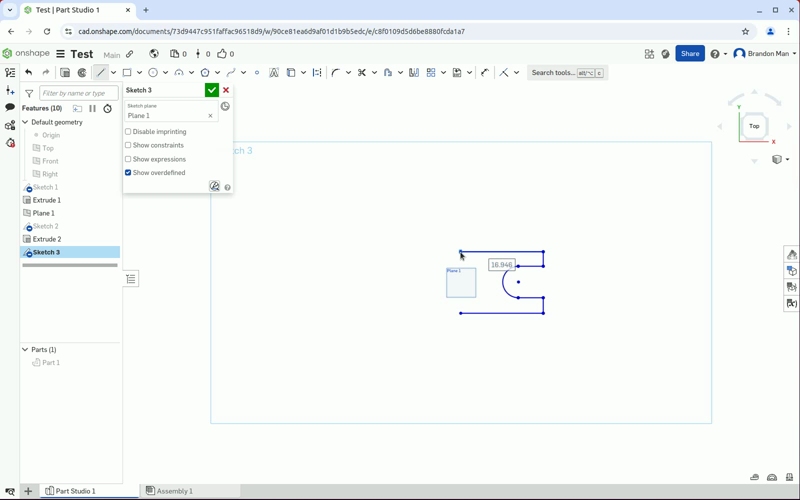
key(a)
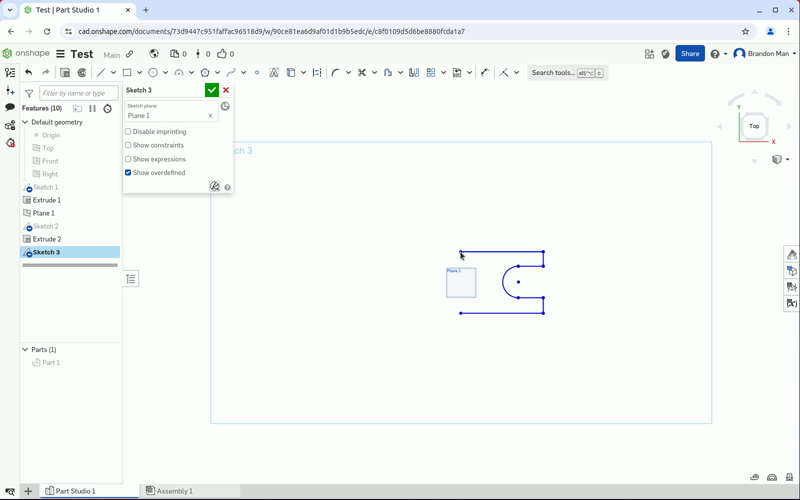
mouse_move(460, 251)
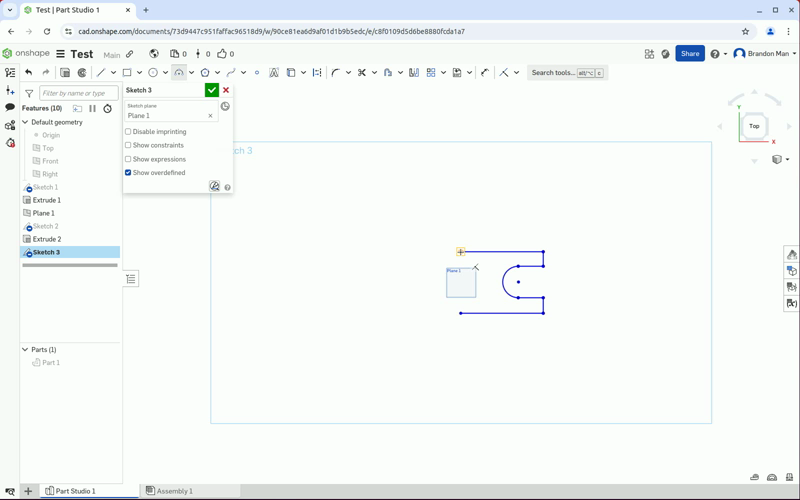
click(460, 251)
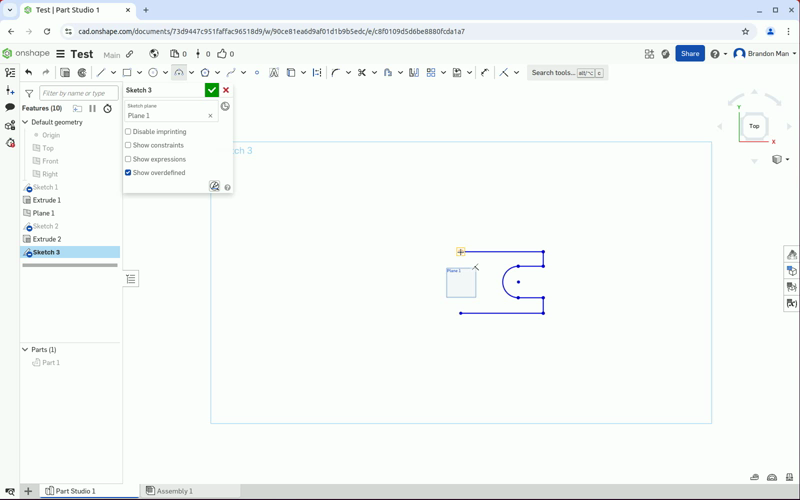
mouse_move(460, 313)
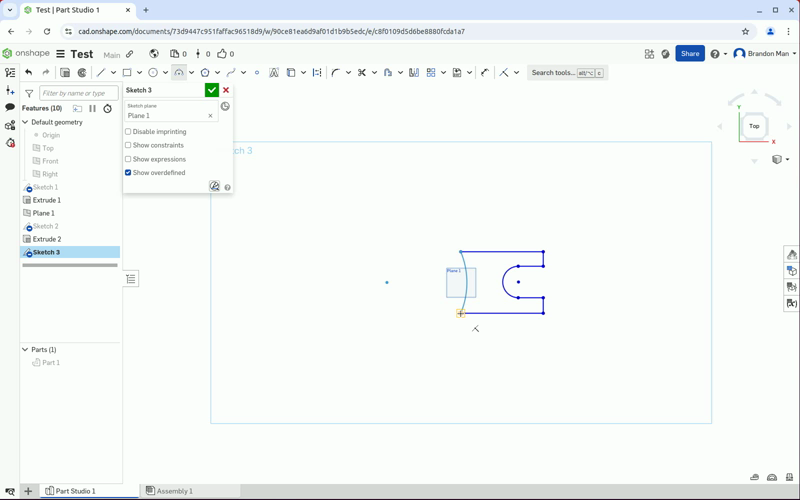
click(460, 313)
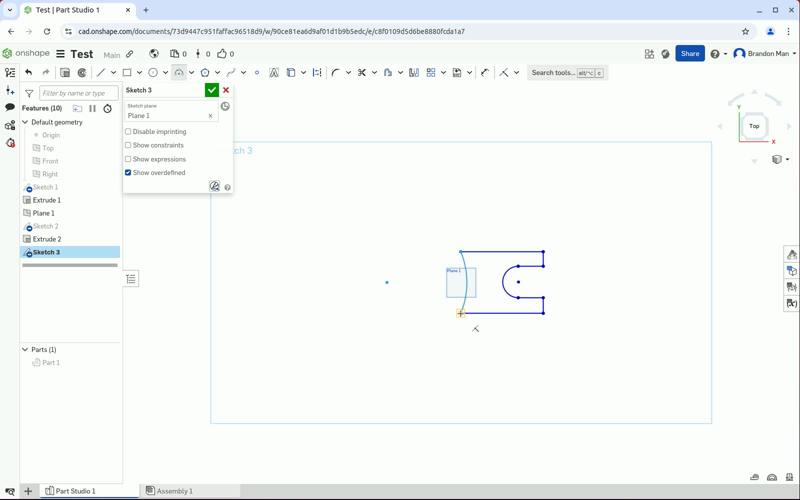
key_down(shift)
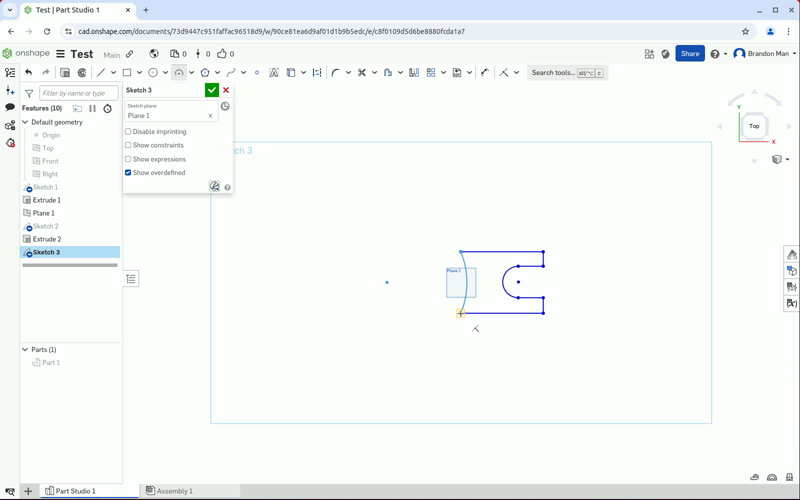
mouse_move(491, 282)
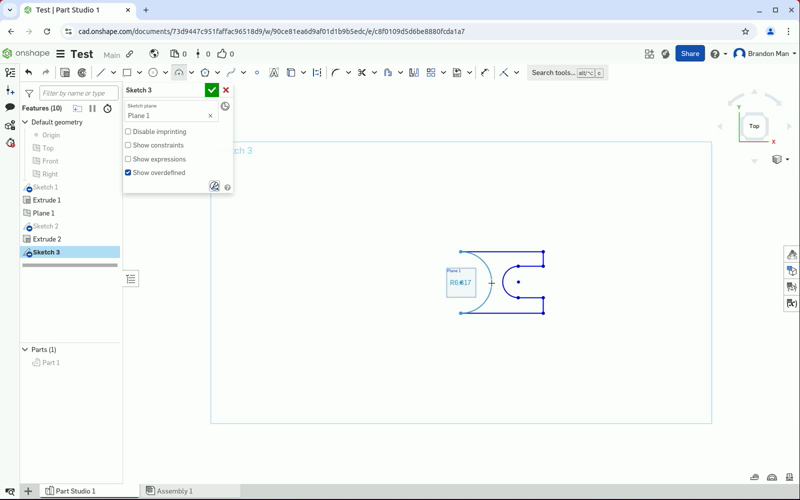
click(491, 282)
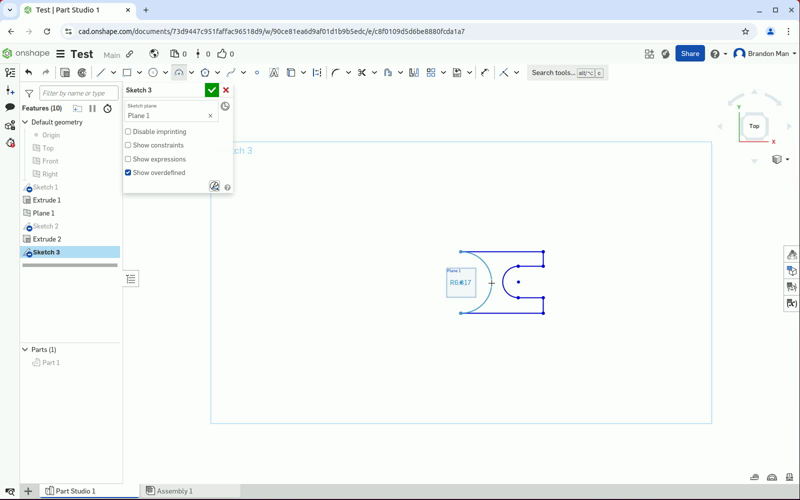
key_up(shift)
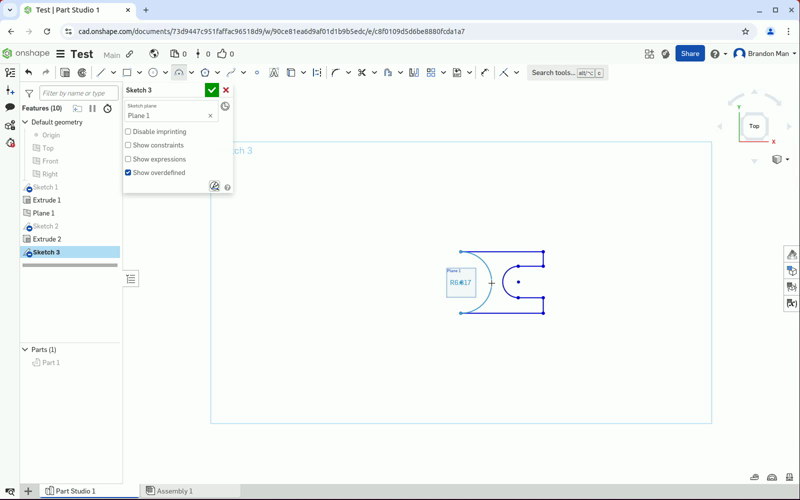
key(esc)
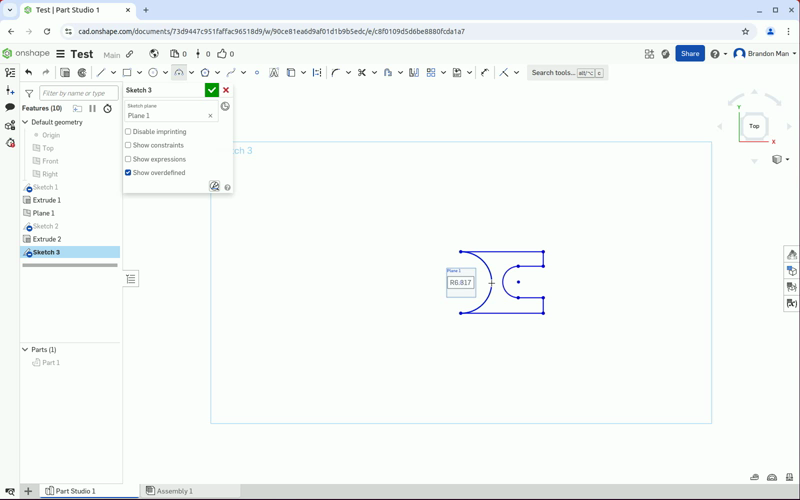
mouse_move(522, 307)
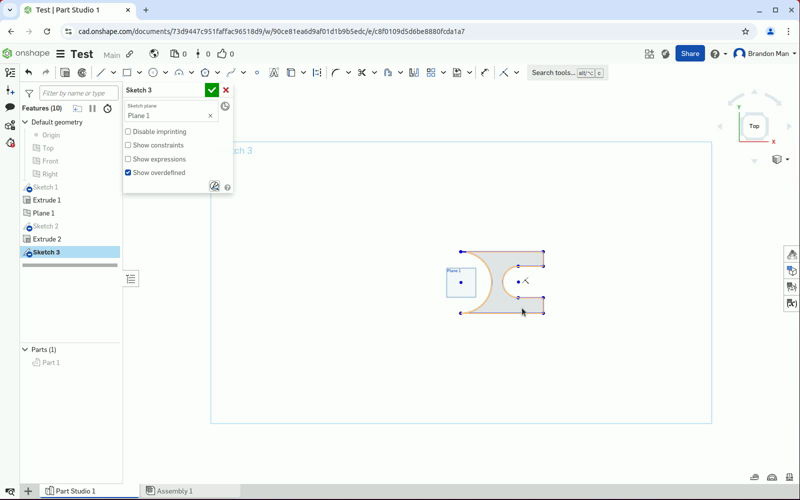
scroll(6)
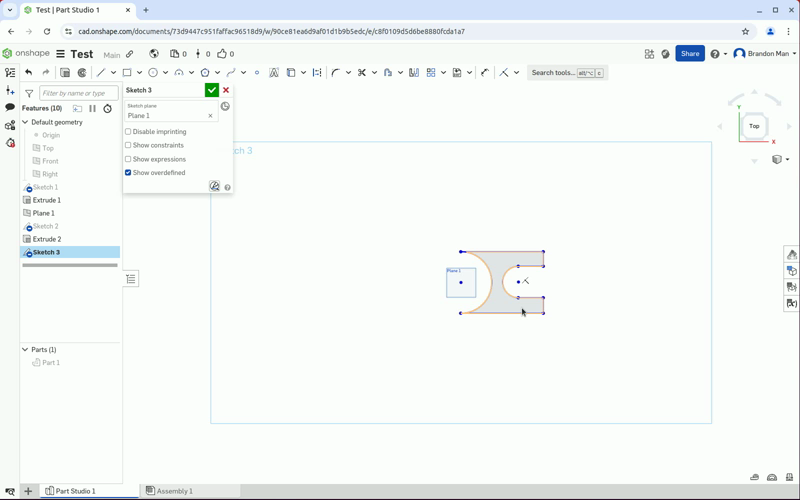
scroll(6)
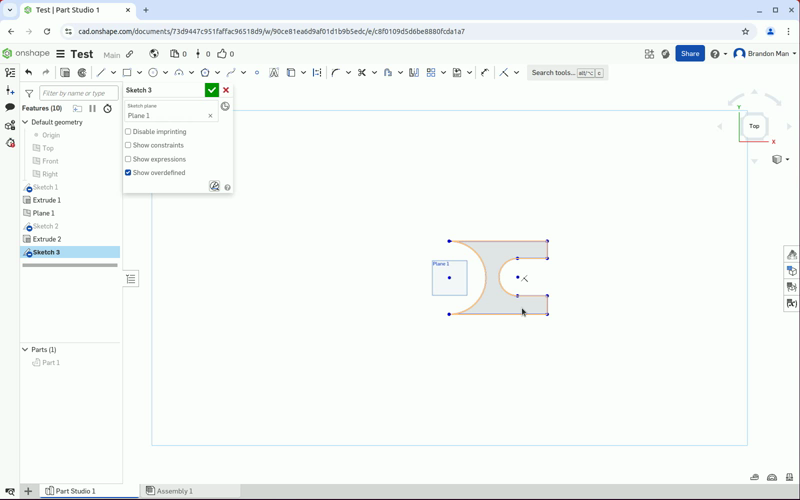
scroll(6)
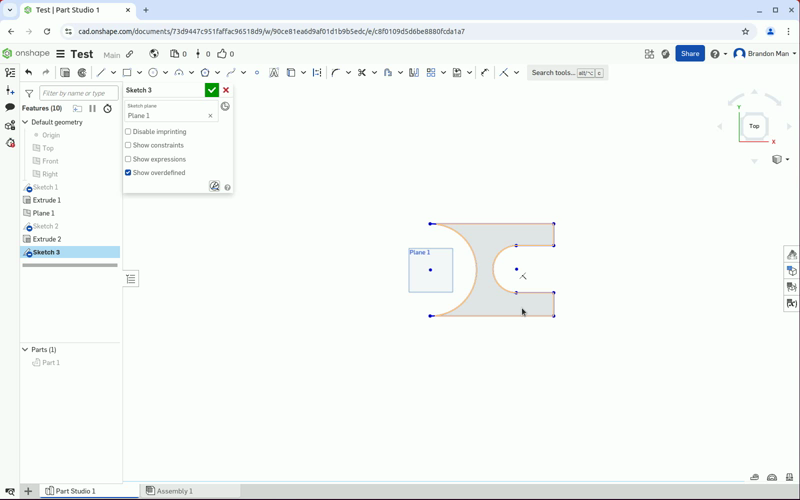
scroll(6)
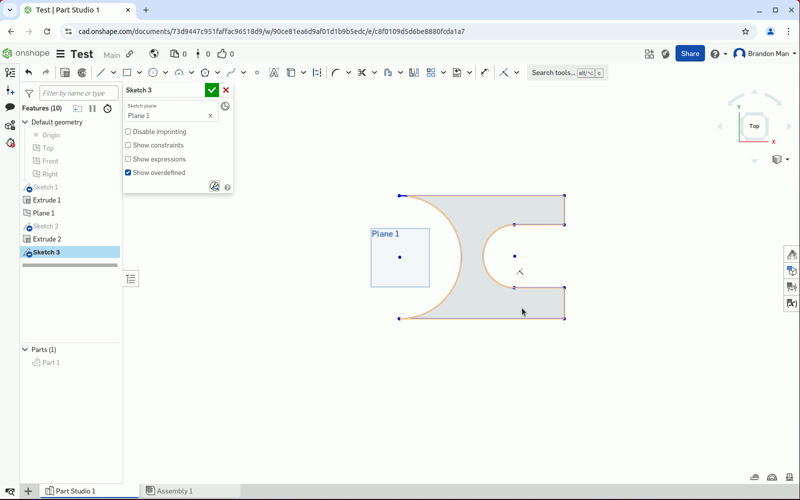
scroll(6)
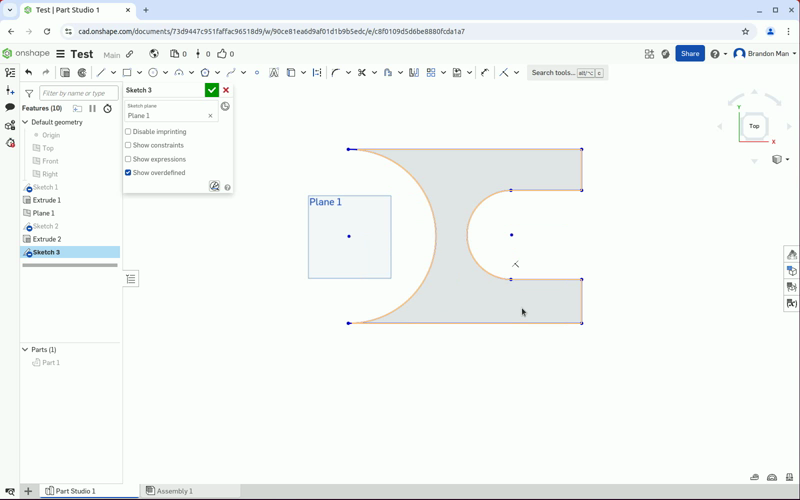
scroll(6)
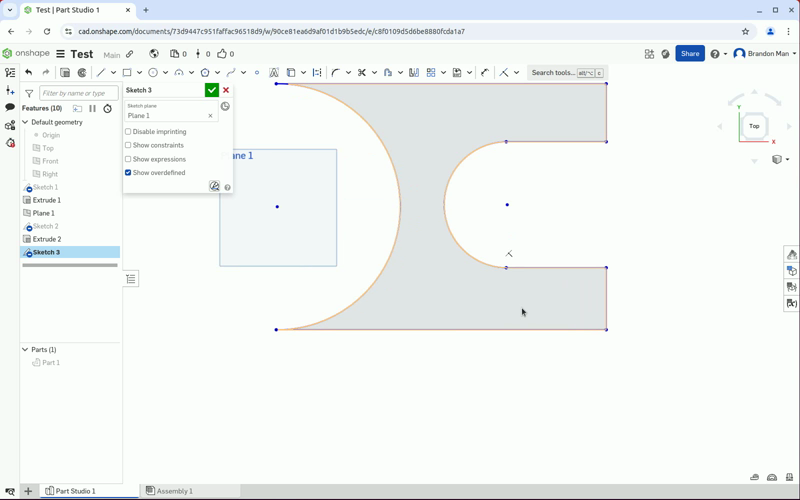
scroll(6)
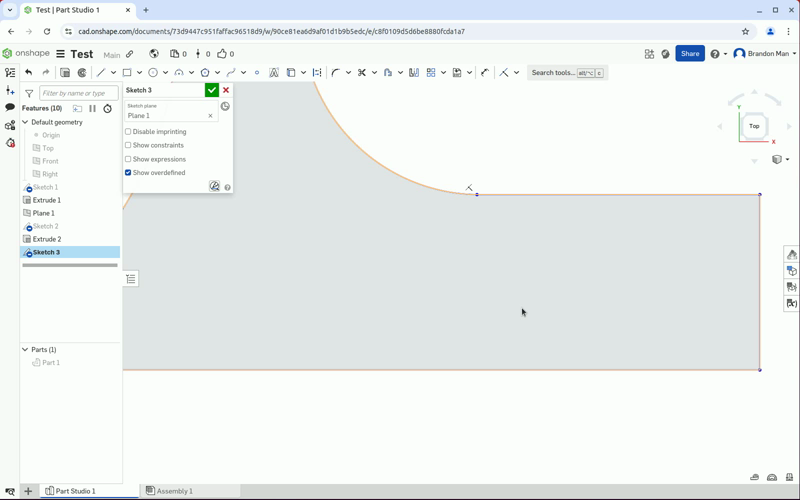
click(522, 307)
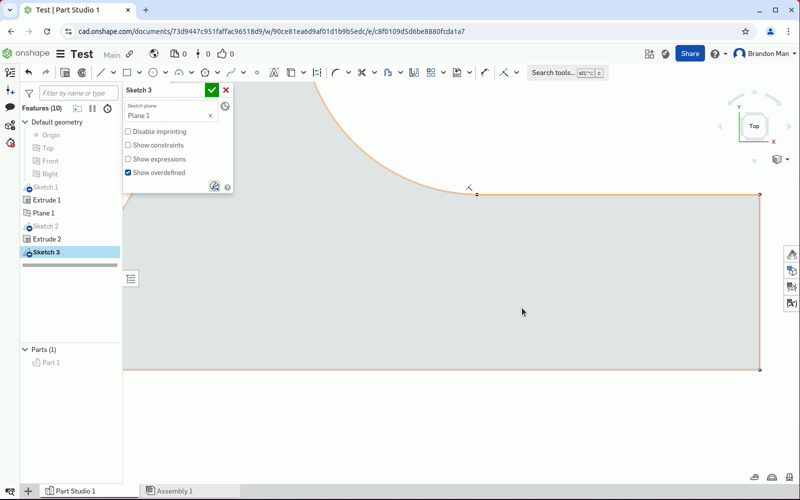
scroll(-6)
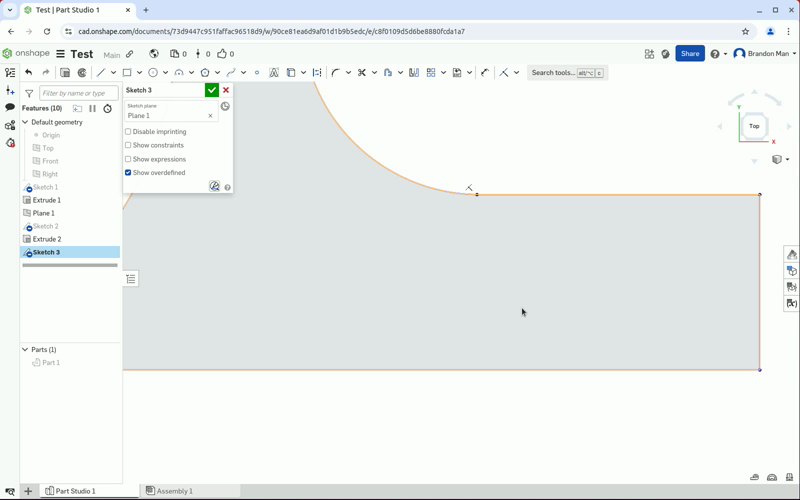
scroll(-6)
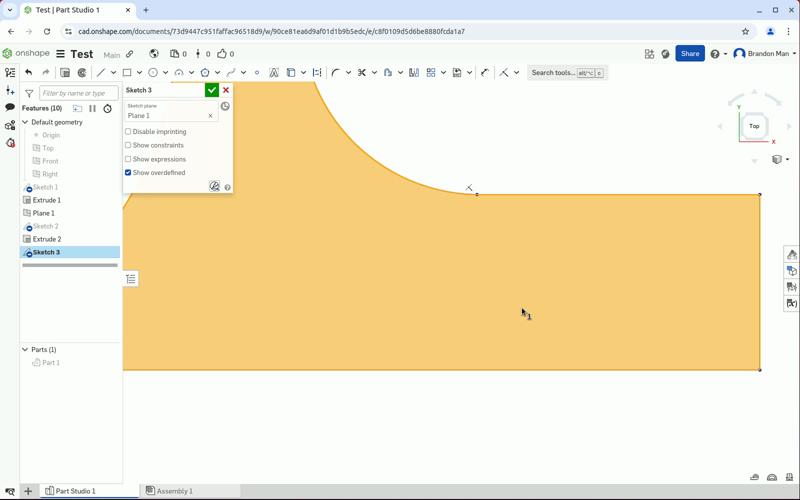
scroll(-6)
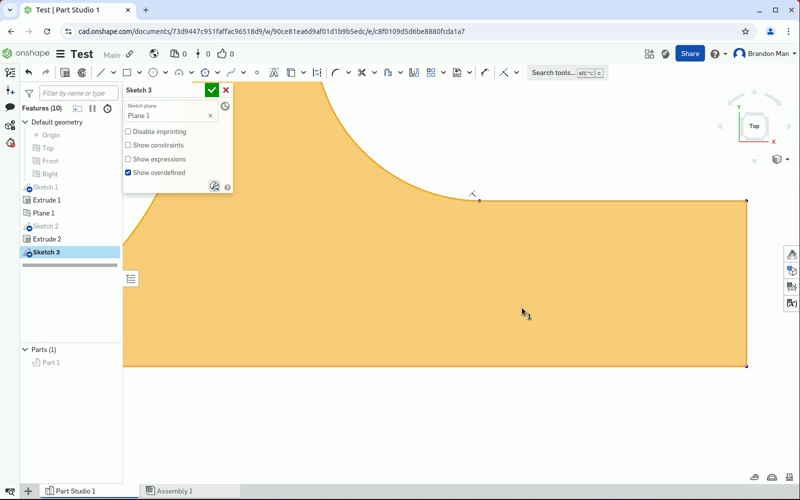
scroll(-6)
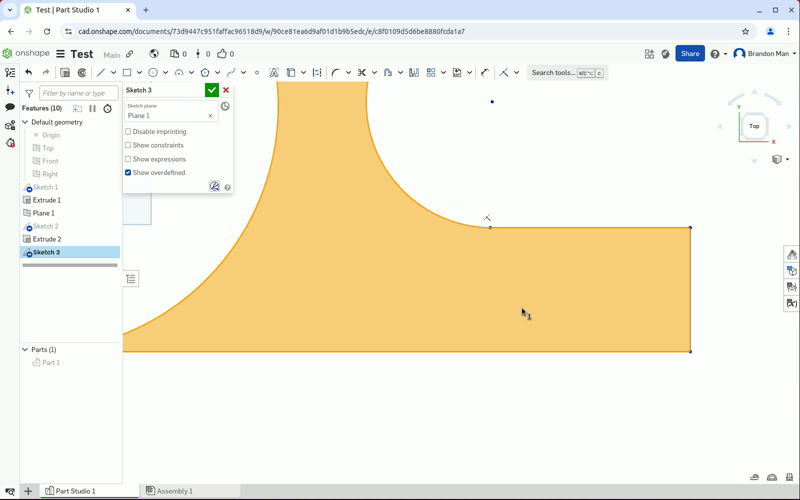
scroll(-6)
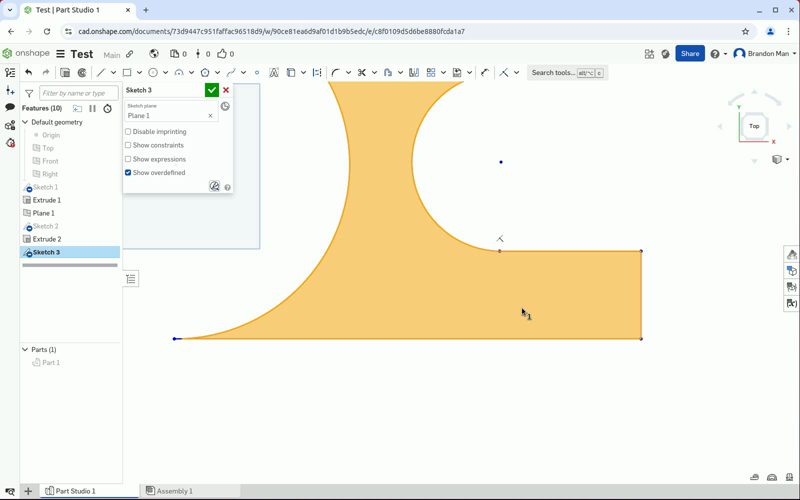
scroll(-6)
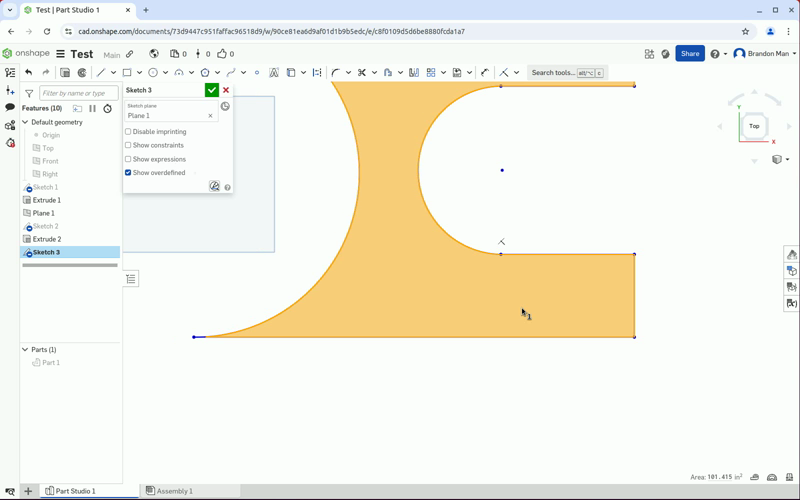
scroll(-6)
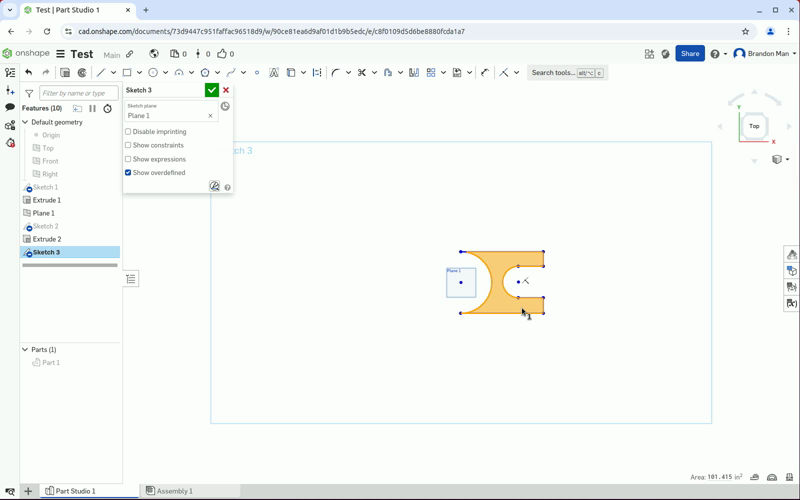
mouse_move(73, 352)
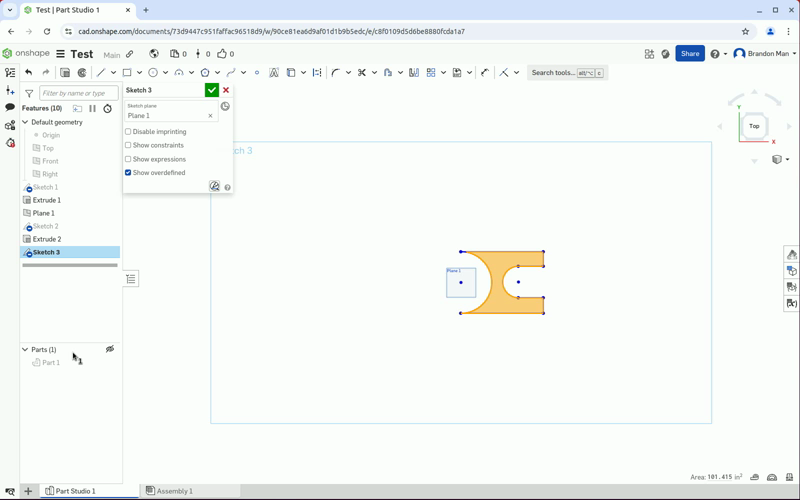
key(shift+y)
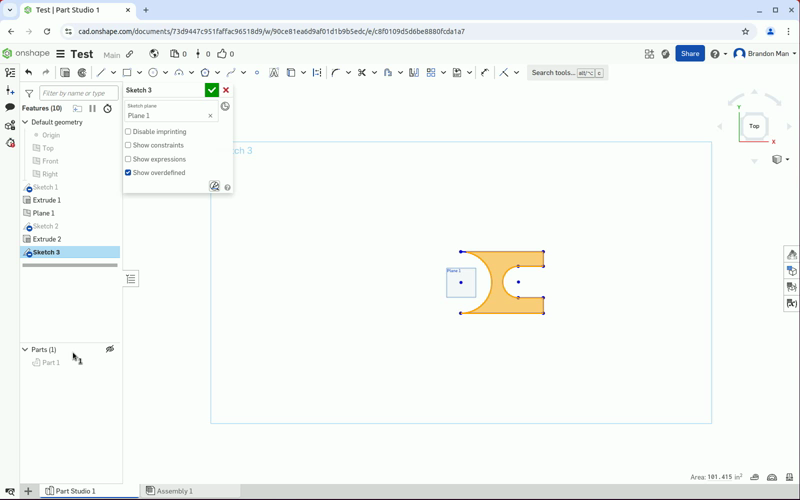
key(shift+e)
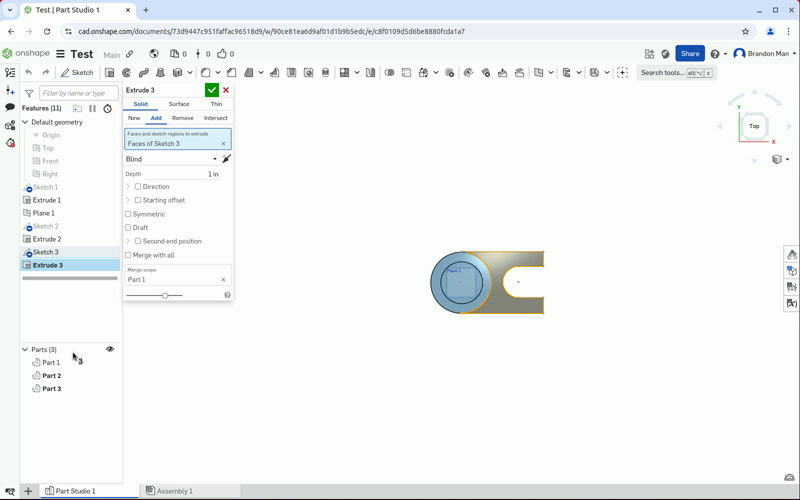
mouse_move(143, 106)
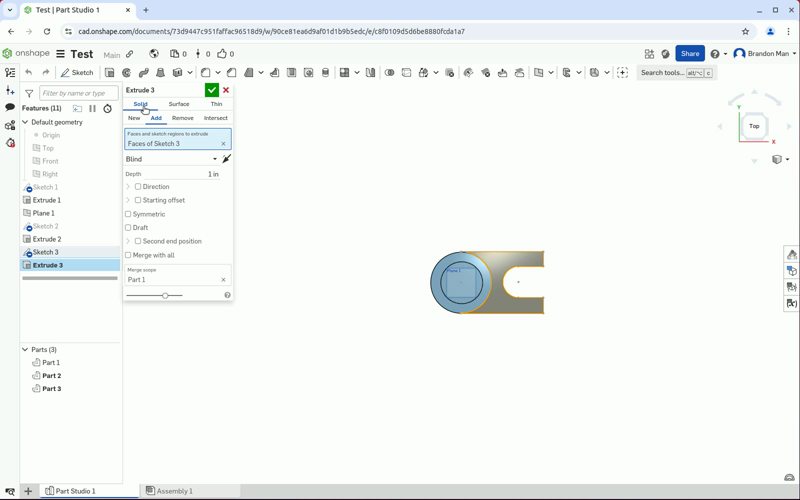
click(143, 106)
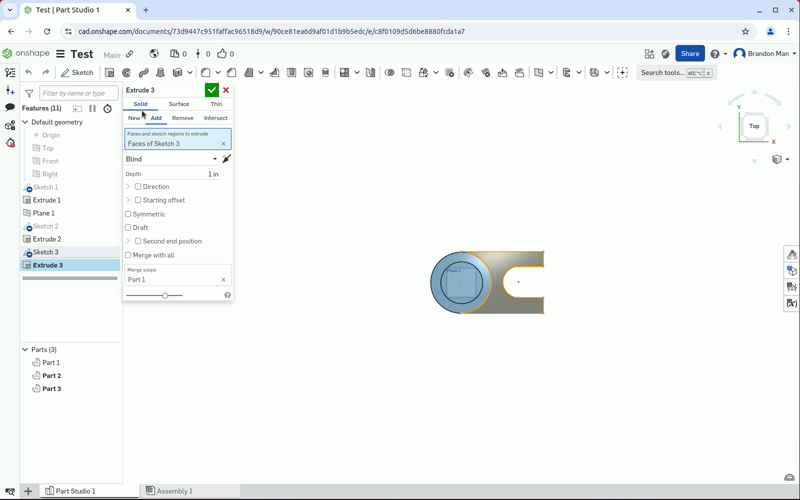
mouse_move(137, 120)
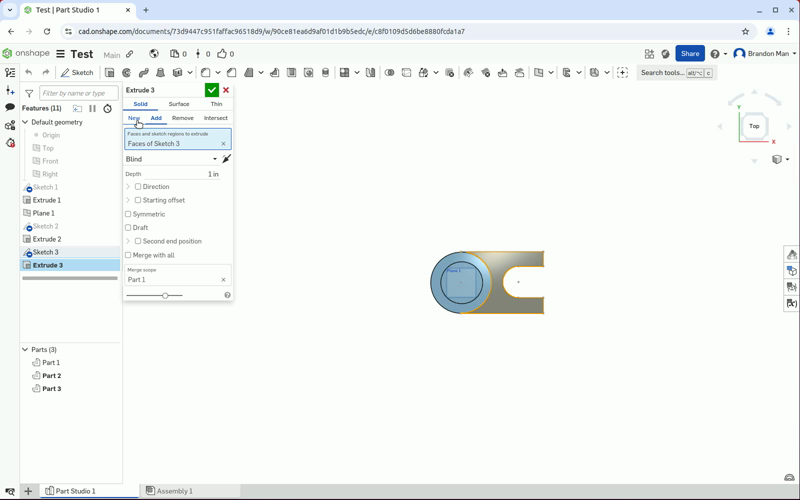
click(137, 120)
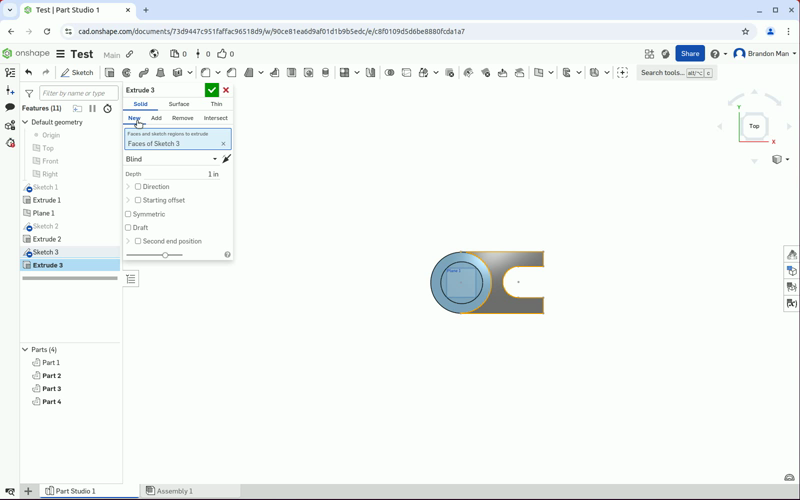
key(tab, 4)
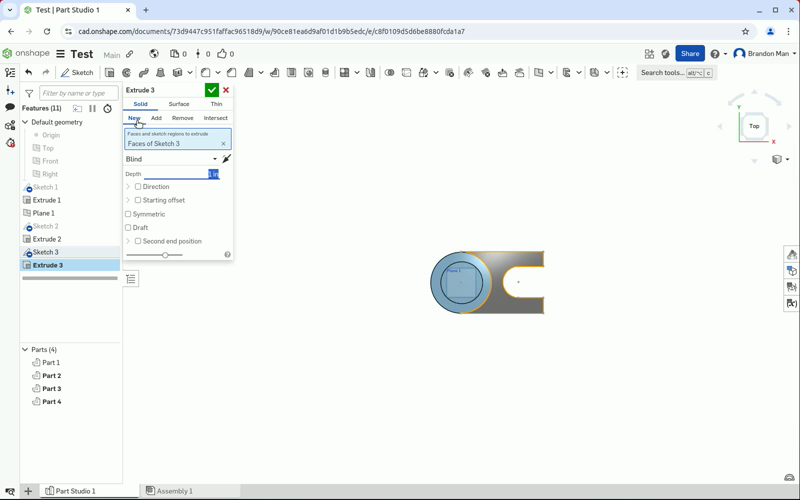
text(-2.166)
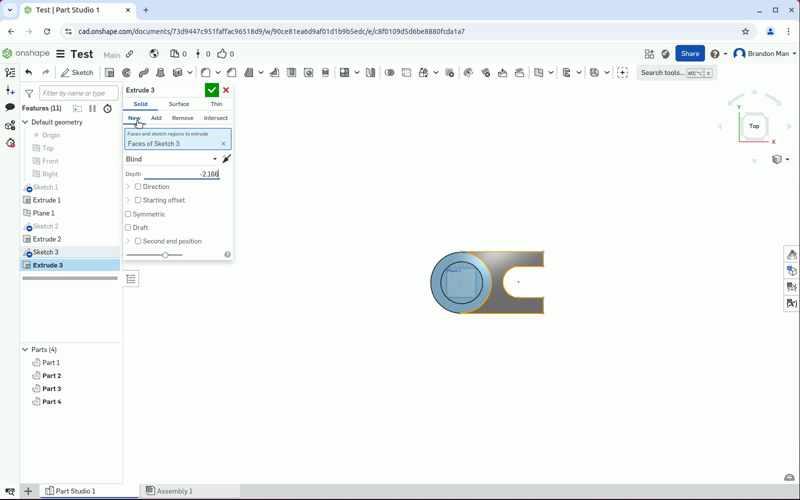
key(enter)
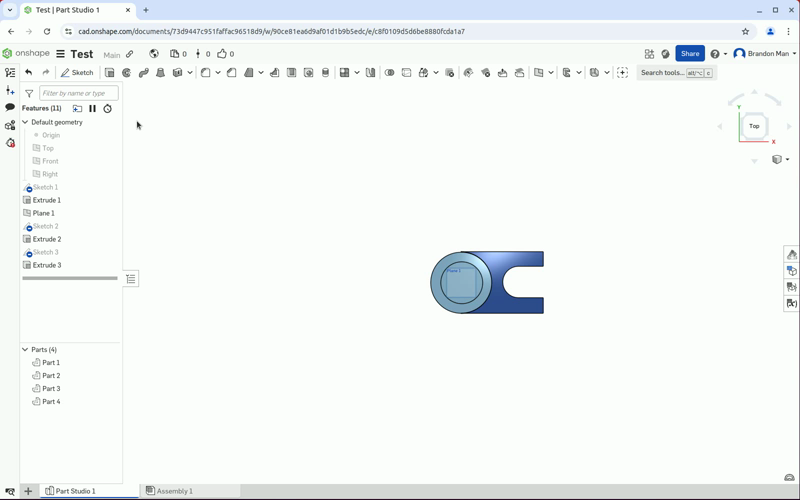
key(shift+h)
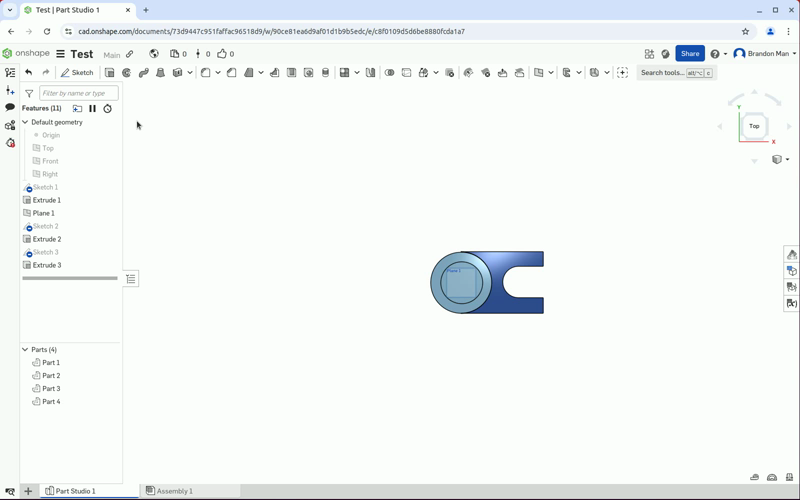
key(shift+h)
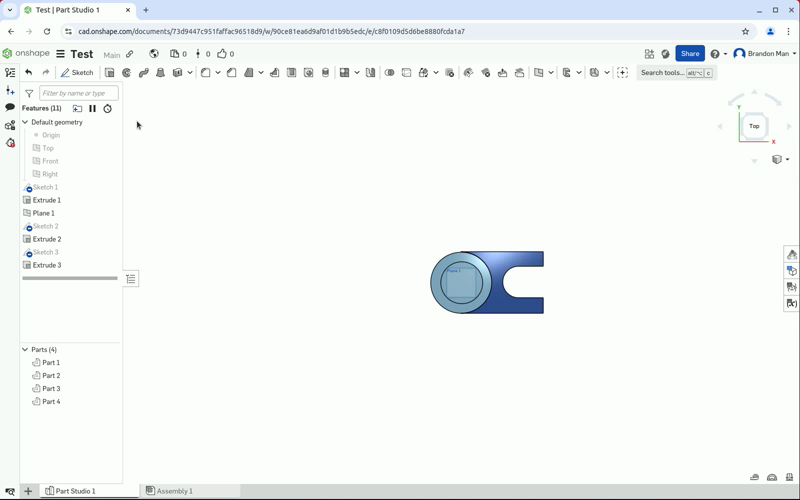
mouse_move(73, 189)
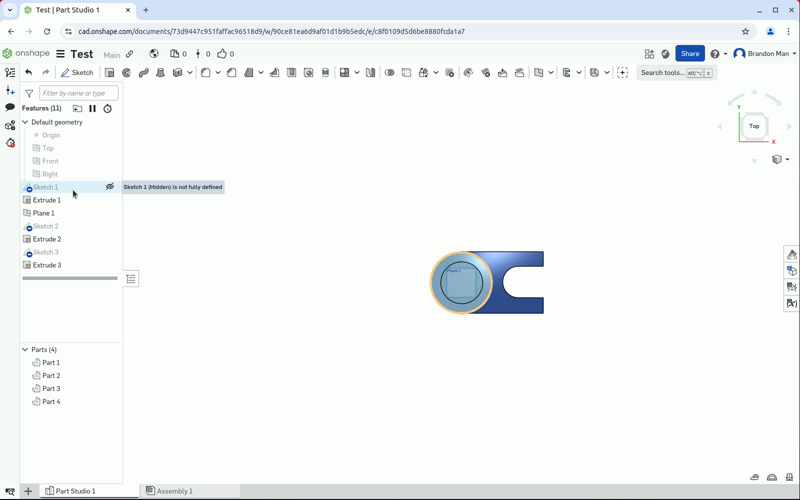
click(73, 189)
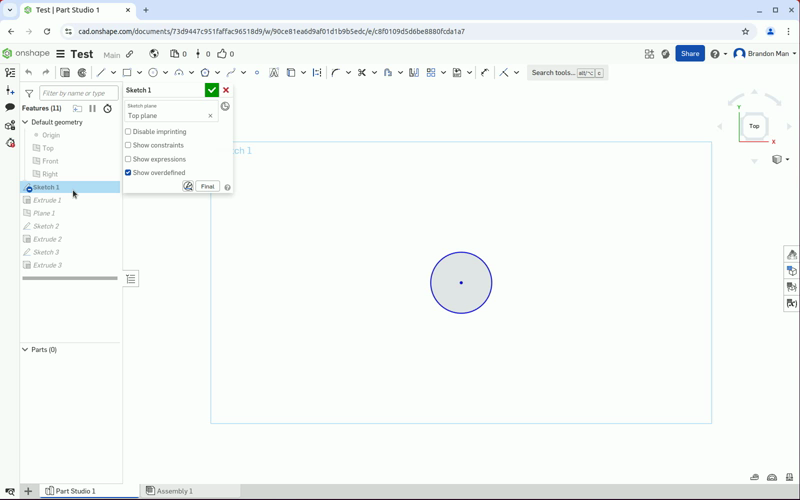
mouse_move(229, 92)
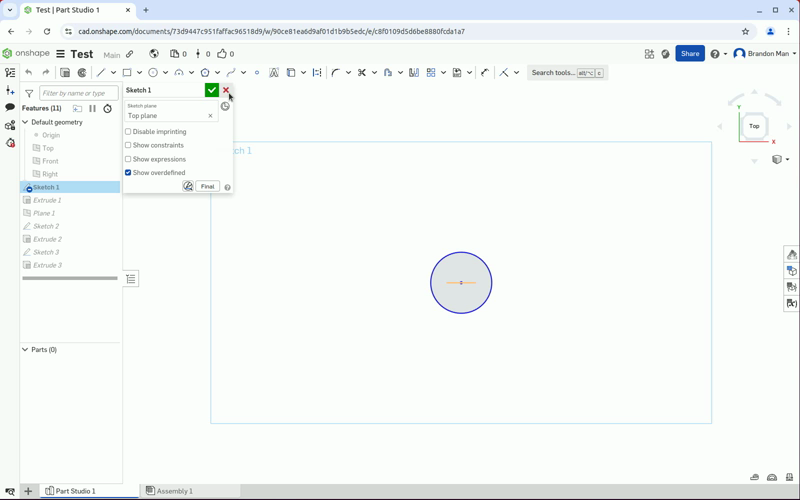
click(229, 92)
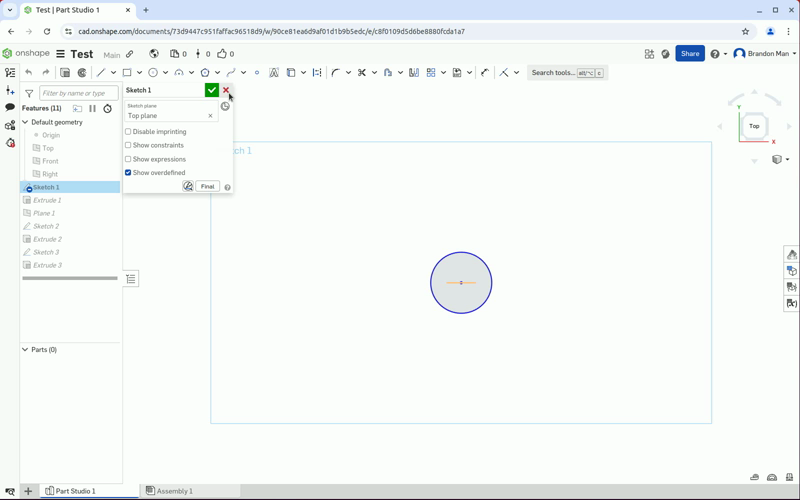
key(shift+s)
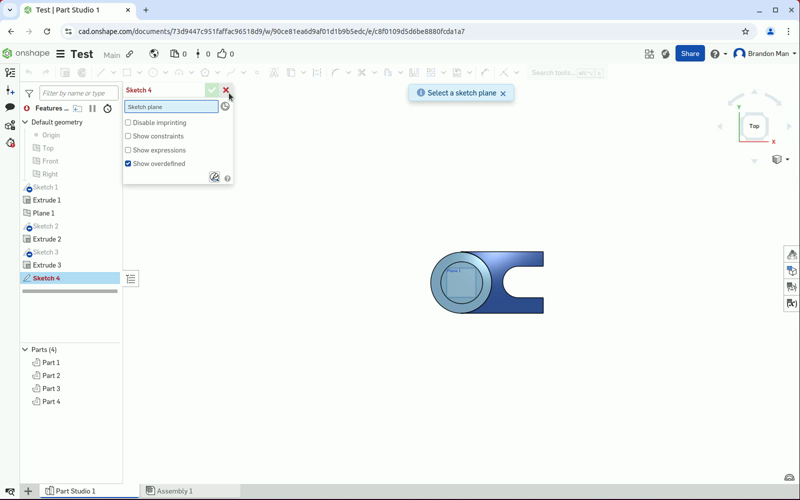
mouse_move(73, 215)
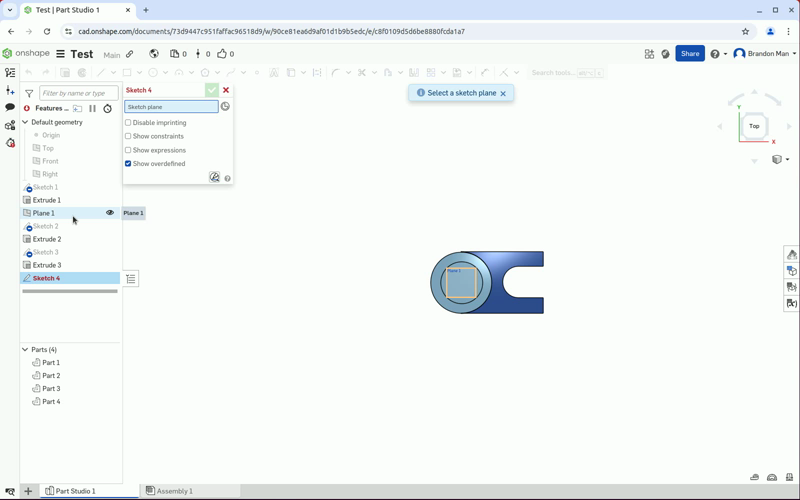
click(73, 215)
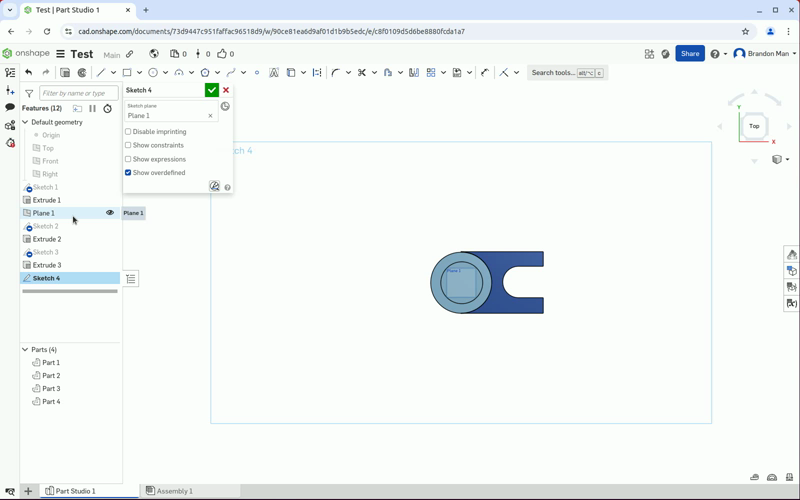
mouse_move(73, 352)
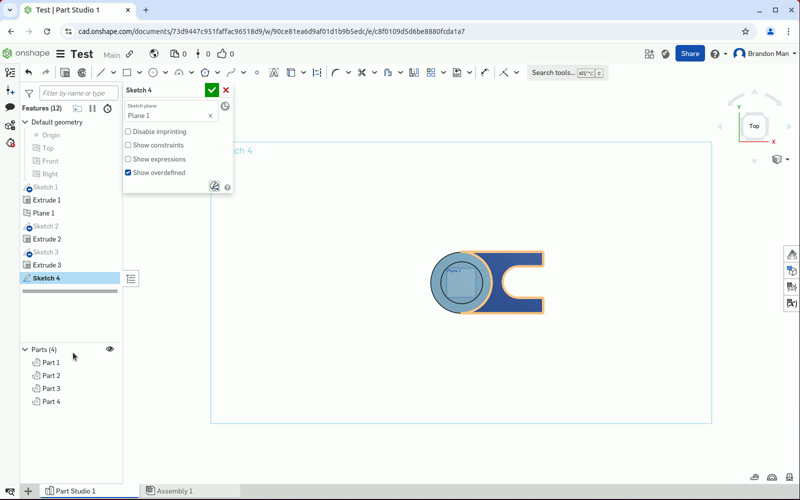
key(y)
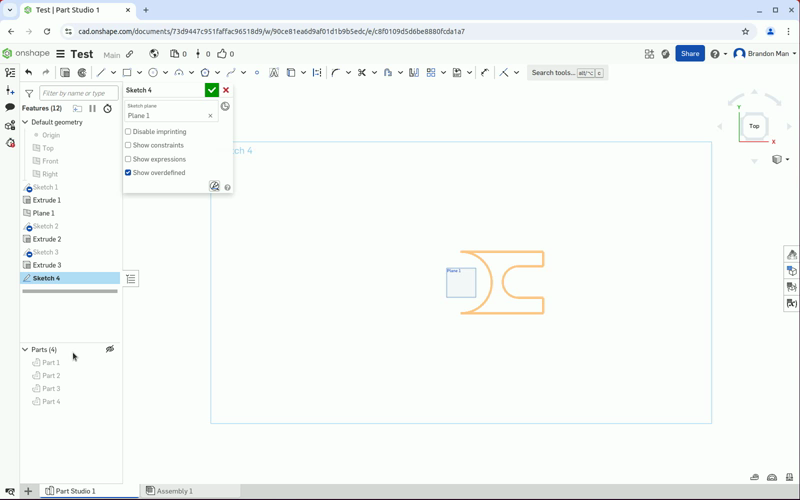
key(l)
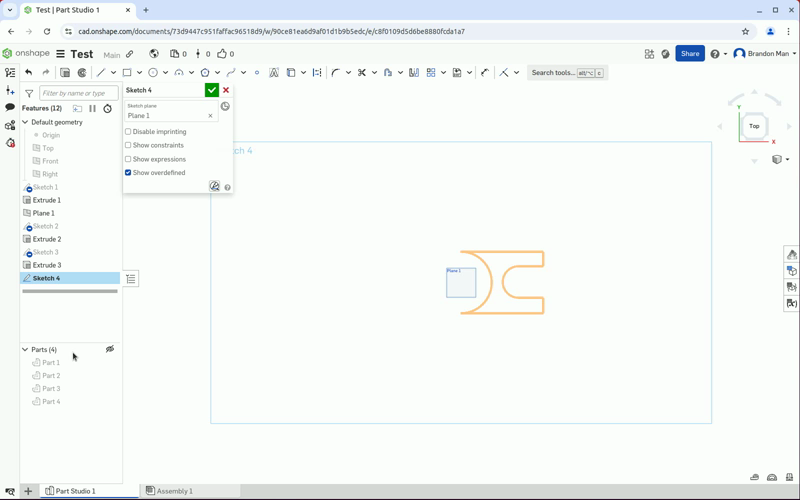
key_down(shift)
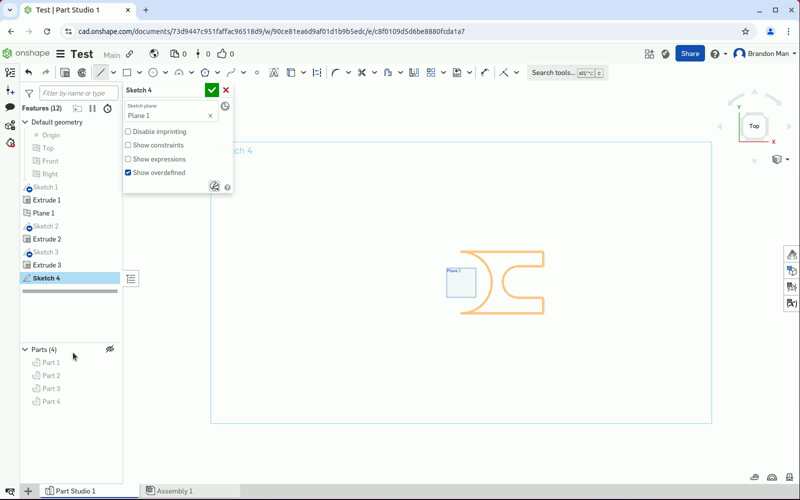
mouse_move(378, 313)
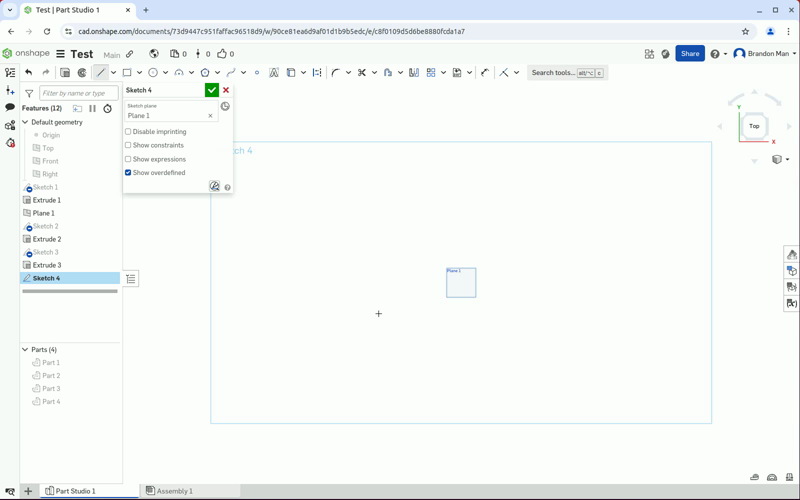
click(378, 313)
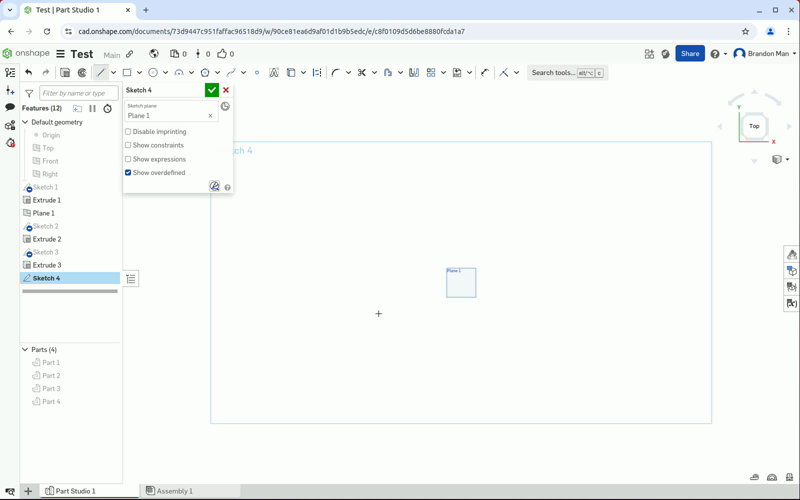
key_up(shift)
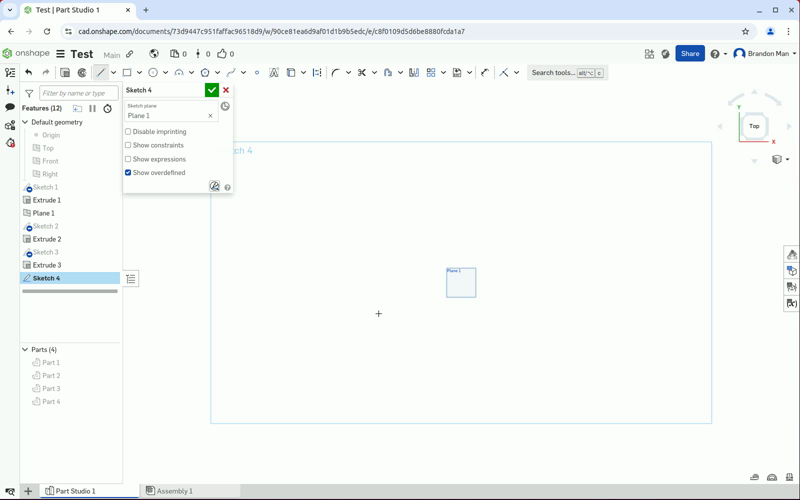
key_down(shift)
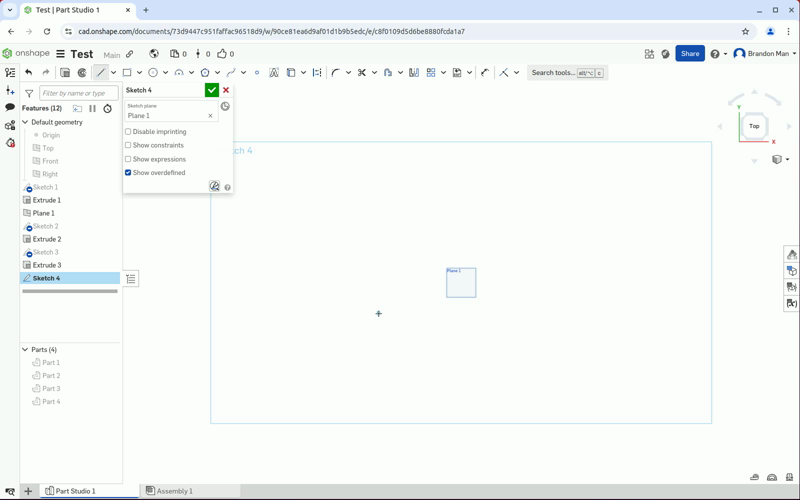
mouse_move(461, 313)
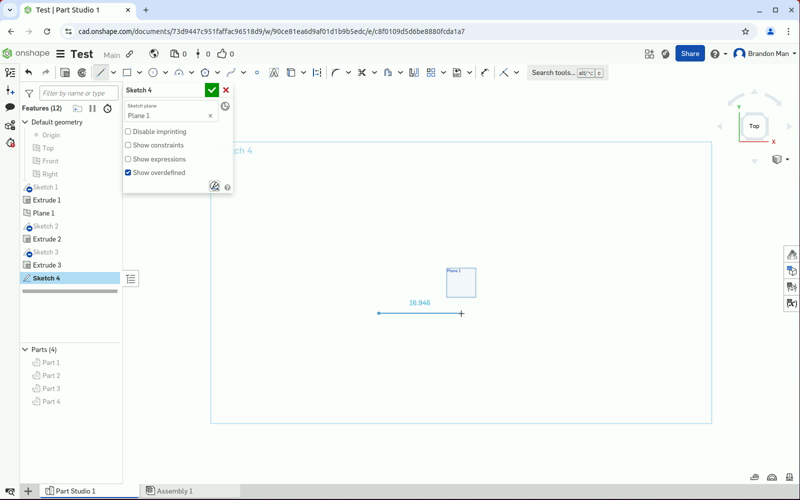
click(461, 313)
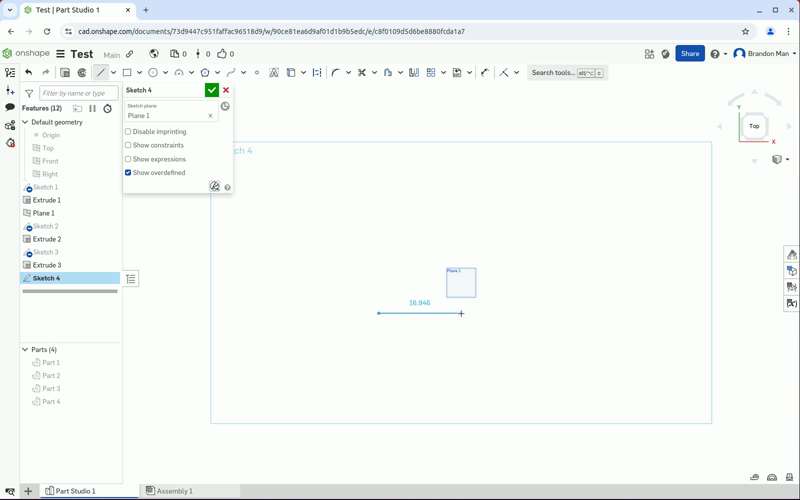
key_up(shift)
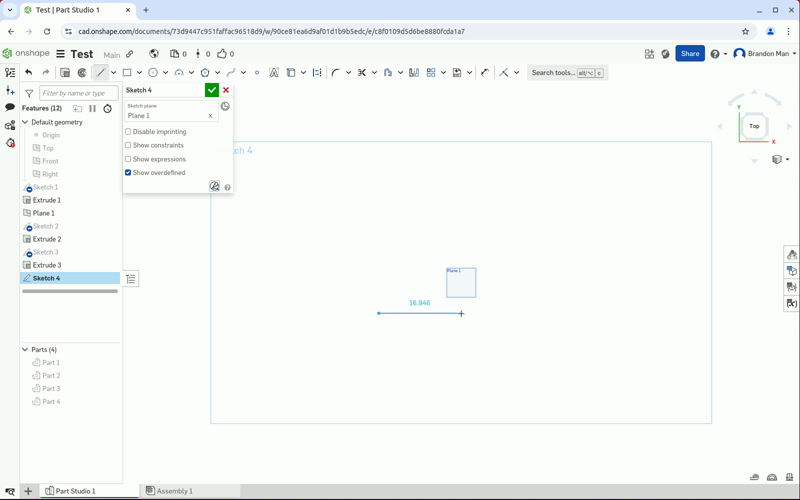
key(esc)
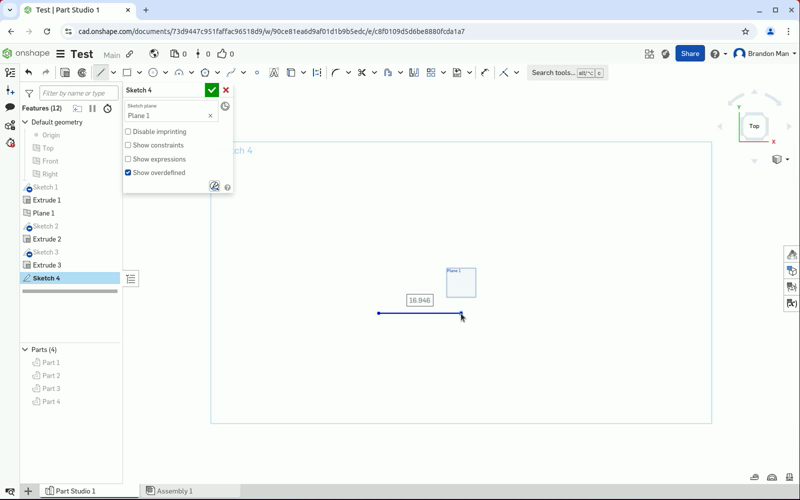
key(a)
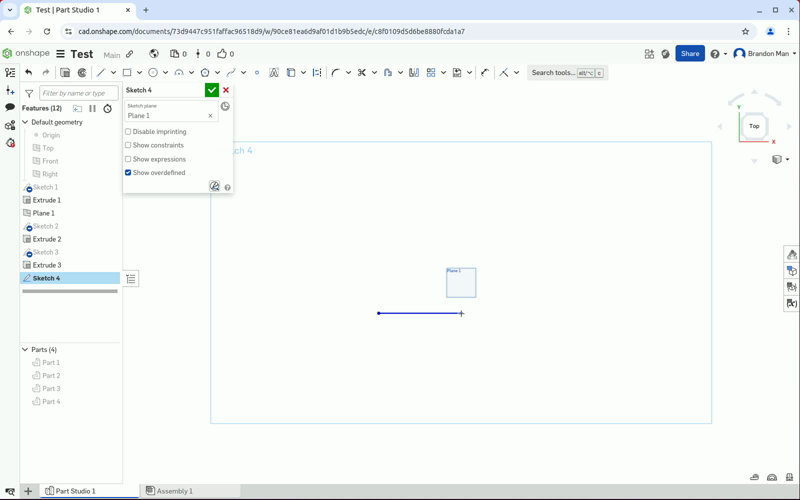
mouse_move(461, 313)
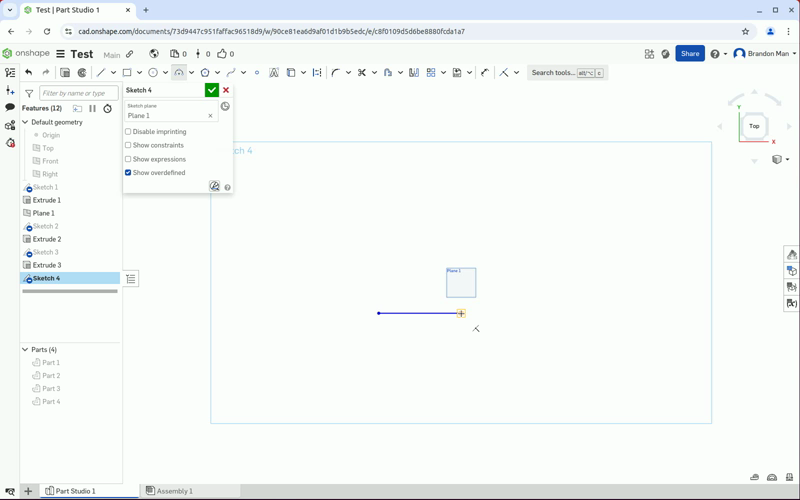
click(461, 313)
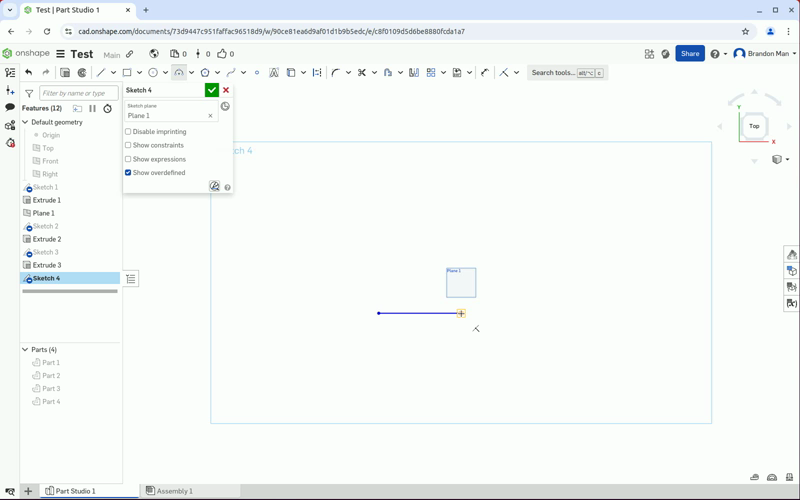
key_down(shift)
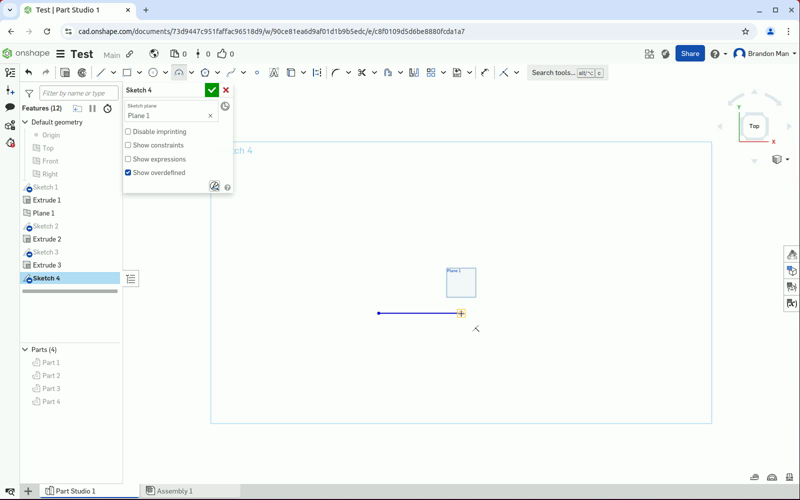
mouse_move(461, 251)
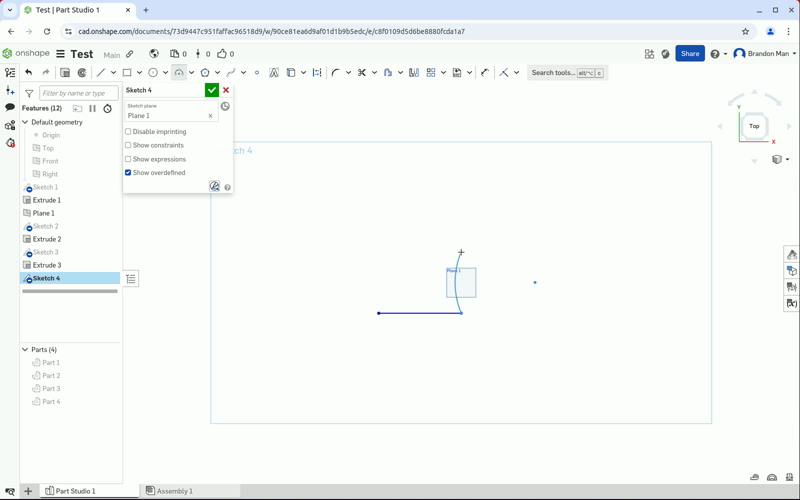
click(461, 251)
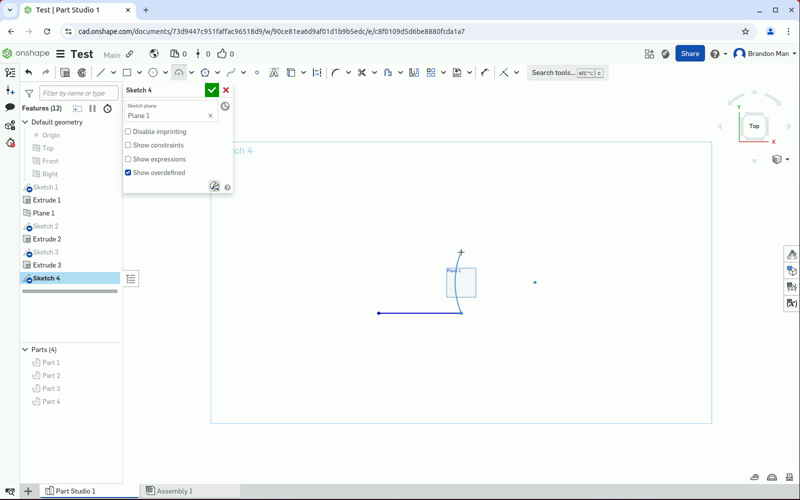
mouse_move(430, 282)
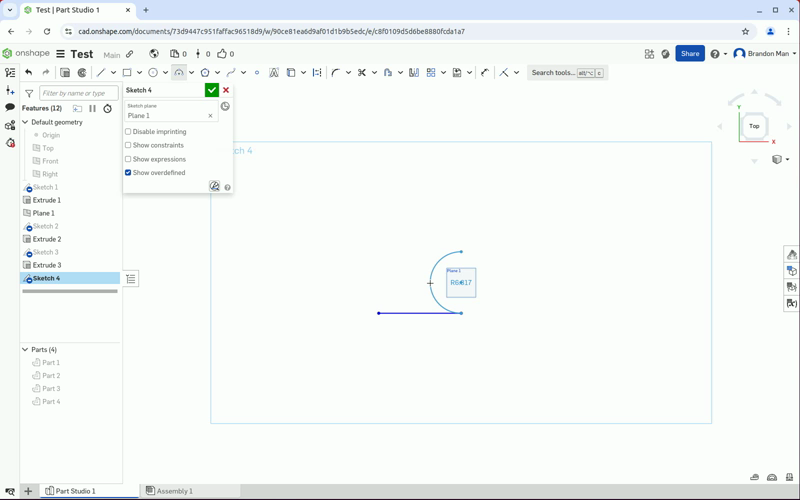
click(430, 282)
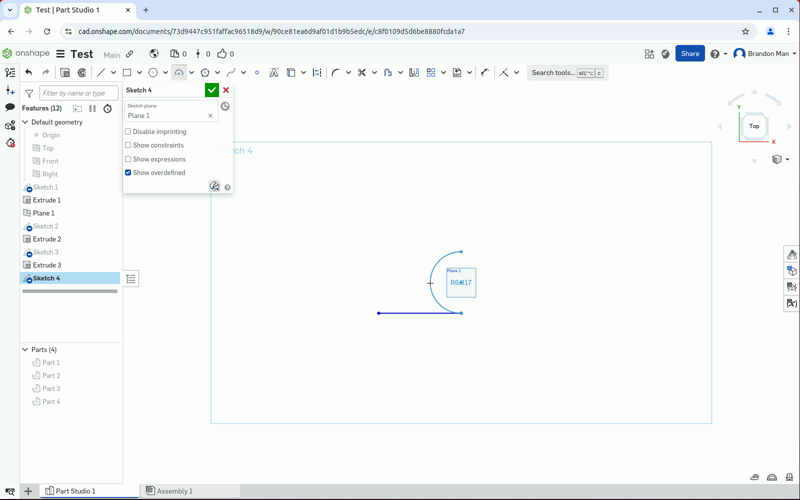
key_up(shift)
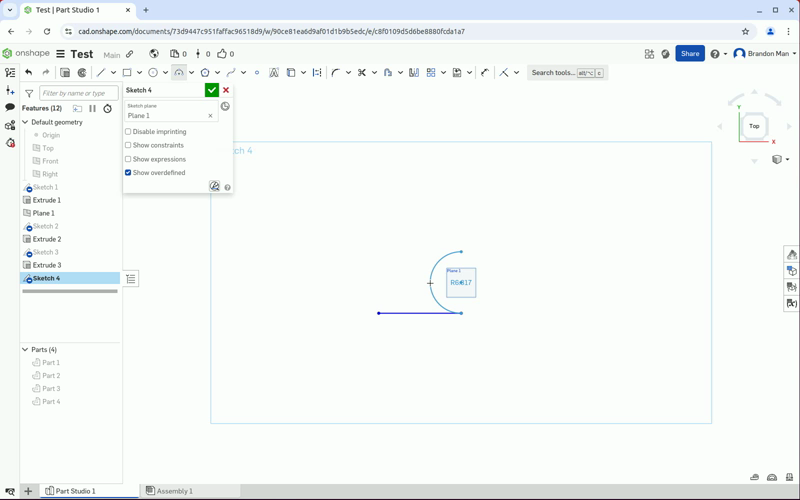
key(esc)
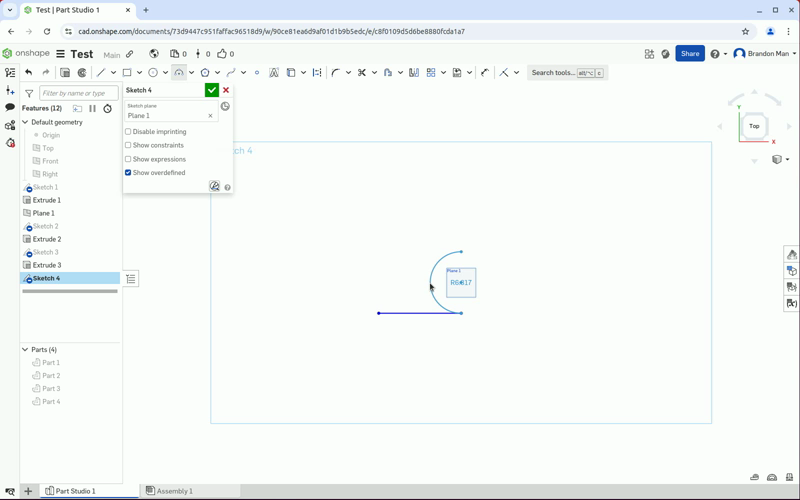
key(l)
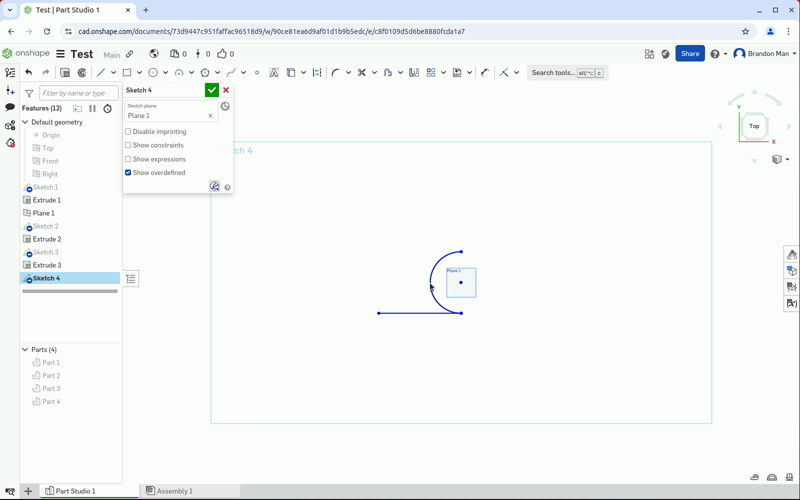
mouse_move(461, 251)
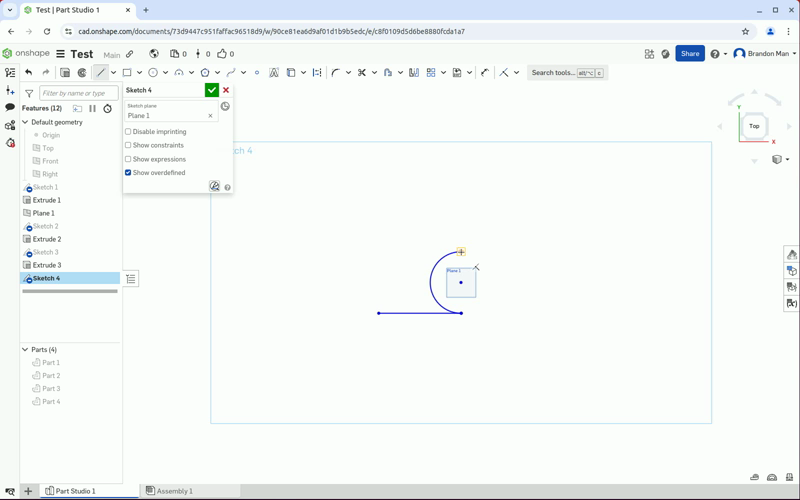
click(461, 251)
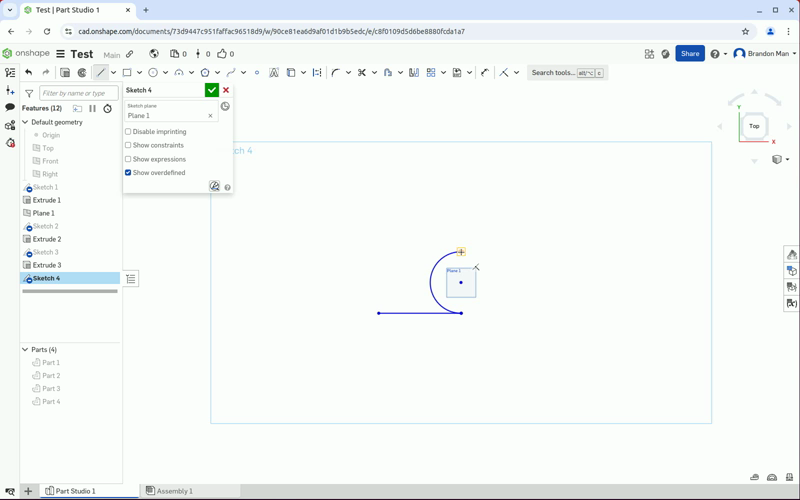
key_down(shift)
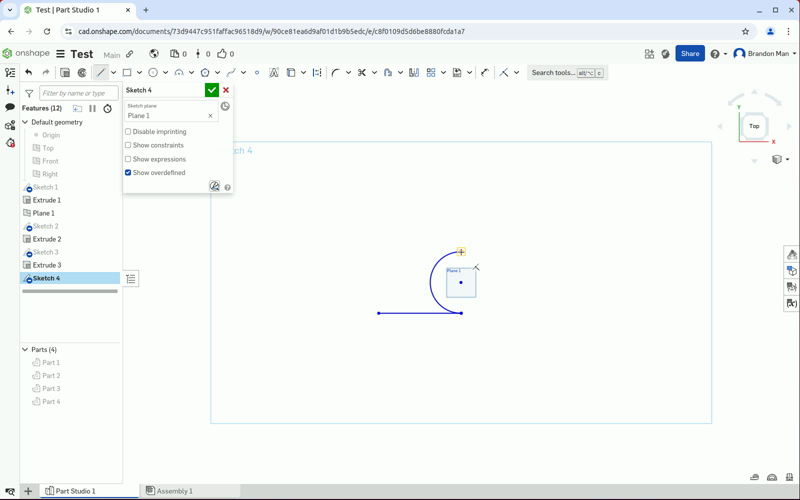
mouse_move(378, 251)
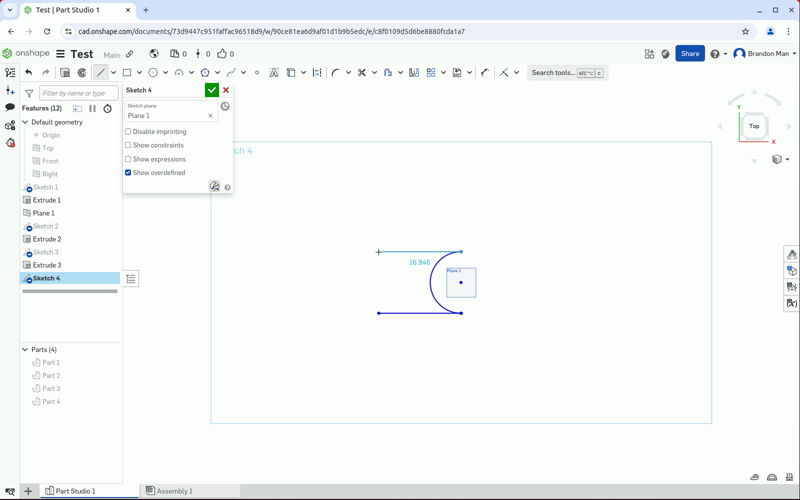
click(378, 251)
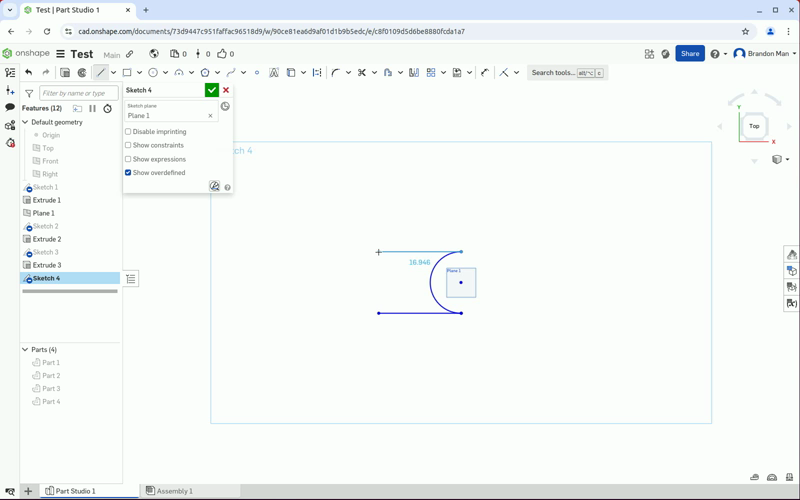
key_up(shift)
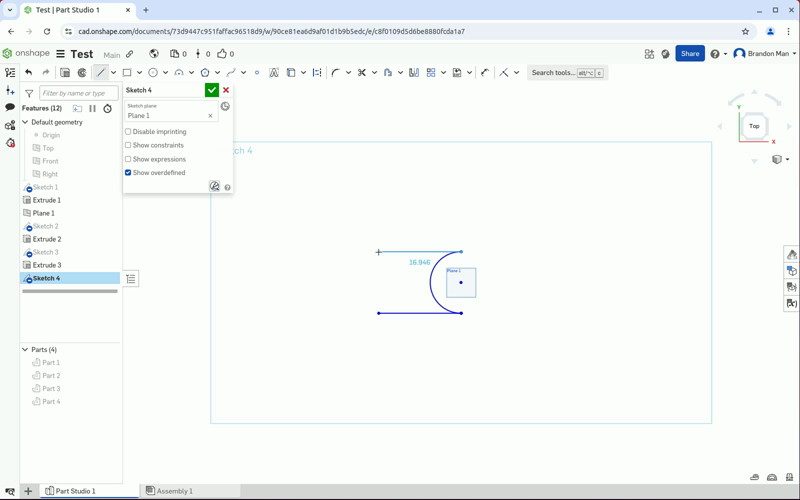
key_down(shift)
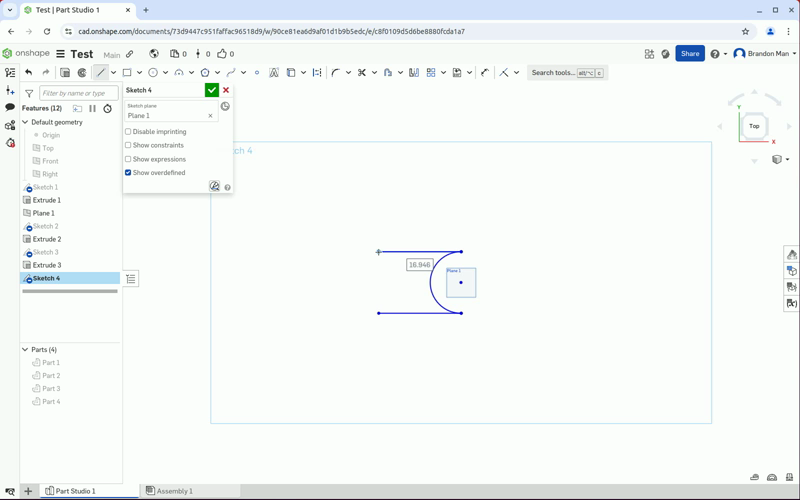
mouse_move(408, 251)
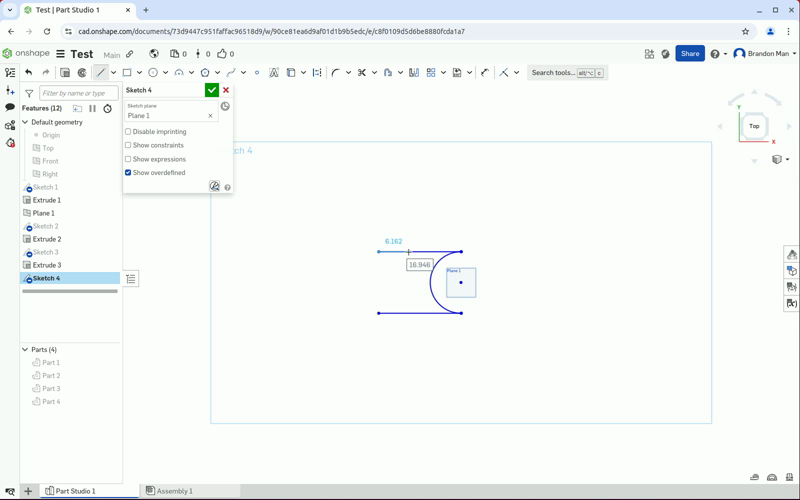
mouse_move(378, 266)
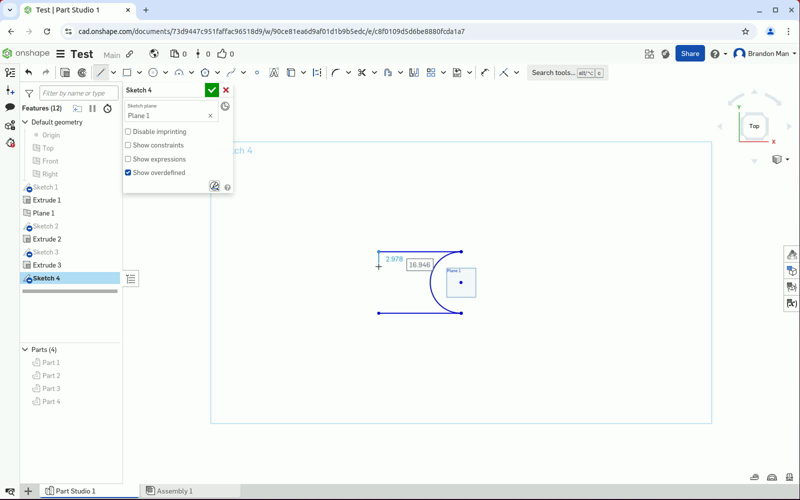
click(378, 266)
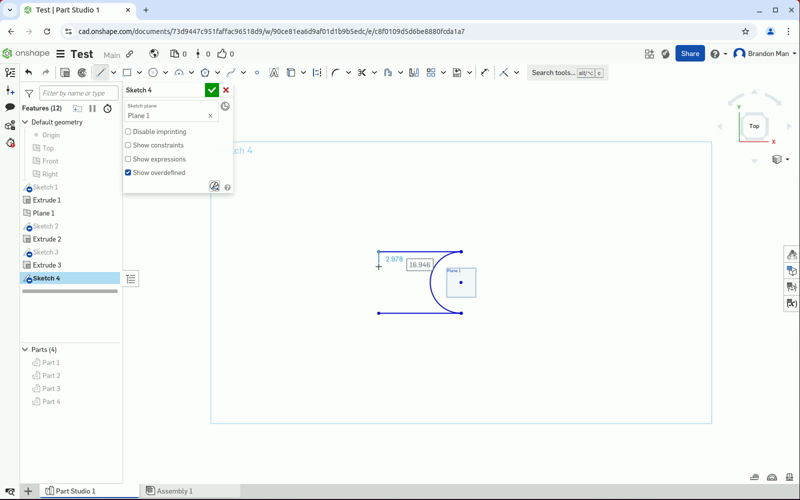
key_up(shift)
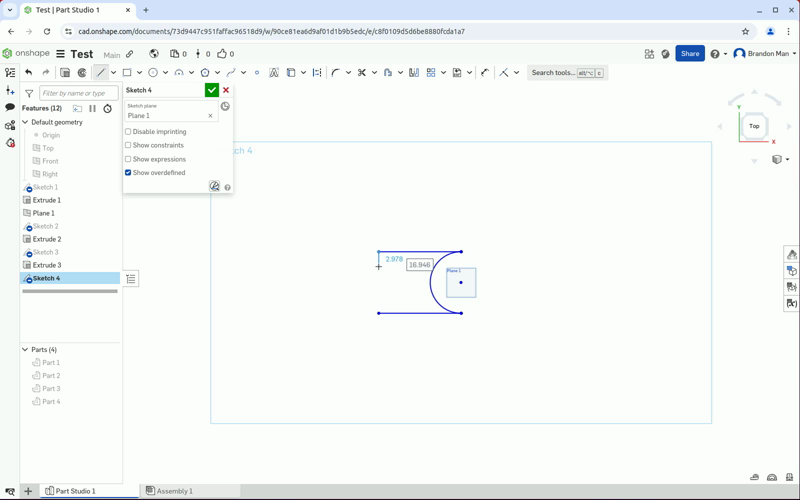
key_down(shift)
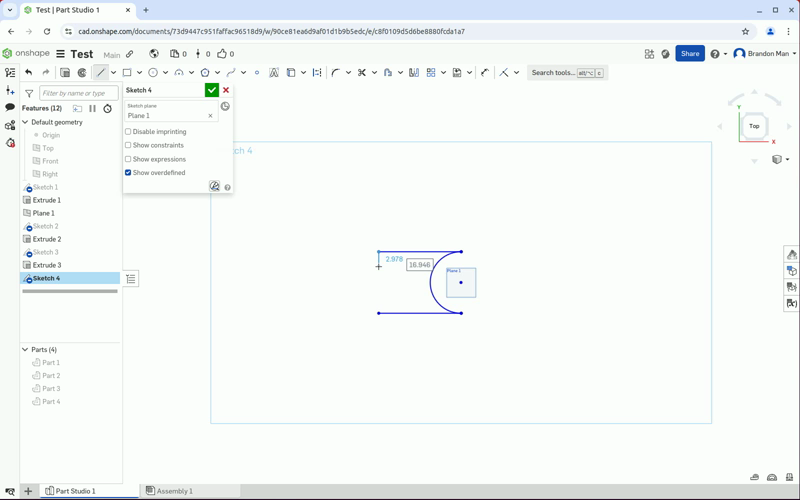
mouse_move(408, 266)
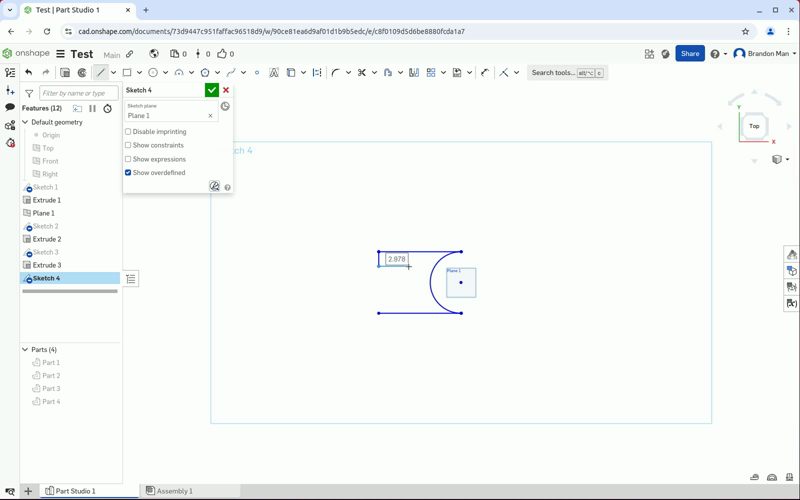
mouse_move(403, 266)
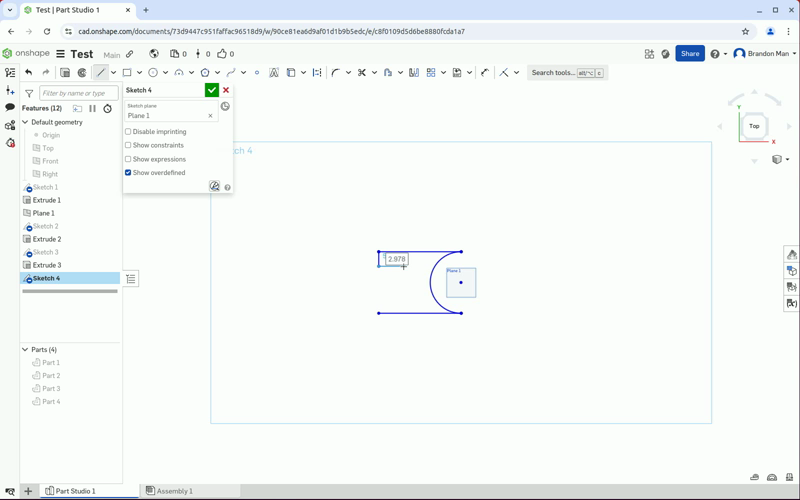
click(403, 266)
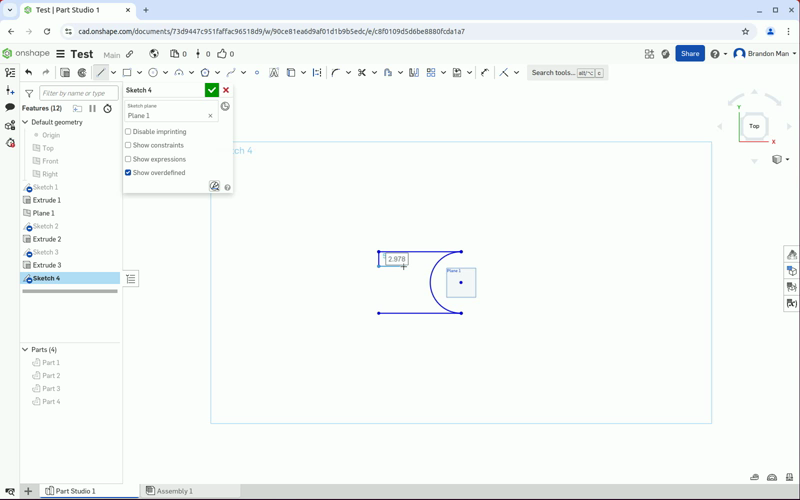
key_up(shift)
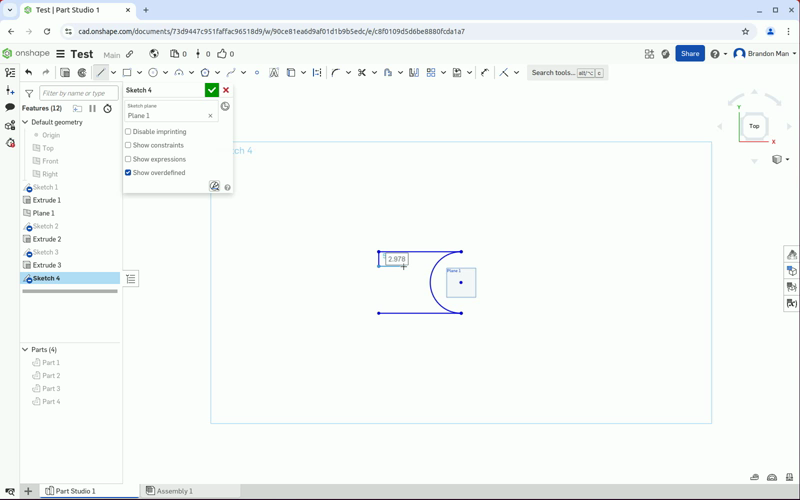
key(esc)
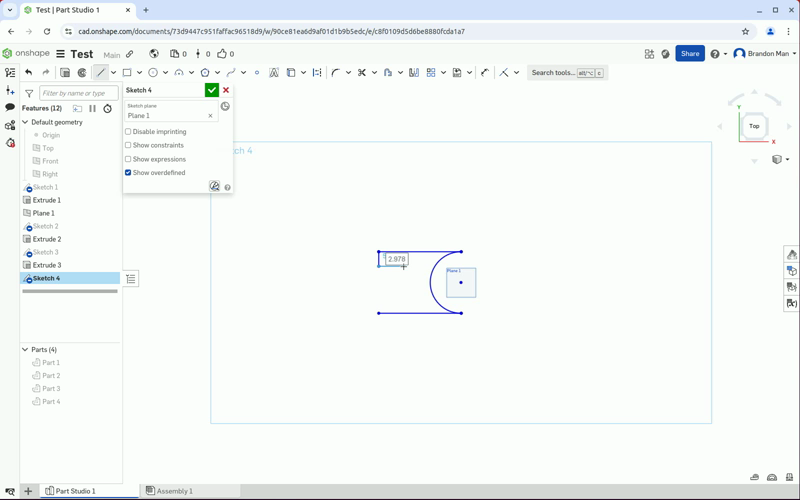
key(a)
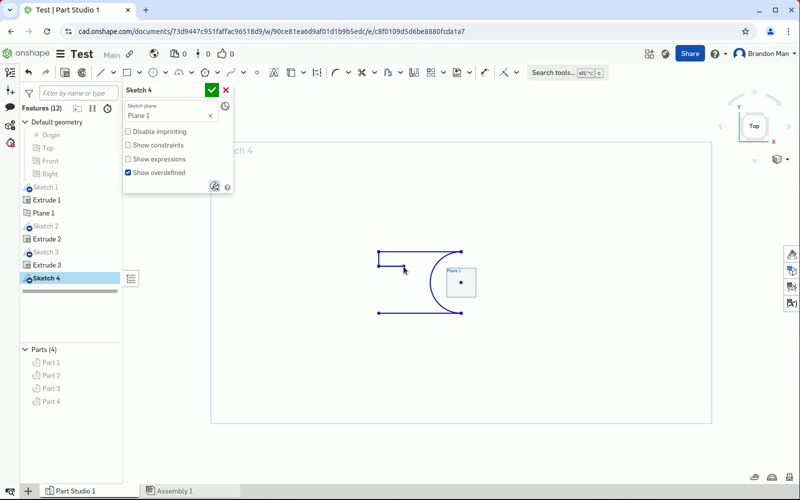
mouse_move(403, 266)
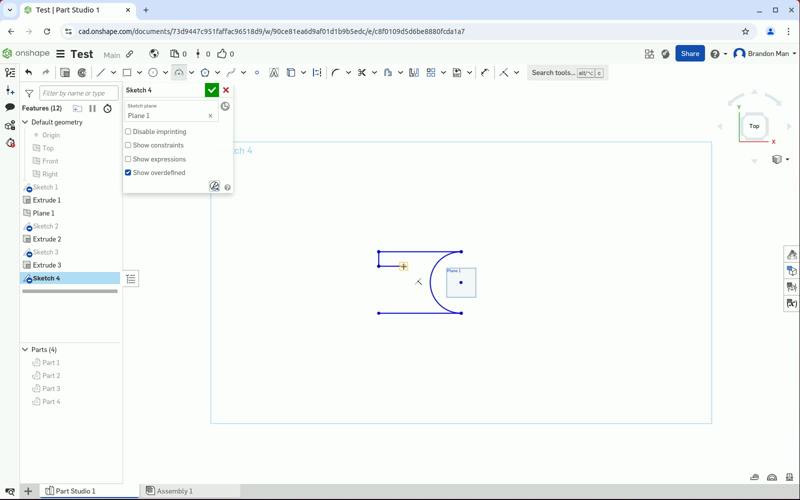
click(403, 266)
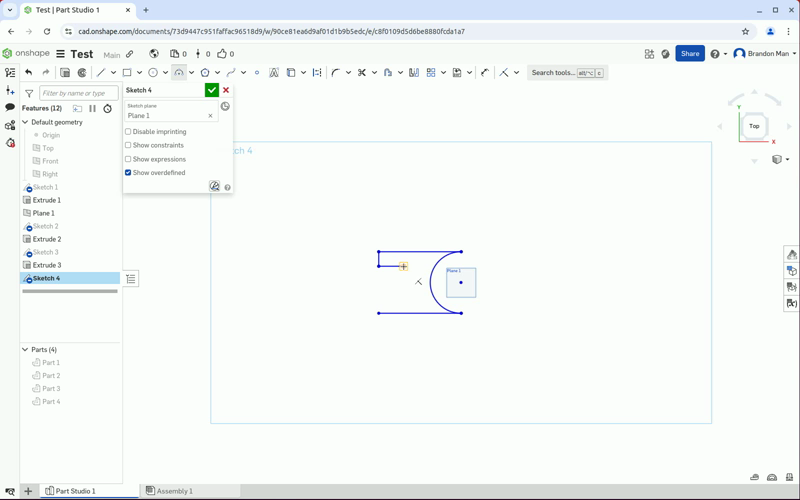
key_down(shift)
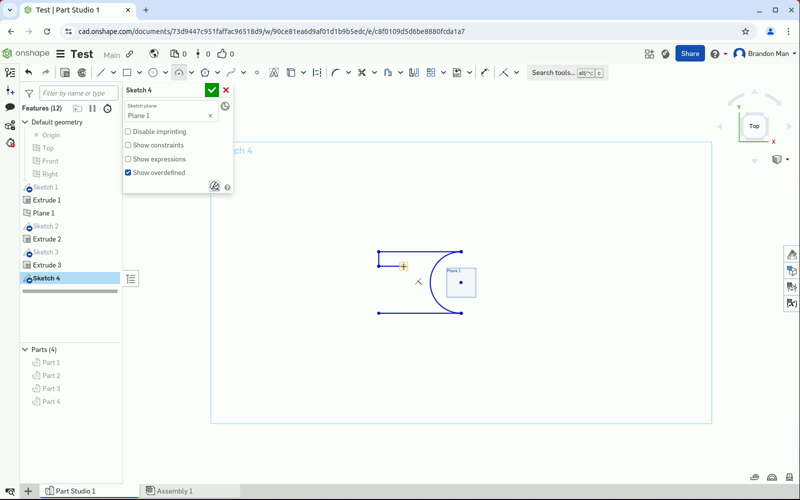
mouse_move(403, 297)
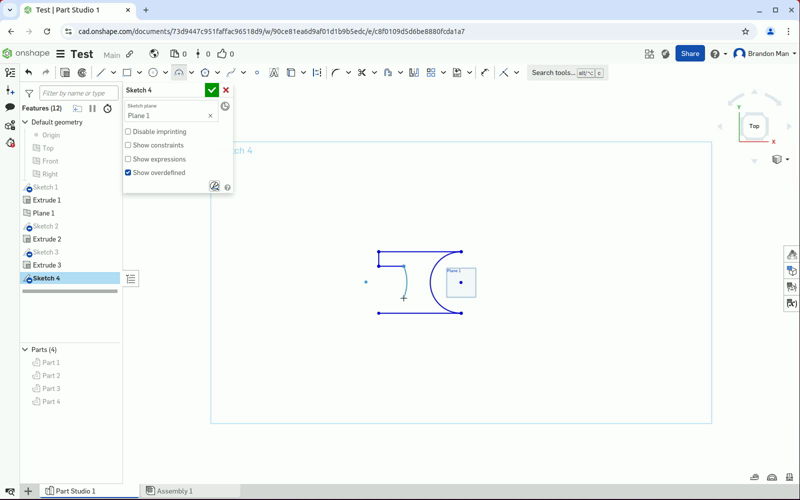
click(403, 297)
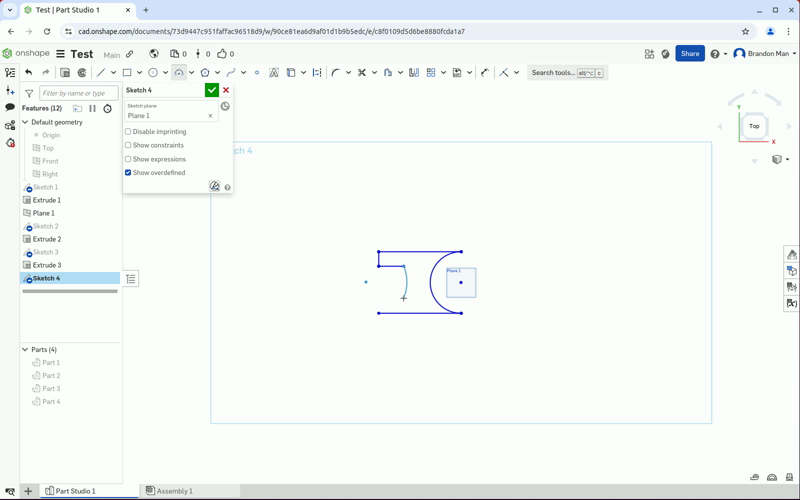
mouse_move(419, 282)
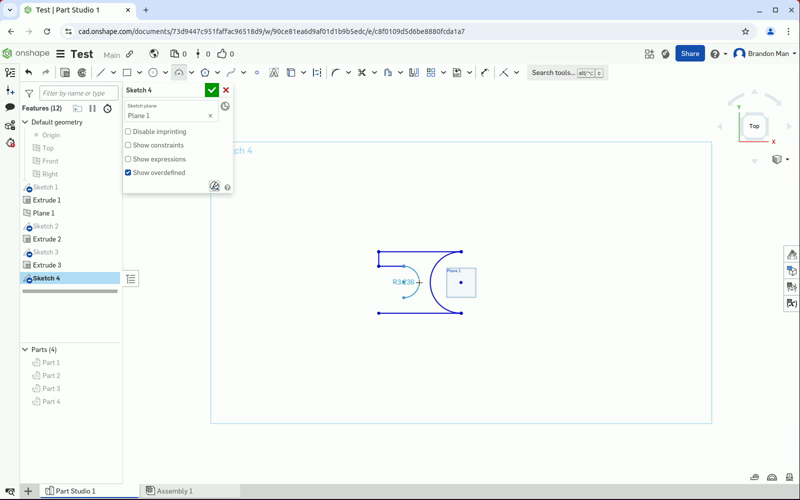
click(419, 282)
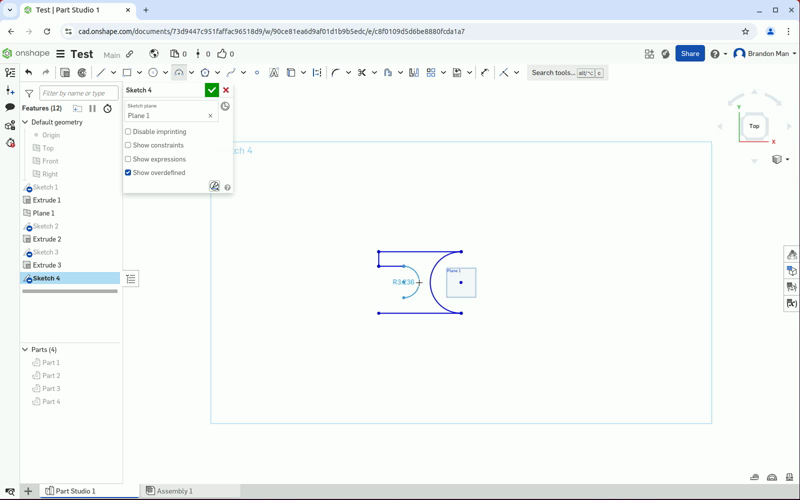
key_up(shift)
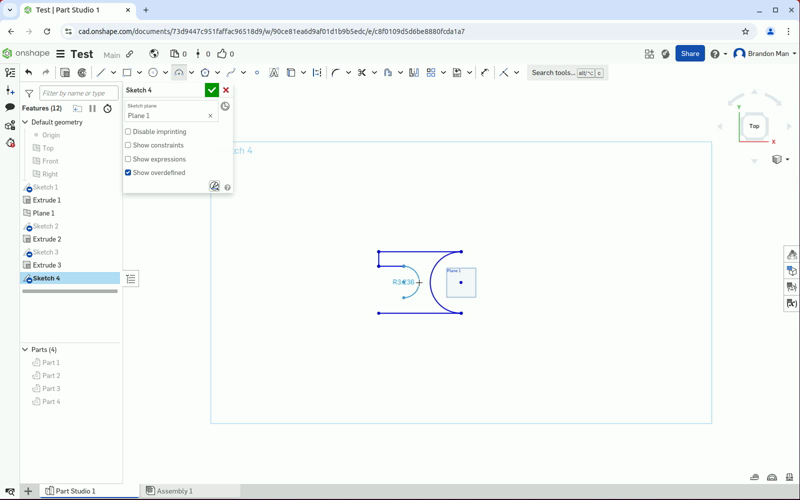
key(esc)
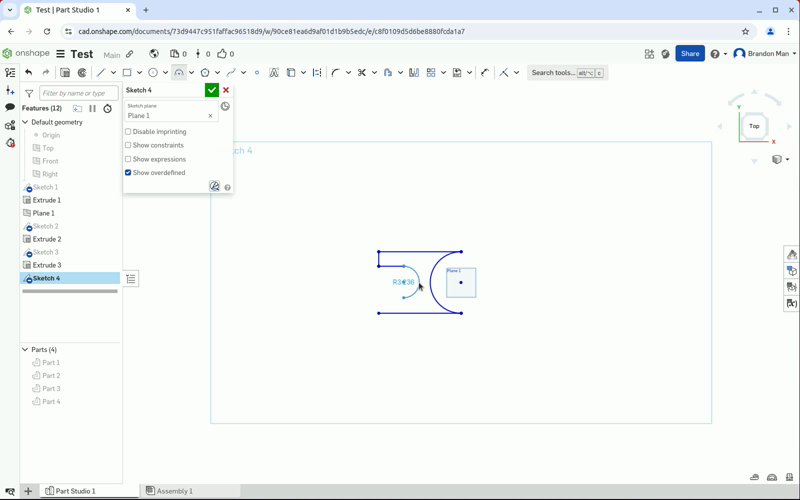
key(l)
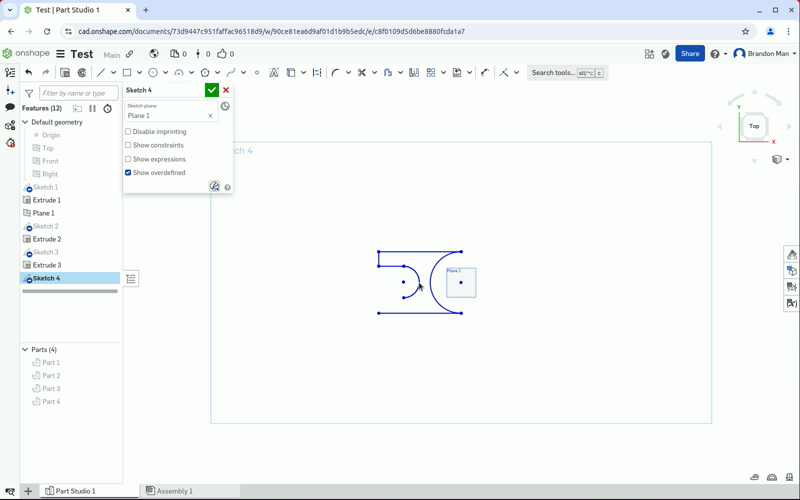
mouse_move(403, 297)
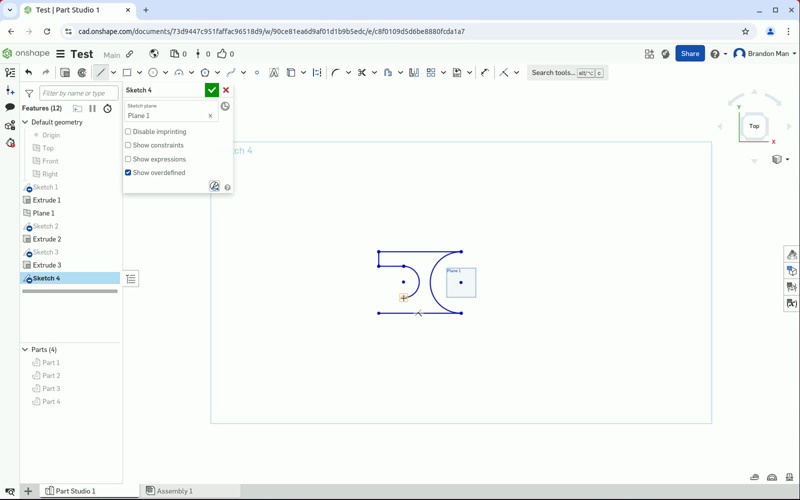
click(403, 297)
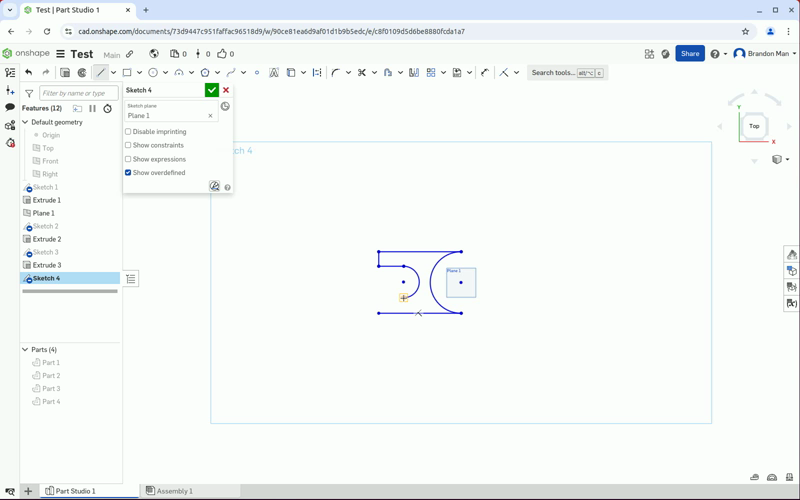
key_down(shift)
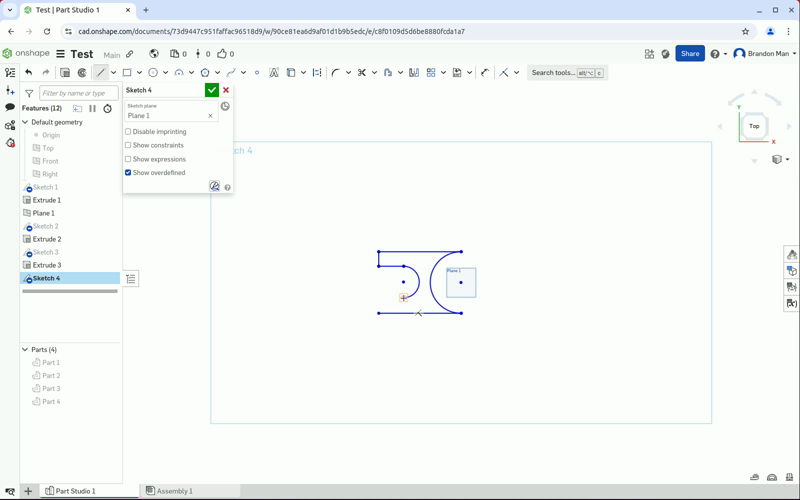
mouse_move(433, 297)
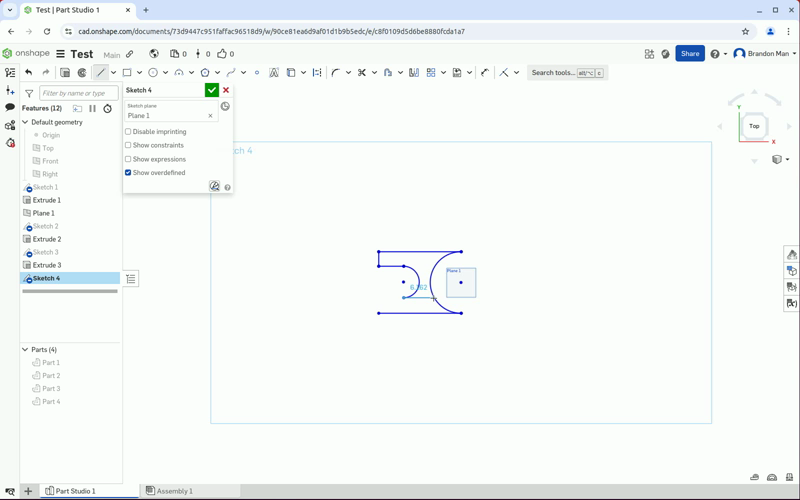
mouse_move(378, 297)
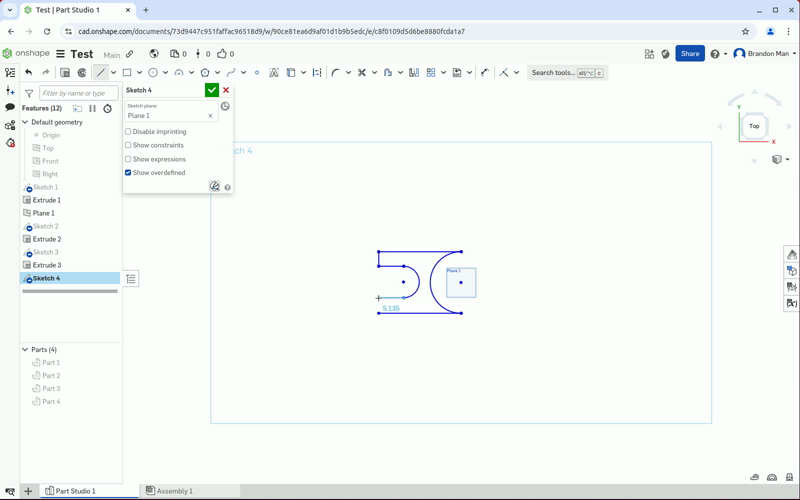
click(378, 297)
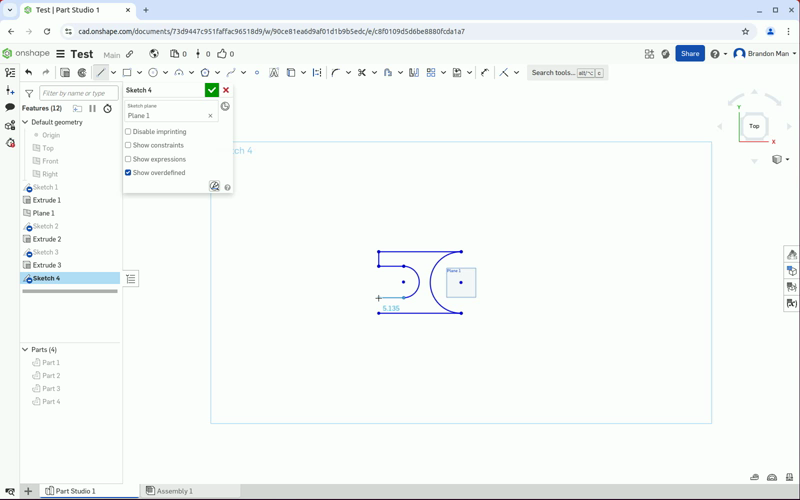
key_up(shift)
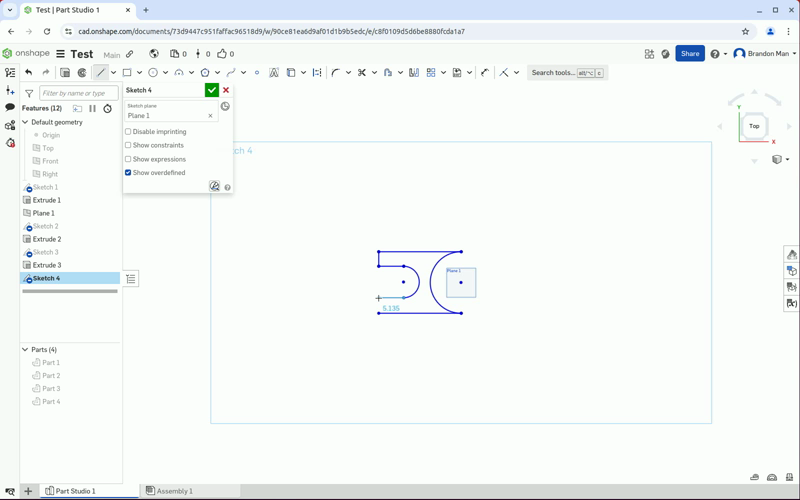
mouse_move(408, 297)
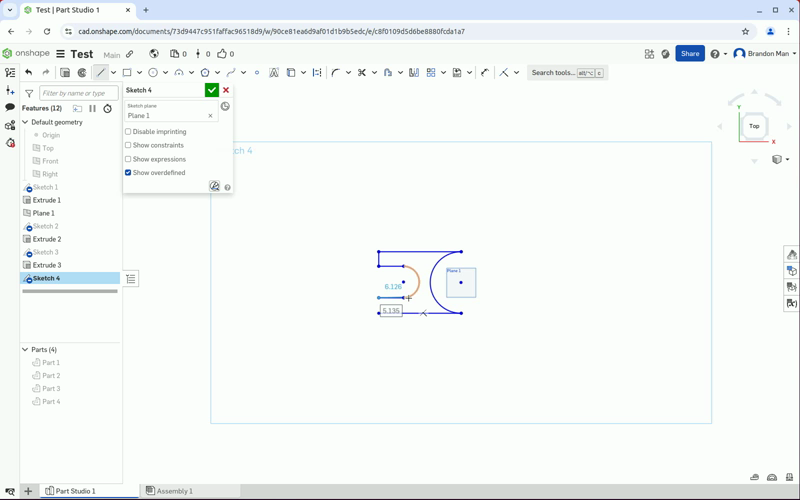
key_down(shift)
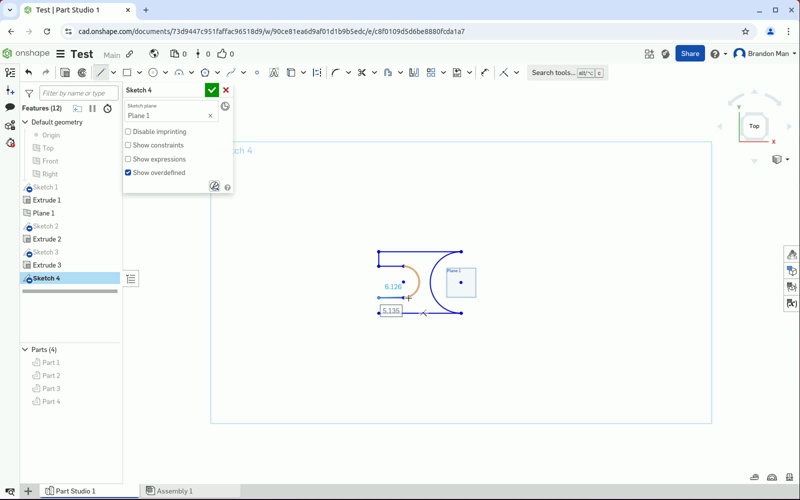
mouse_move(378, 313)
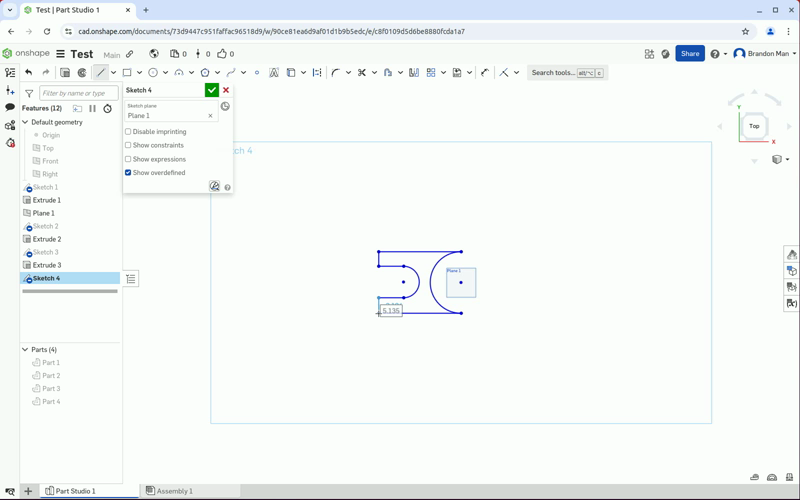
key_up(shift)
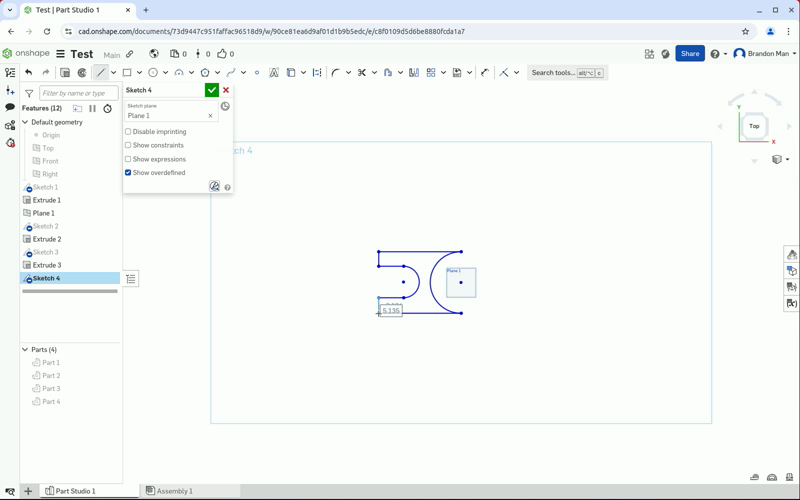
click(378, 313)
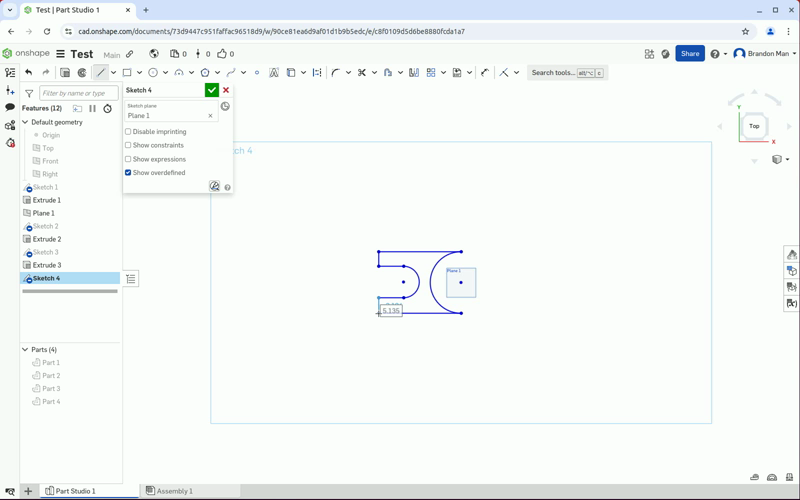
key(esc)
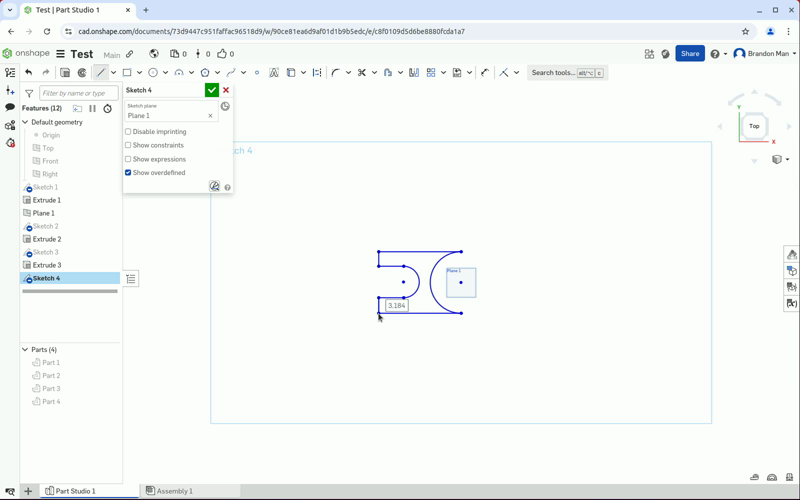
mouse_move(446, 264)
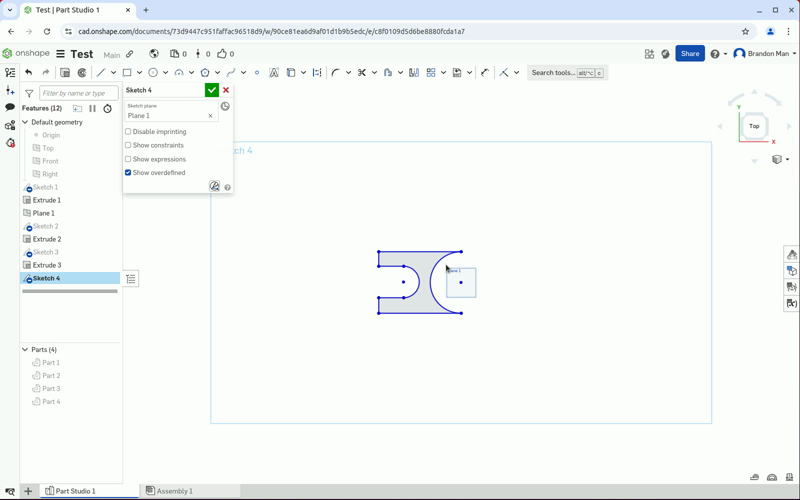
scroll(6)
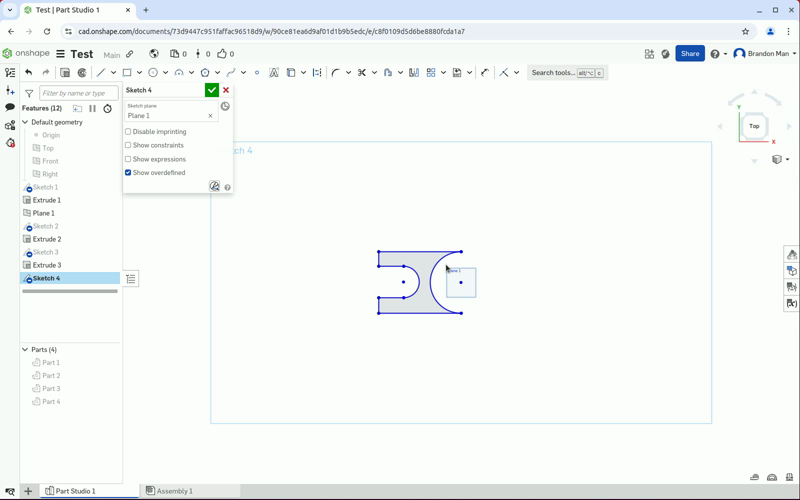
scroll(6)
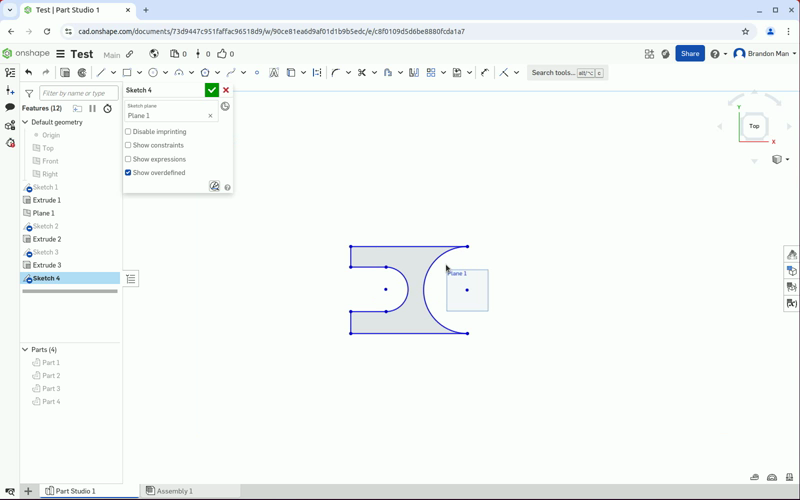
scroll(6)
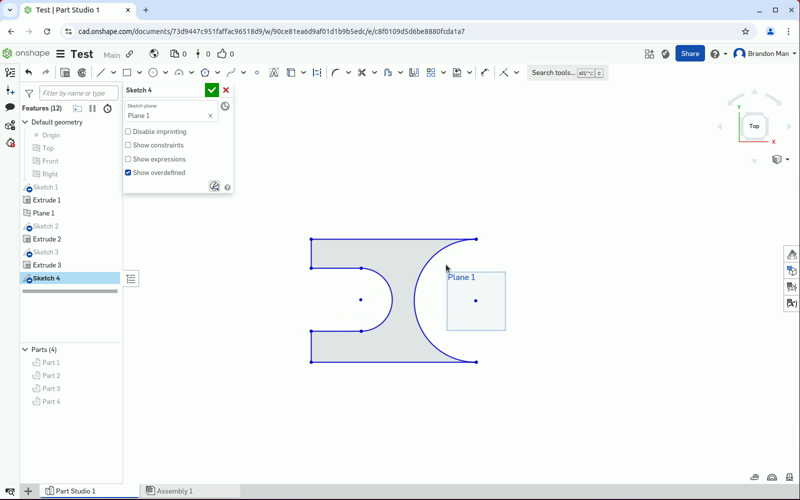
scroll(6)
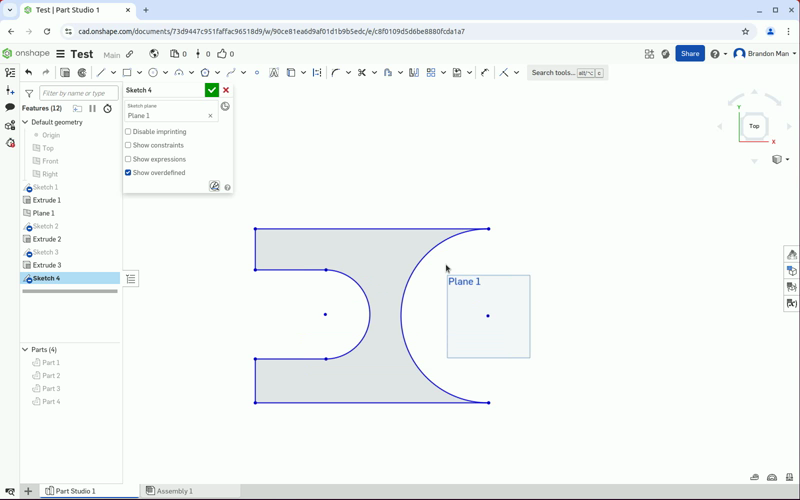
scroll(6)
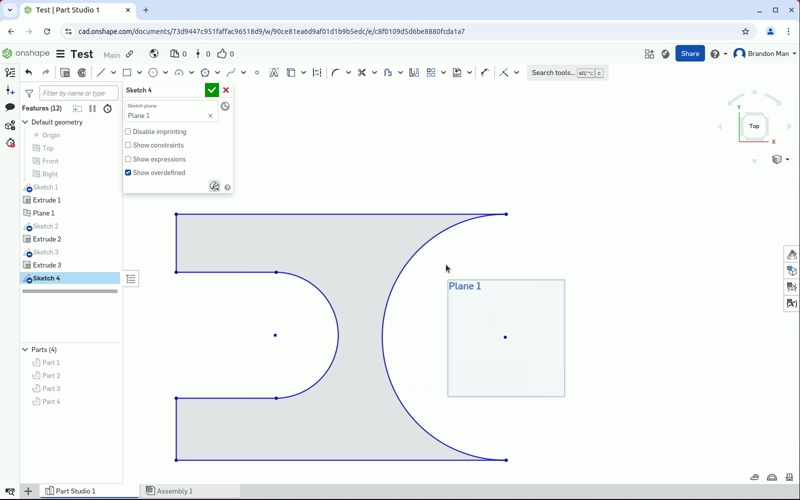
scroll(6)
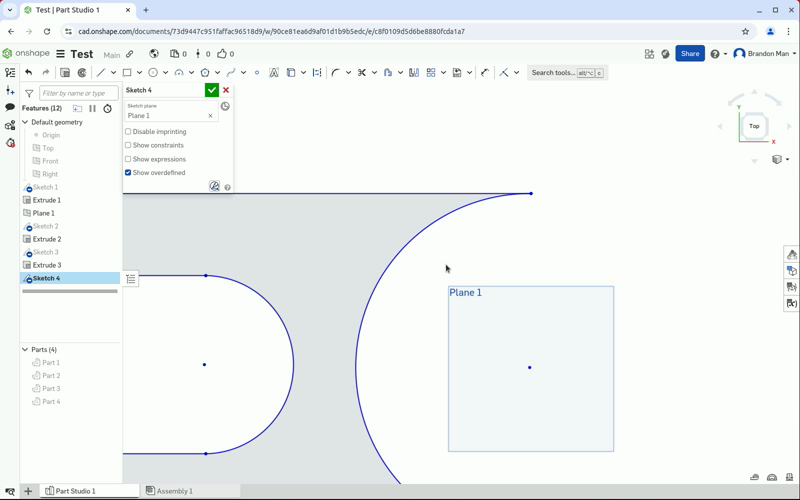
scroll(6)
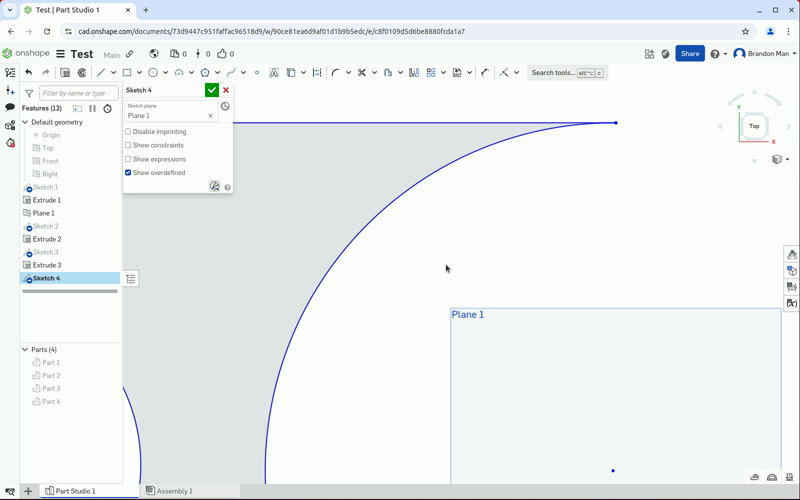
click(446, 264)
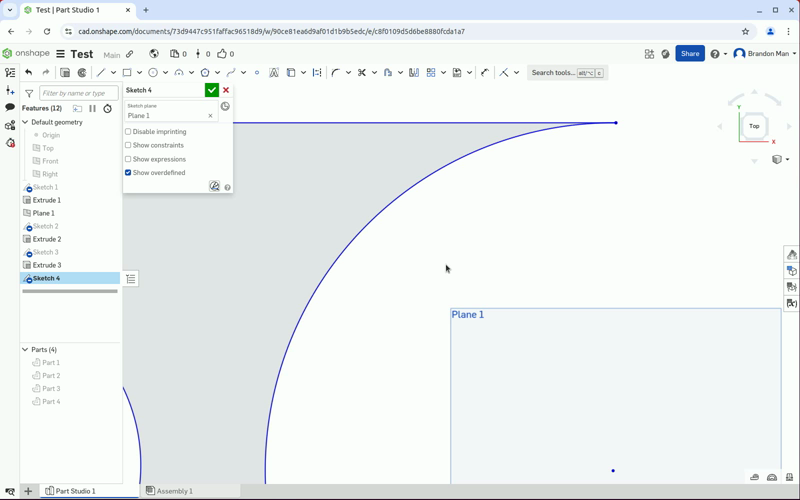
scroll(-6)
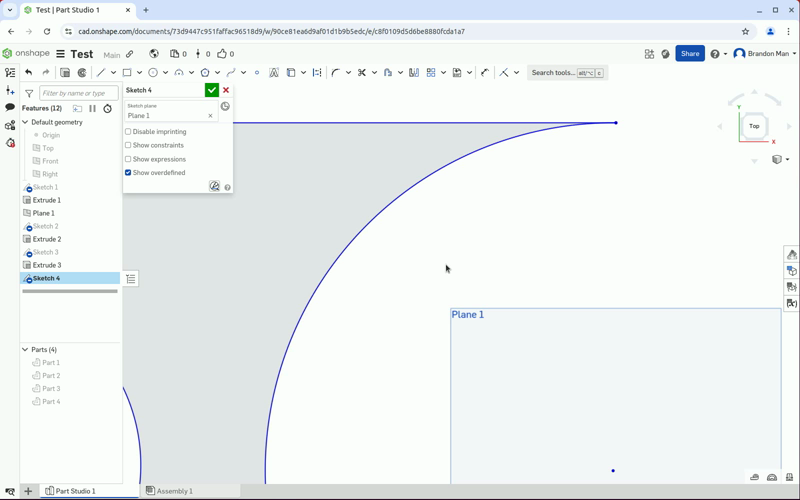
scroll(-6)
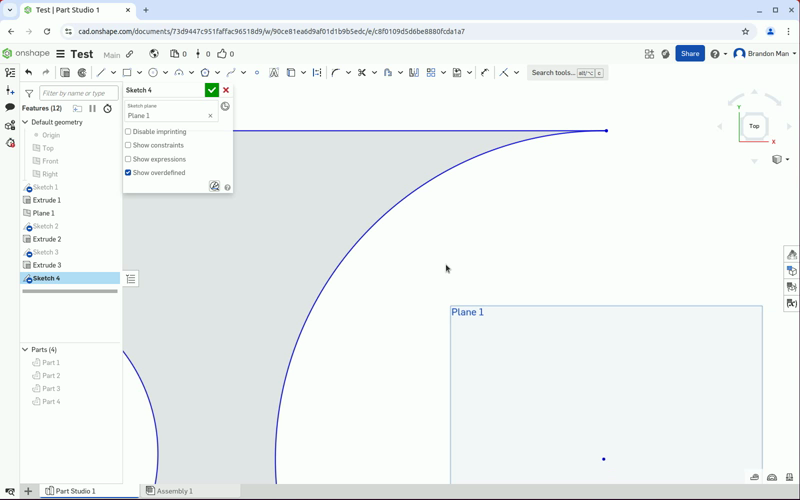
scroll(-6)
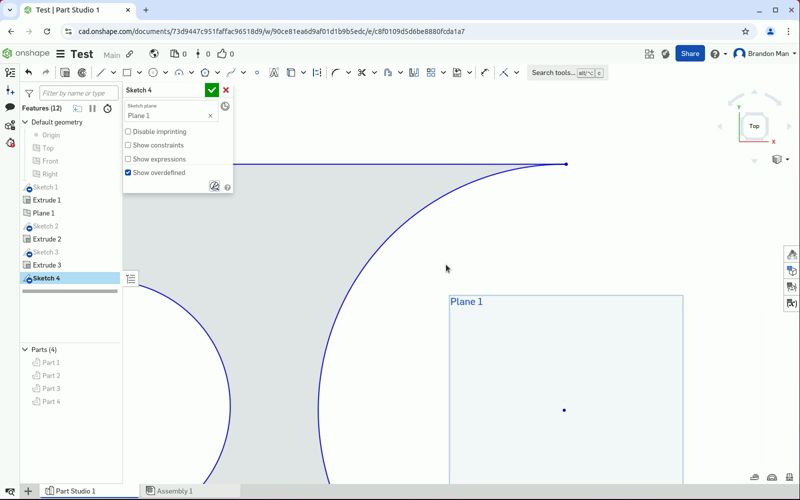
scroll(-6)
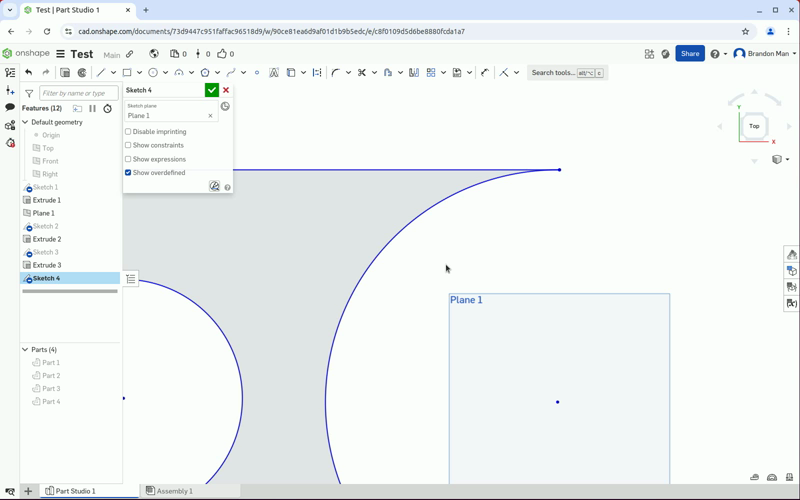
scroll(-6)
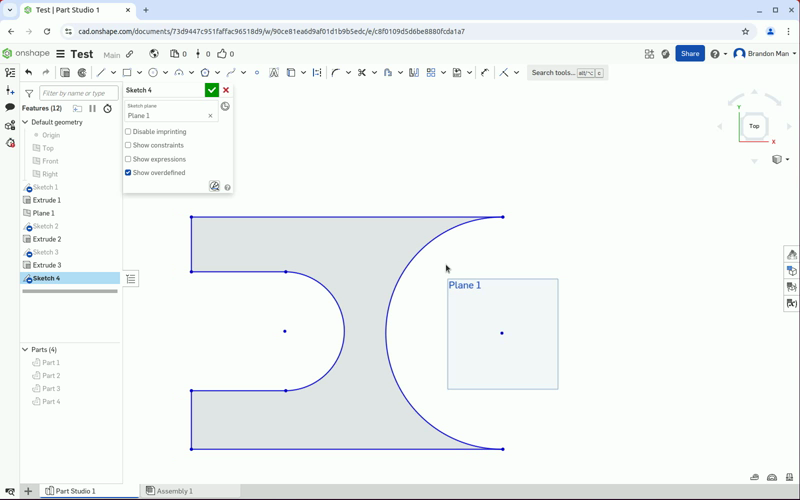
scroll(-6)
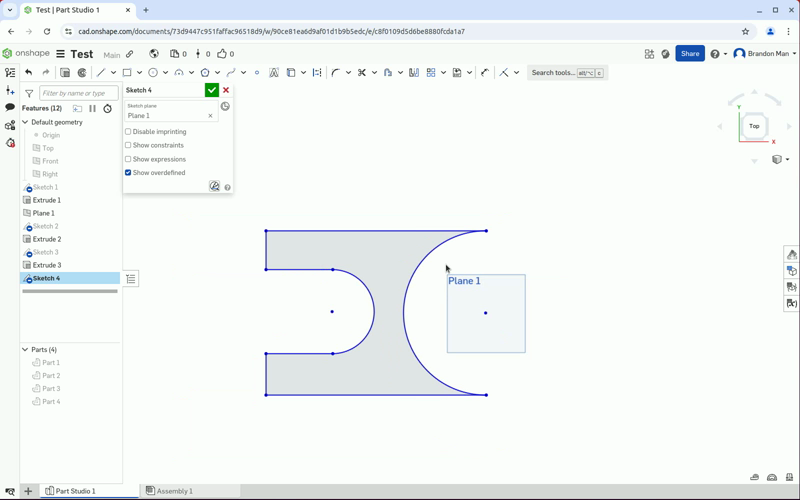
scroll(-6)
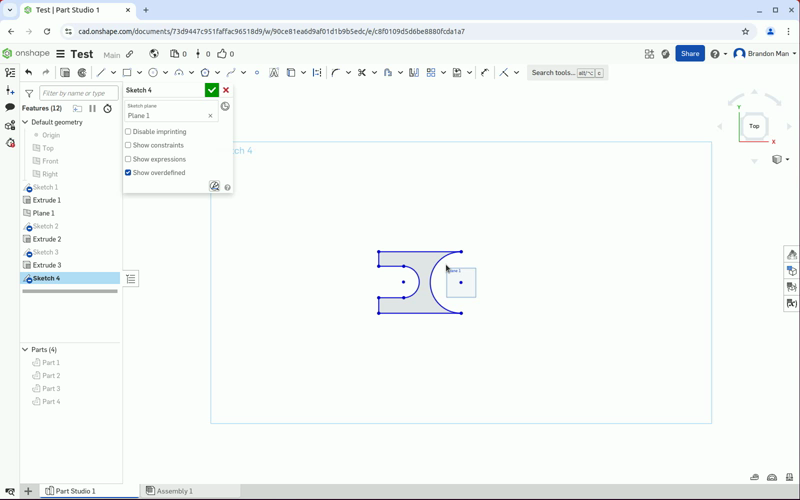
mouse_move(73, 352)
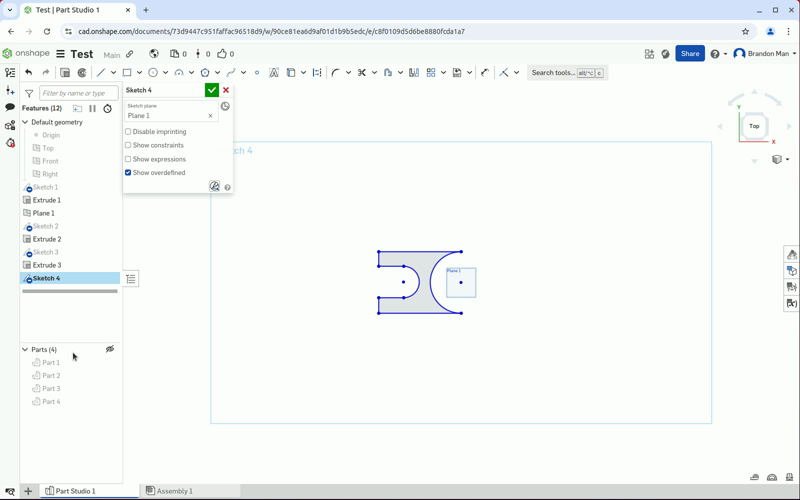
key(shift+y)
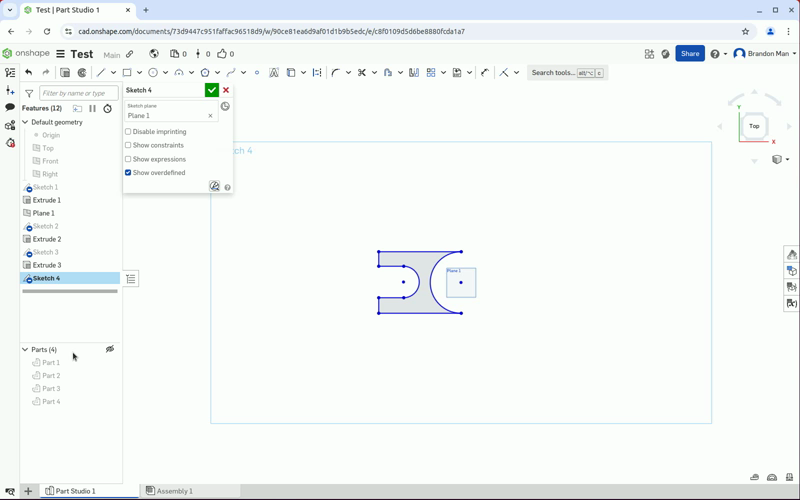
key(shift+e)
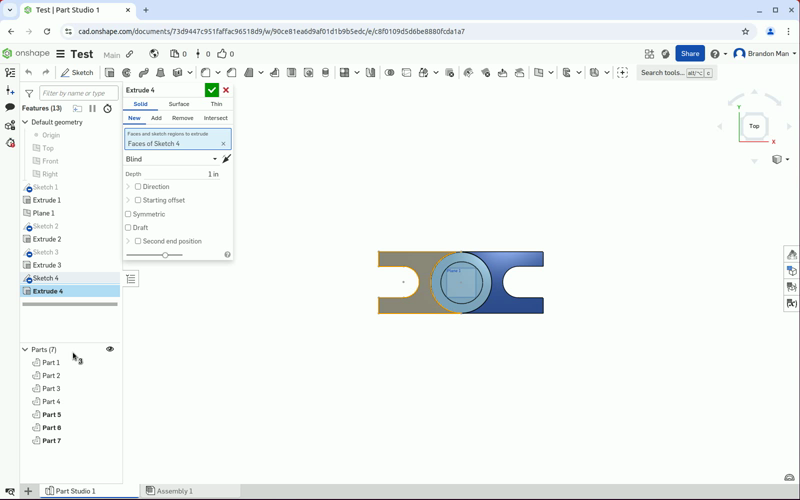
mouse_move(143, 106)
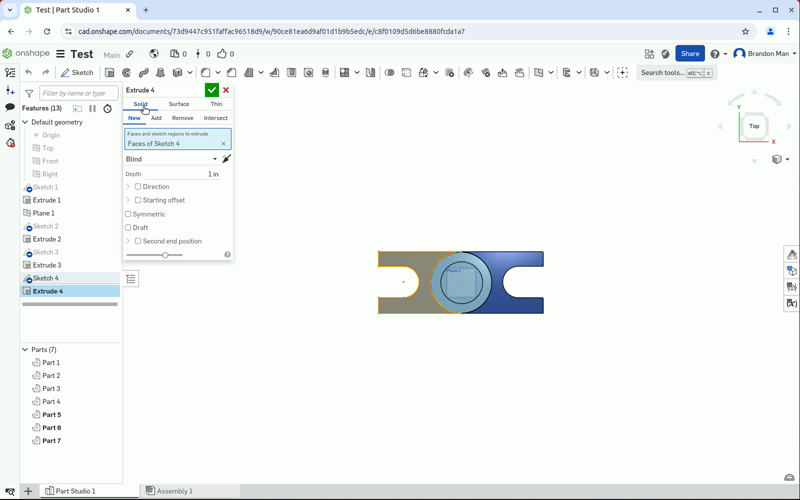
click(143, 106)
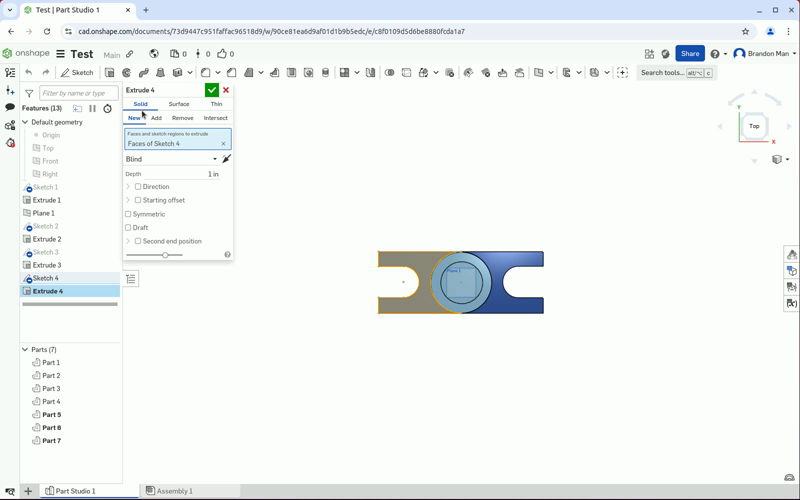
mouse_move(137, 120)
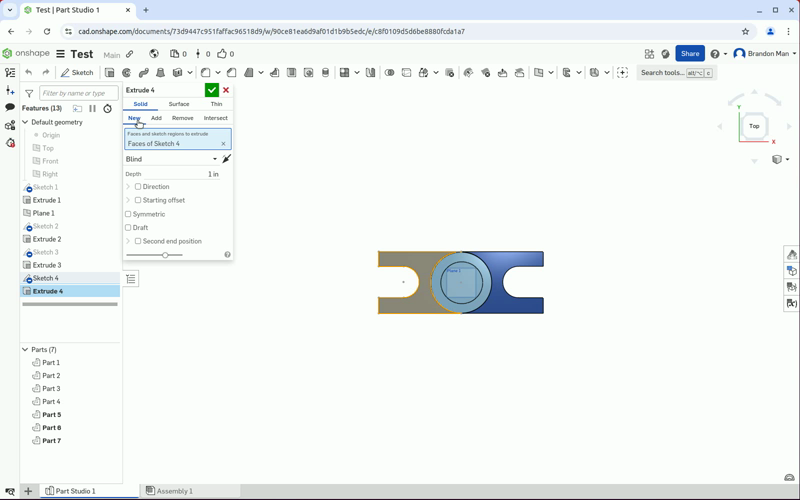
click(137, 120)
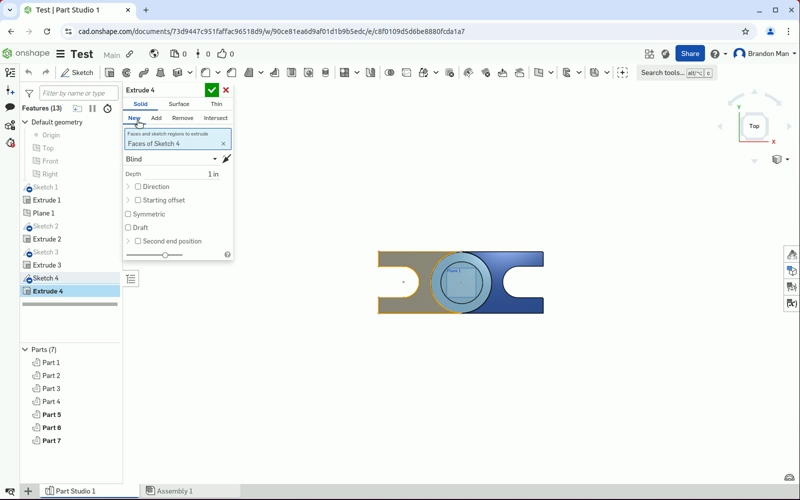
key(tab, 4)
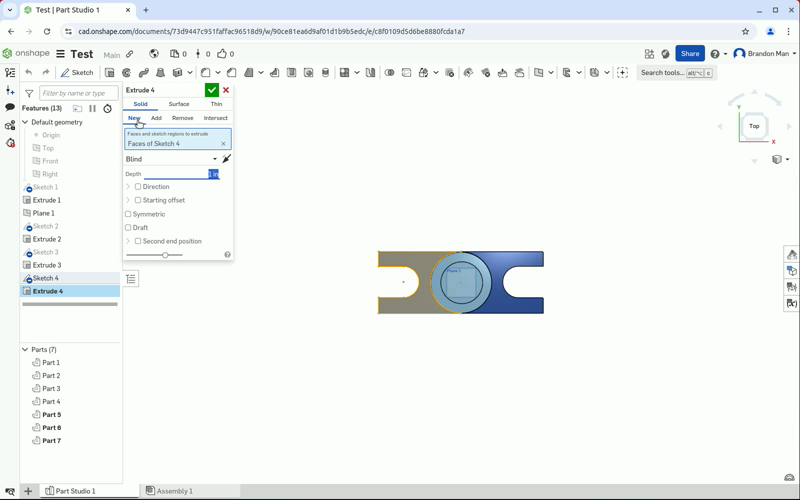
text(-2.166)
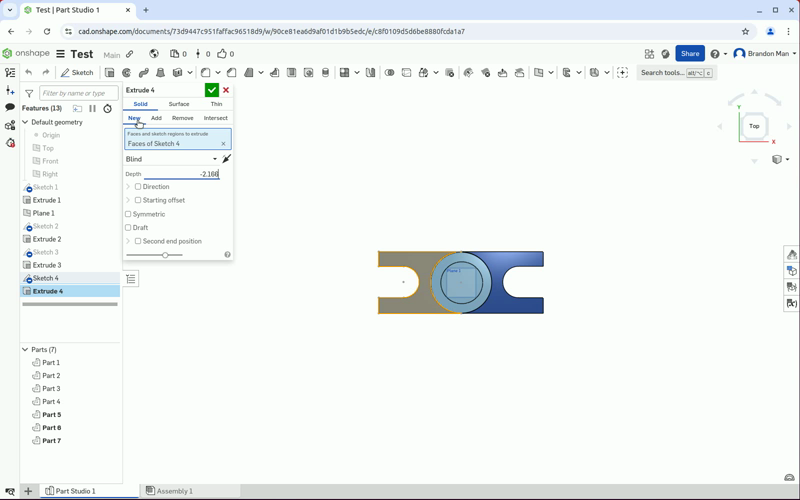
key(enter)
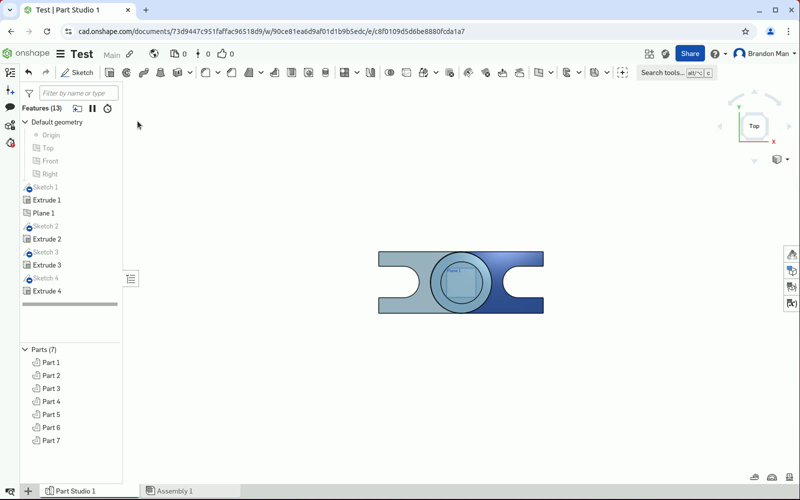
key(shift+h)
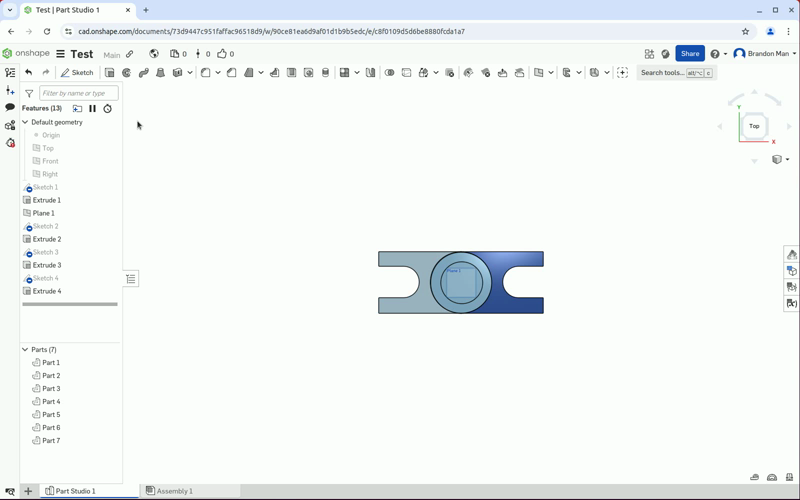
key(shift+h)
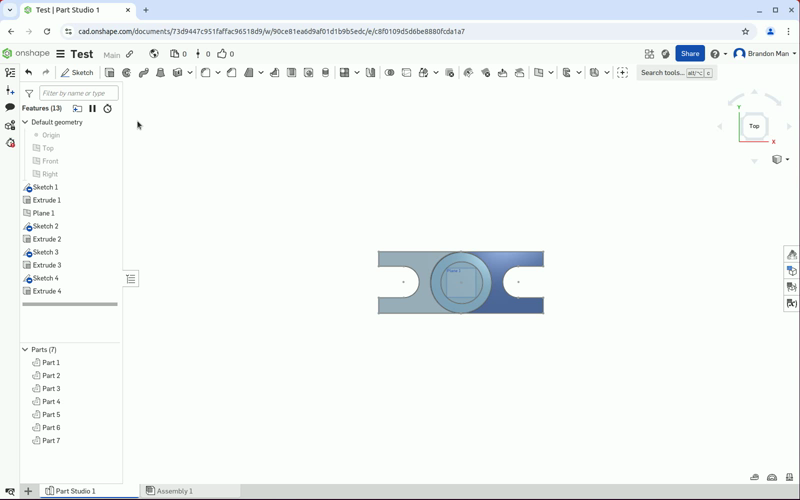
key(shift+7)
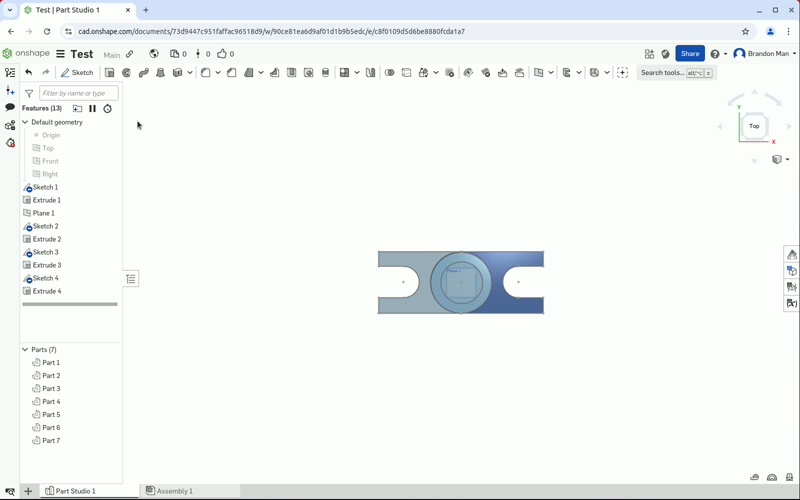
key(up, 3)
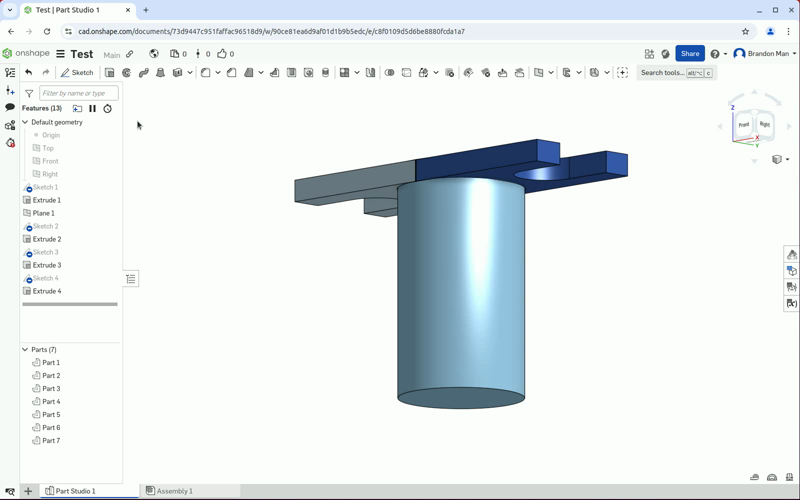
key(left, 3)
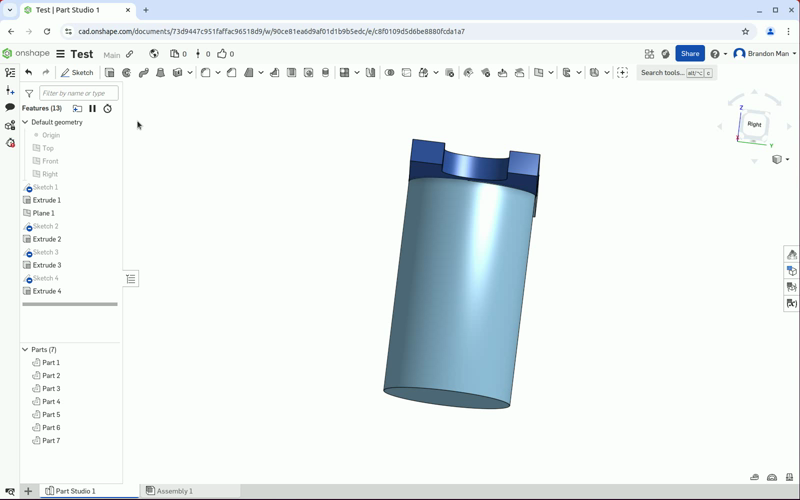
key(right, 3)
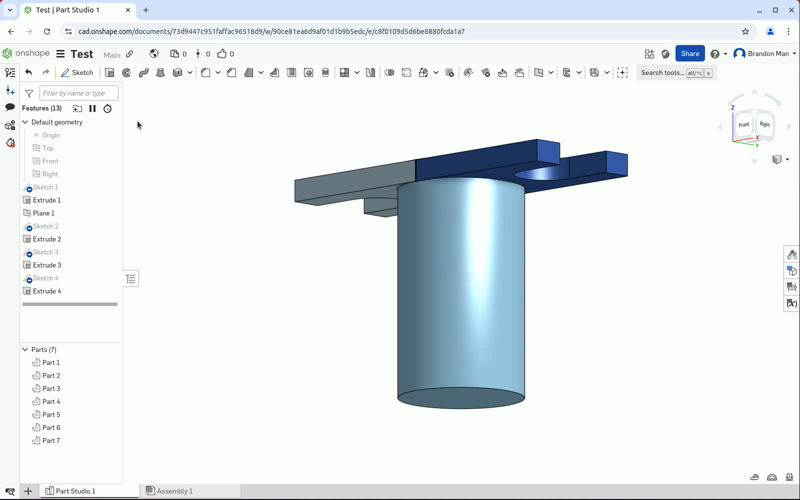
key(down, 3)
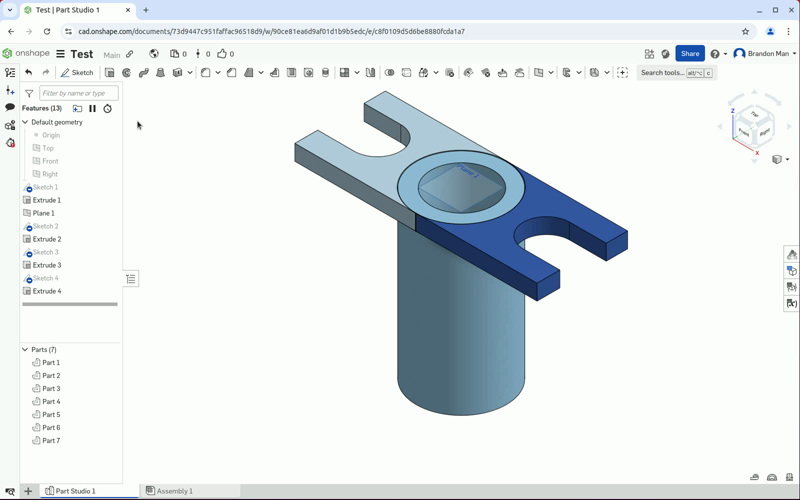
mouse_move(73, 189)
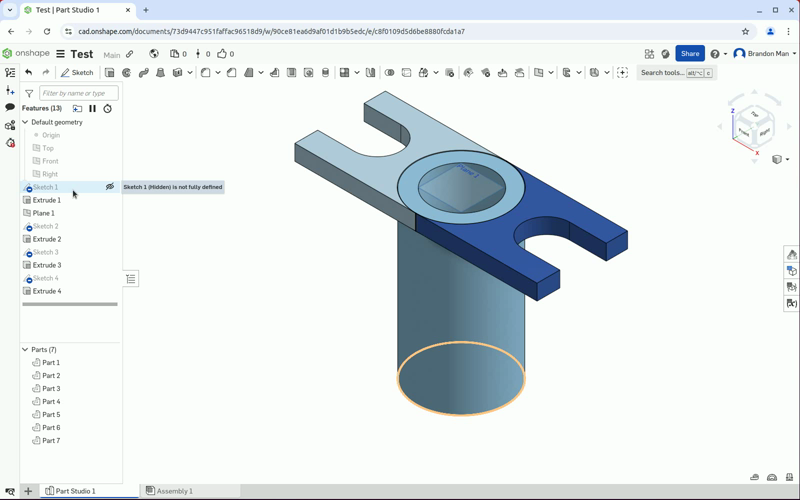
click(73, 189)